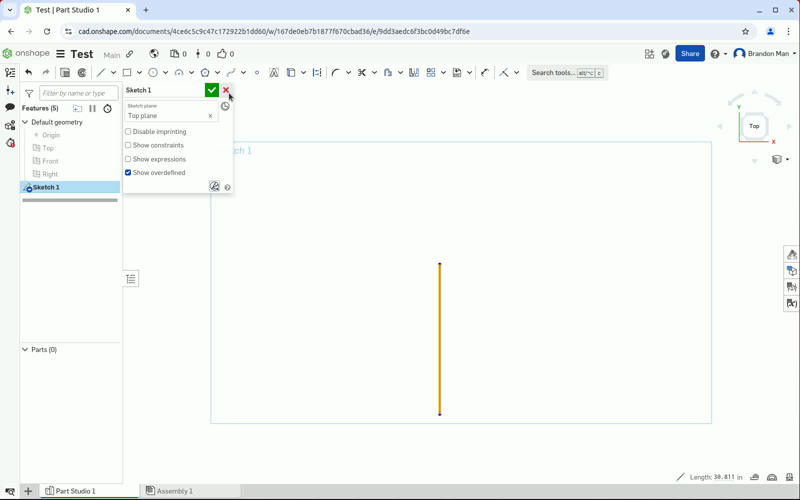
key(shift+h)
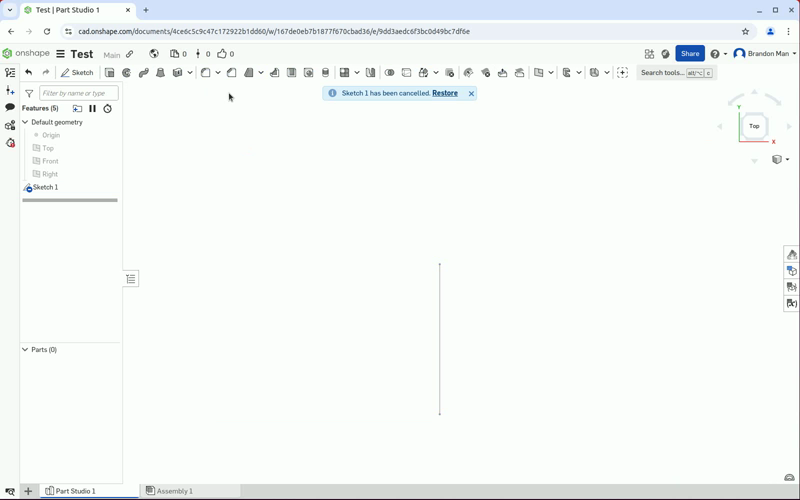
key(shift+s)
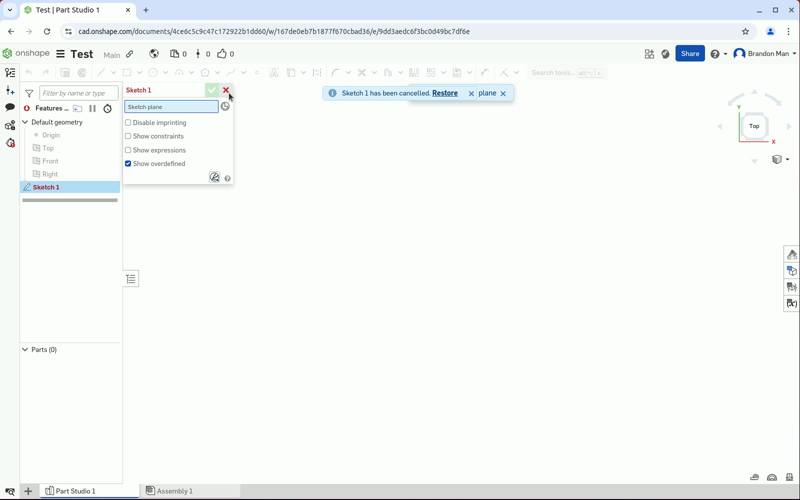
mouse_move(73, 150)
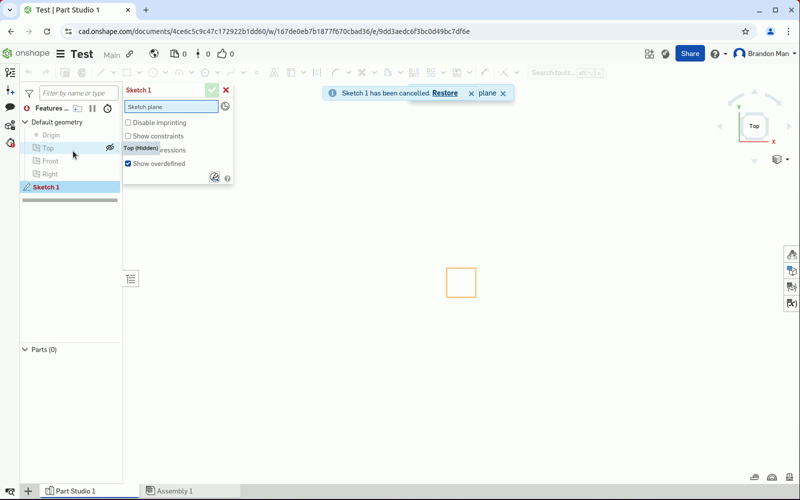
click(73, 150)
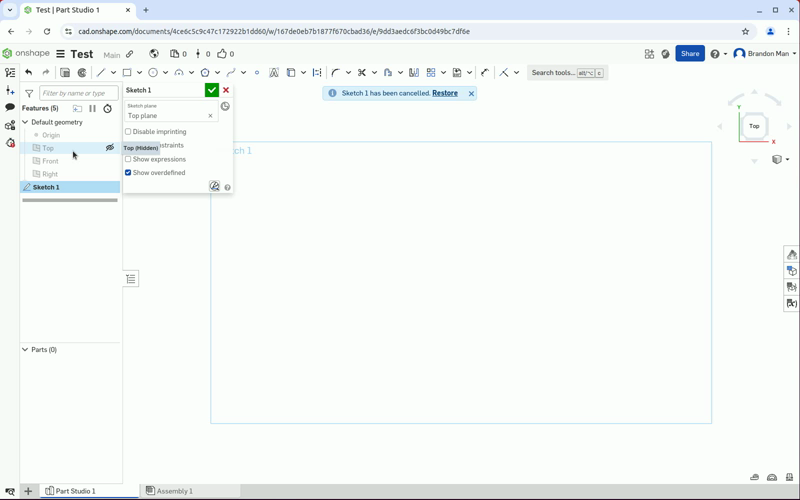
mouse_move(73, 352)
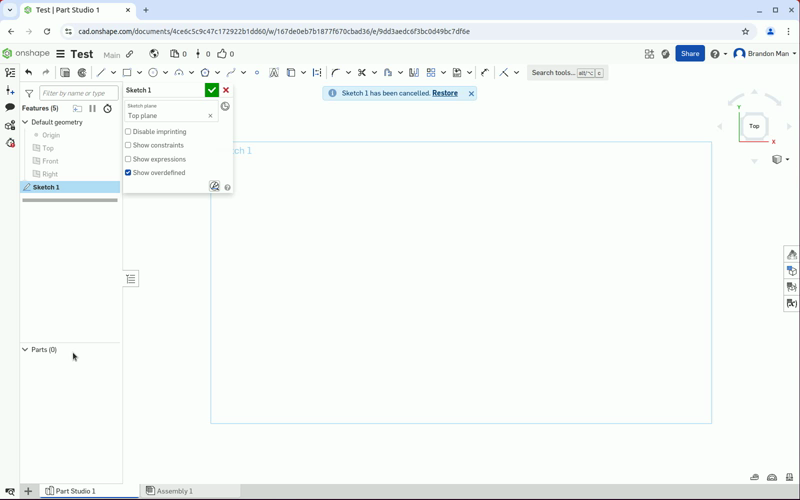
key(y)
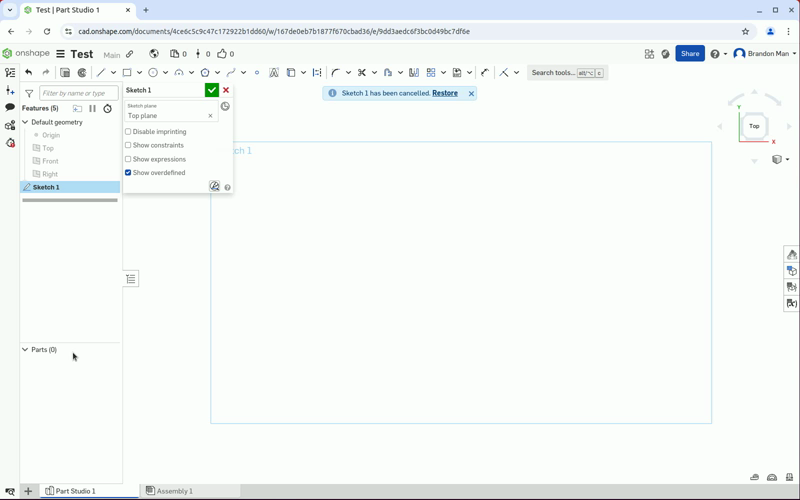
key(l)
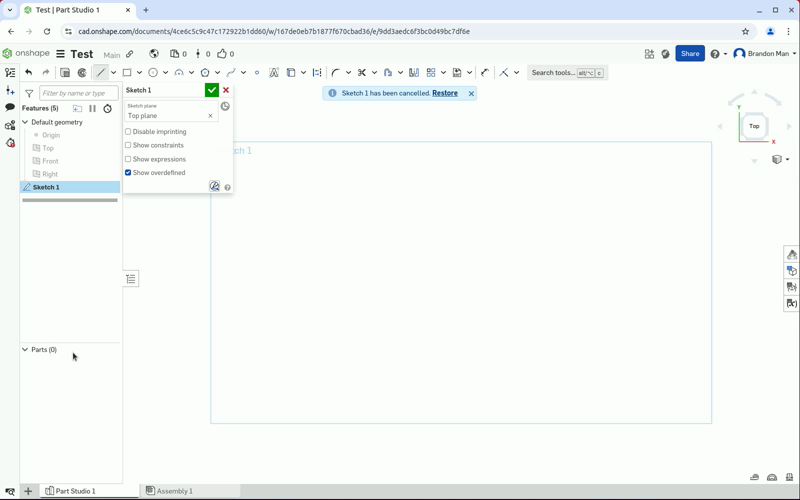
key_down(shift)
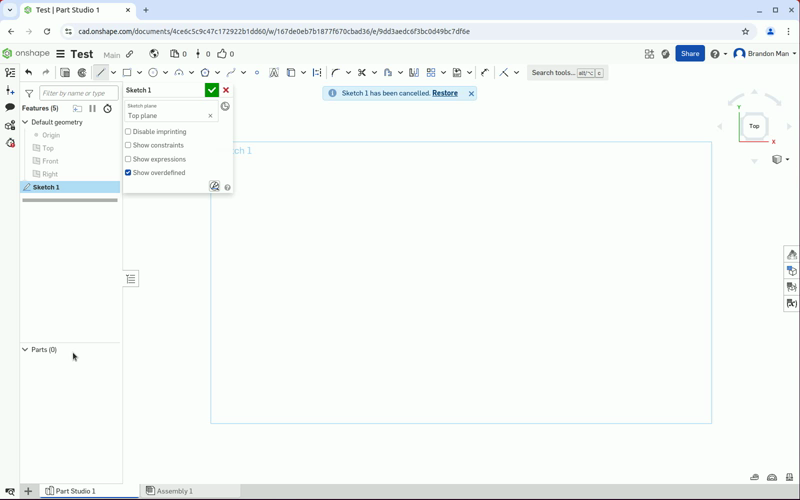
mouse_move(390, 245)
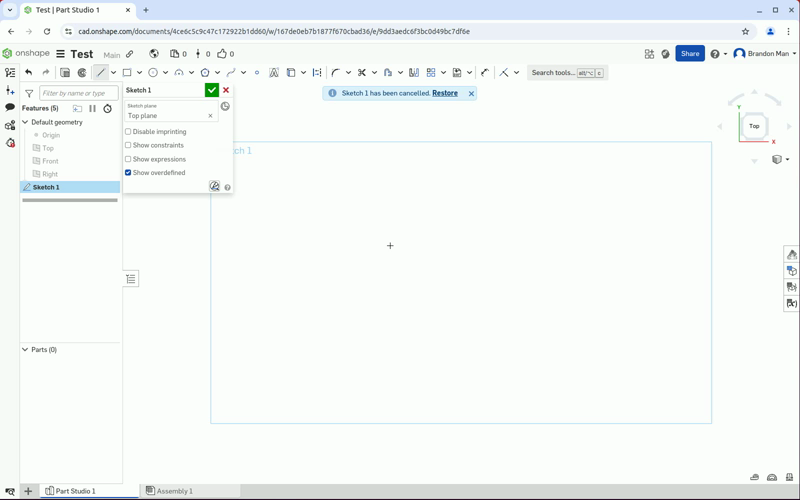
click(390, 245)
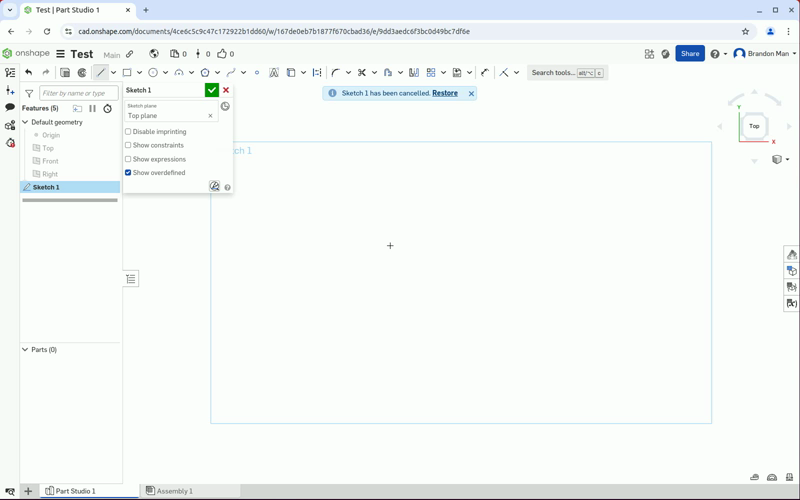
key_up(shift)
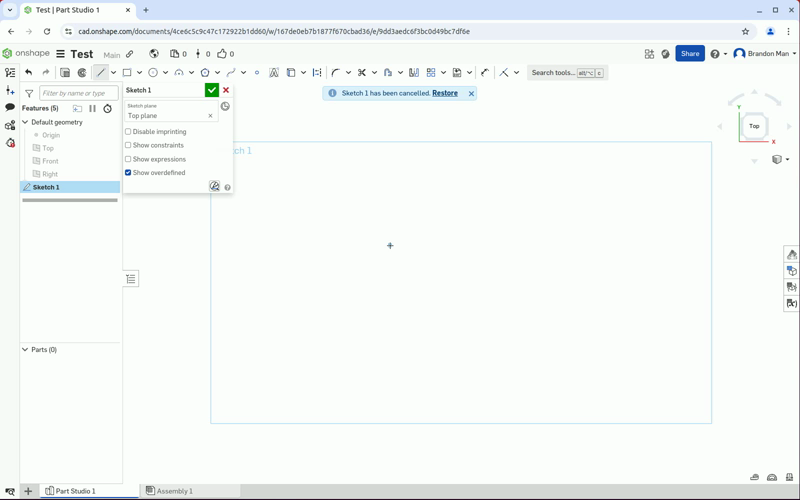
key_down(shift)
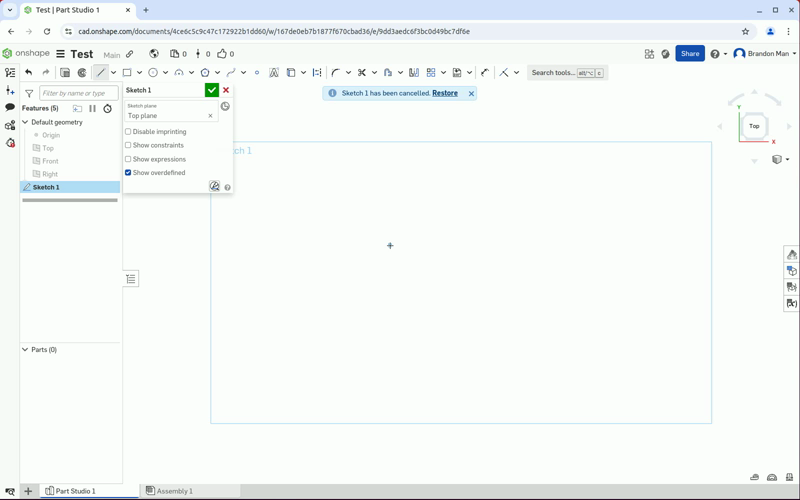
mouse_move(465, 245)
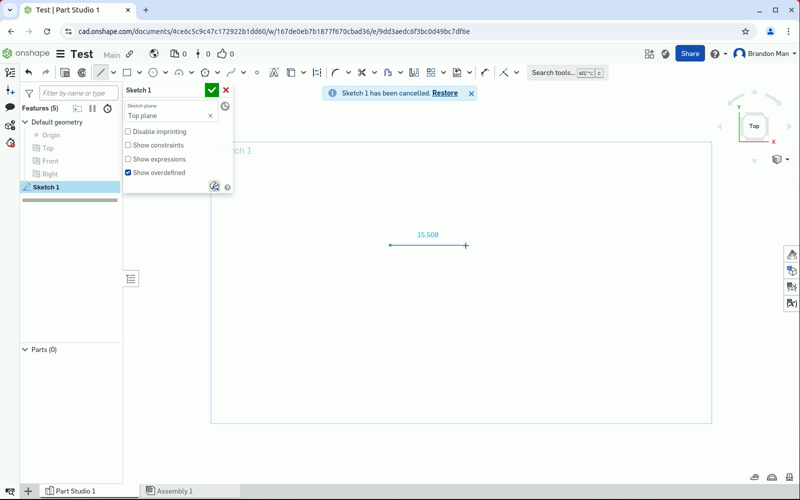
click(465, 245)
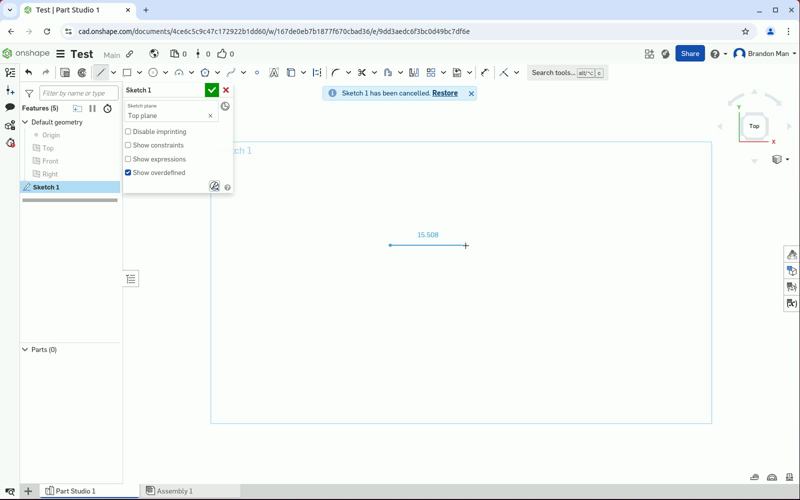
key_up(shift)
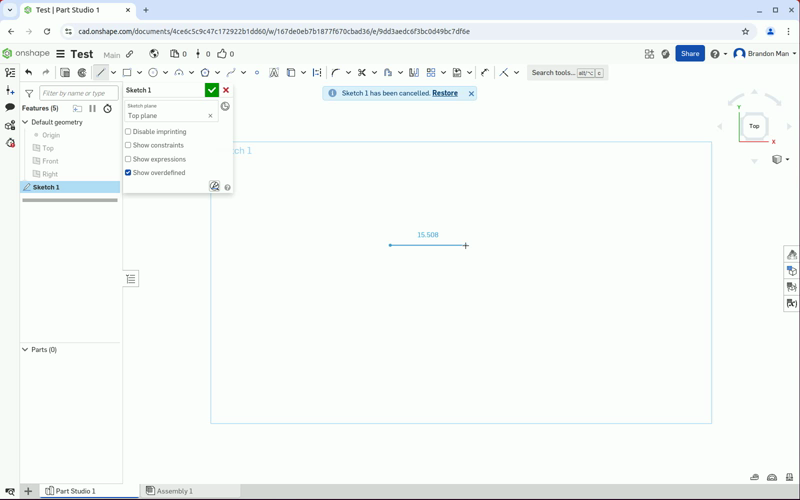
key_down(shift)
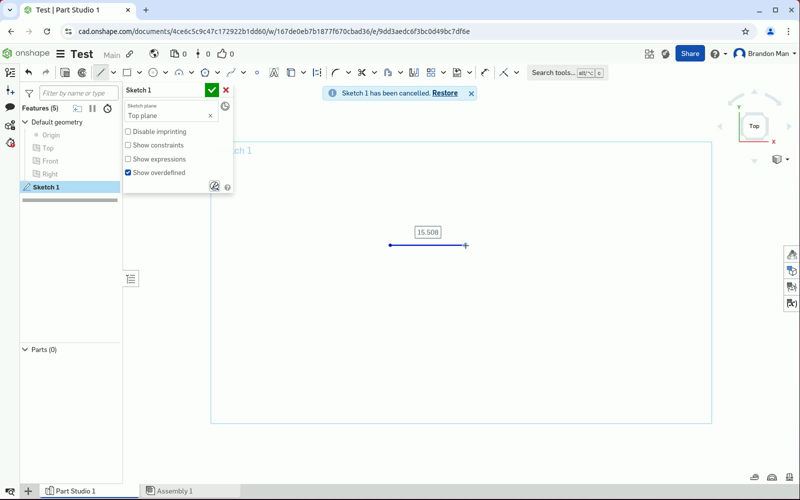
mouse_move(495, 245)
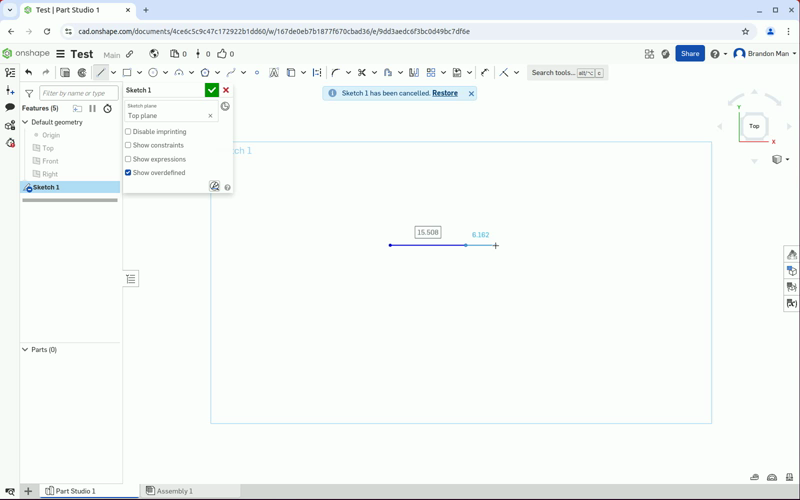
mouse_move(465, 219)
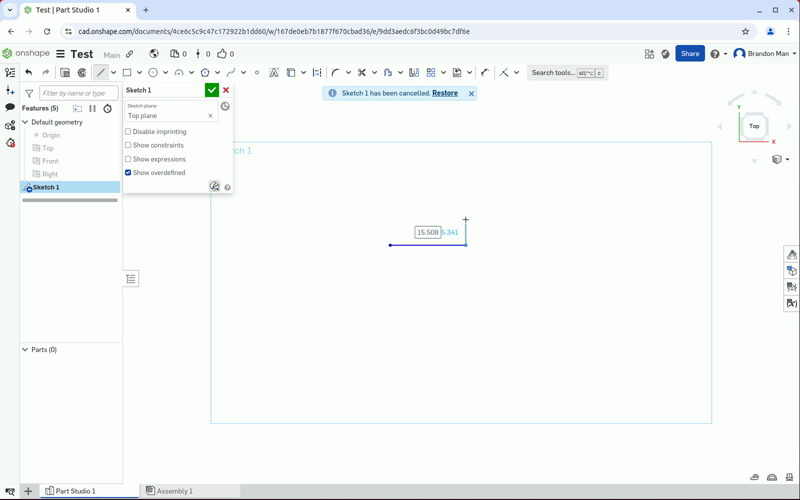
click(465, 219)
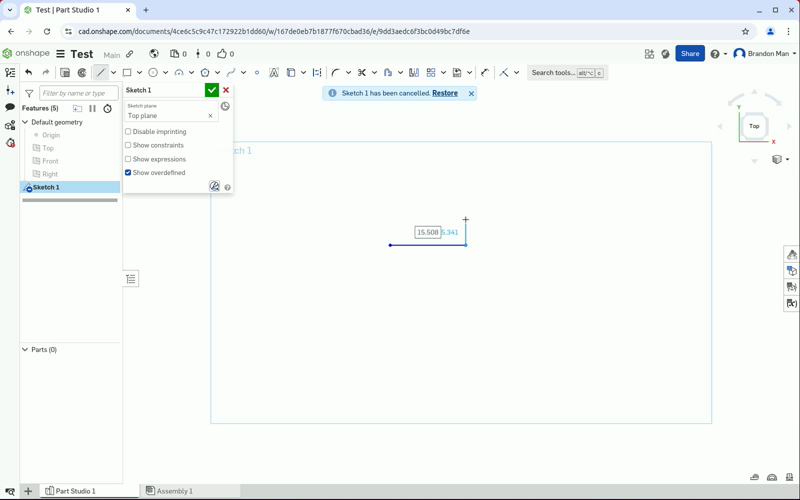
key_up(shift)
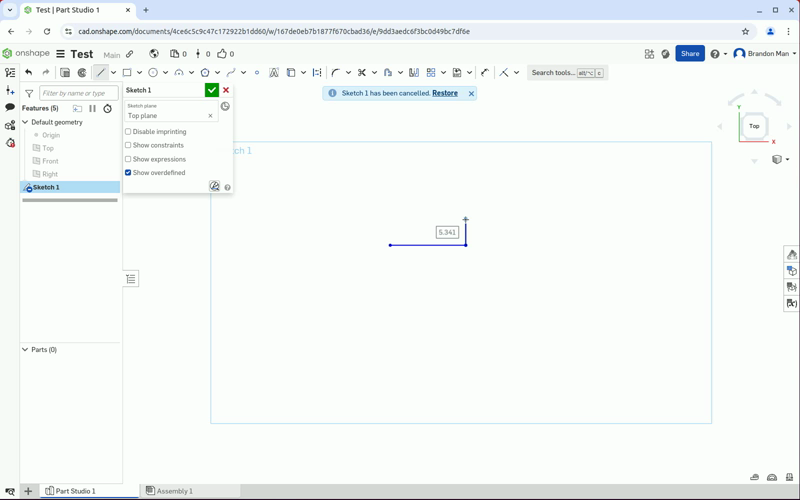
key_down(shift)
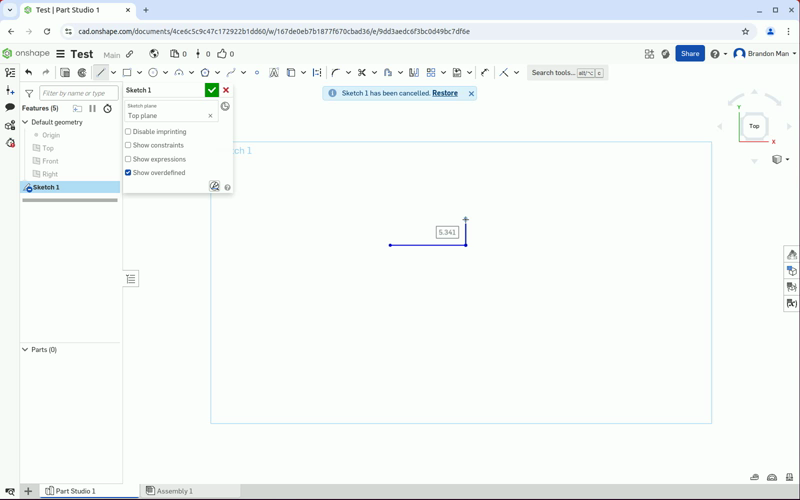
mouse_move(495, 219)
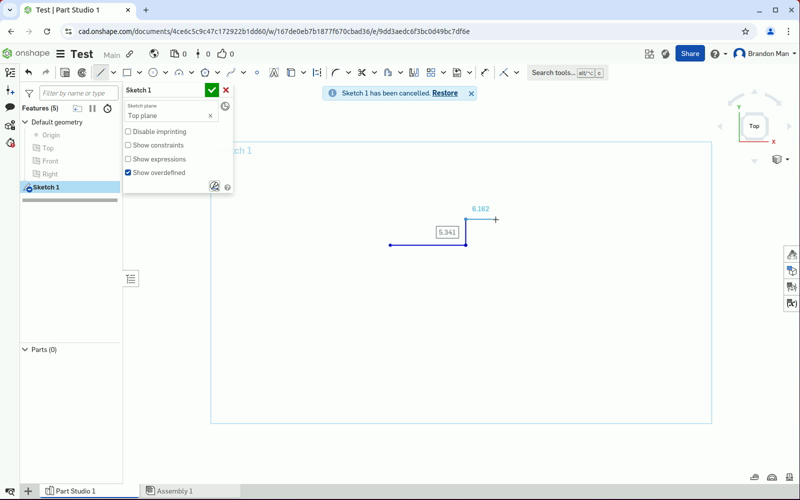
mouse_move(451, 219)
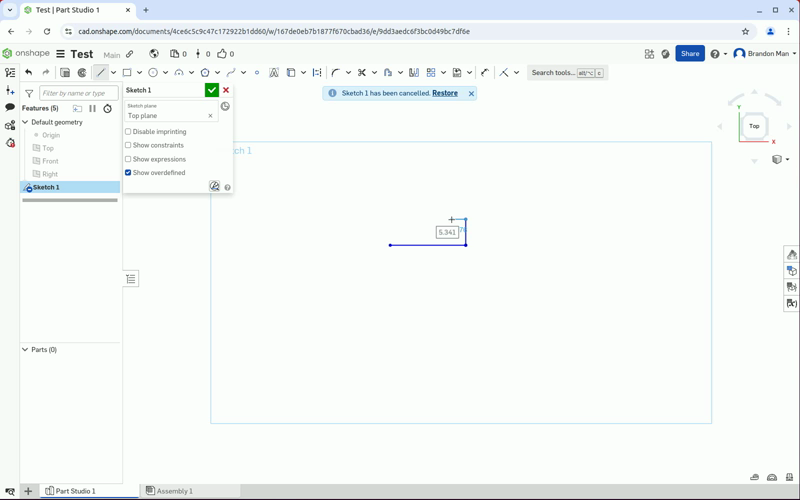
click(451, 219)
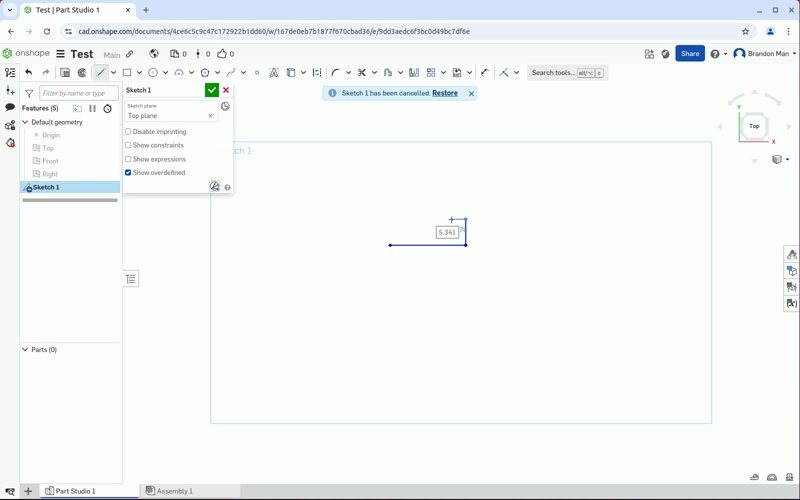
key_up(shift)
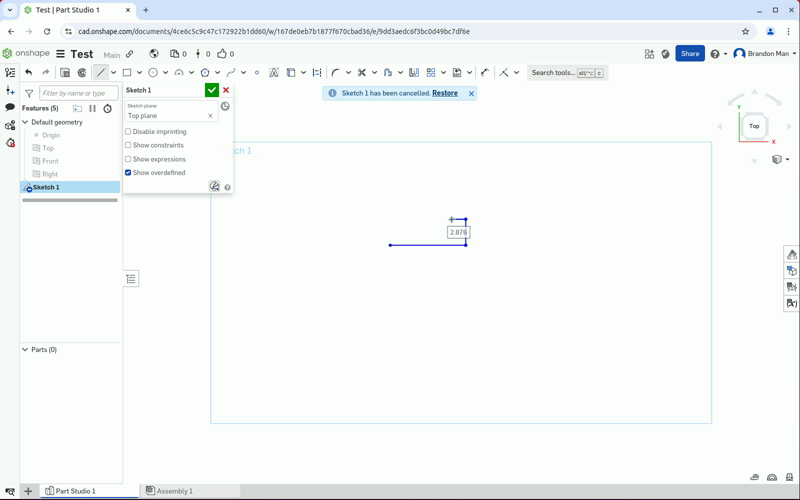
key_down(shift)
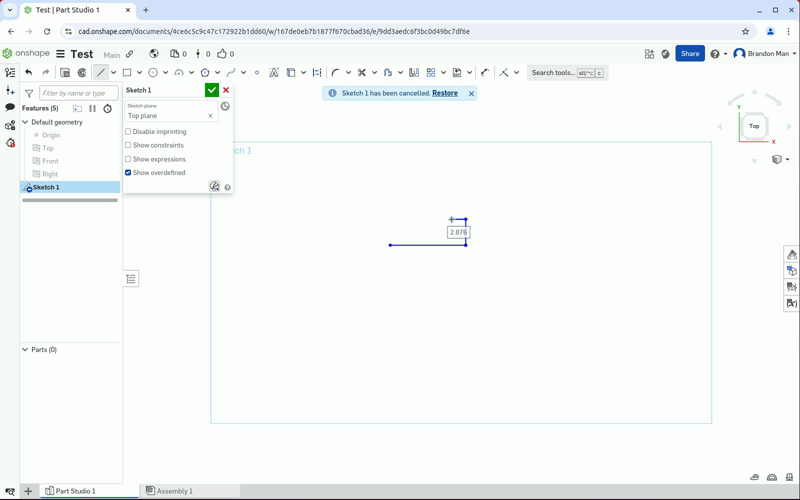
mouse_move(481, 219)
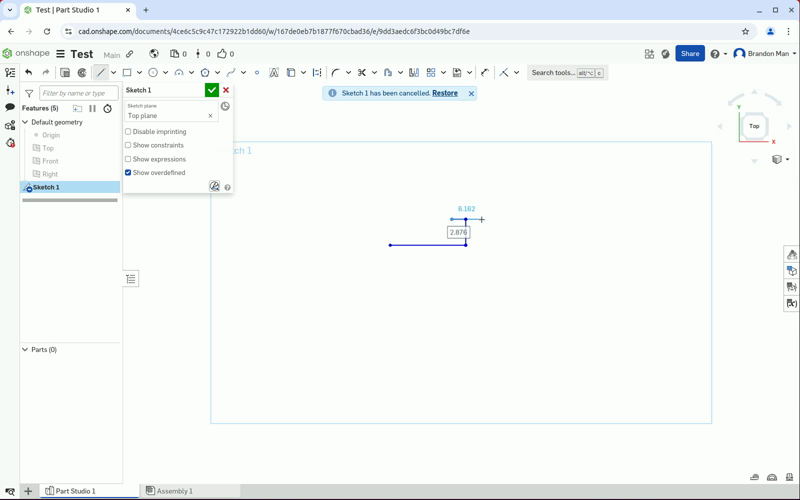
mouse_move(451, 196)
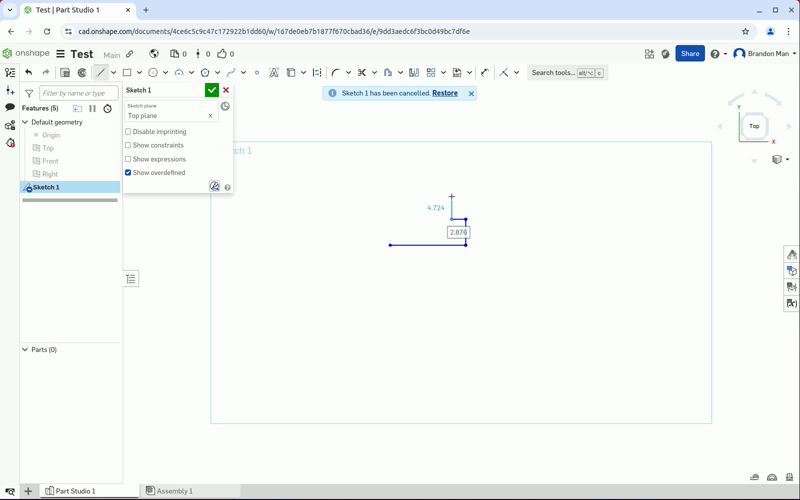
click(451, 196)
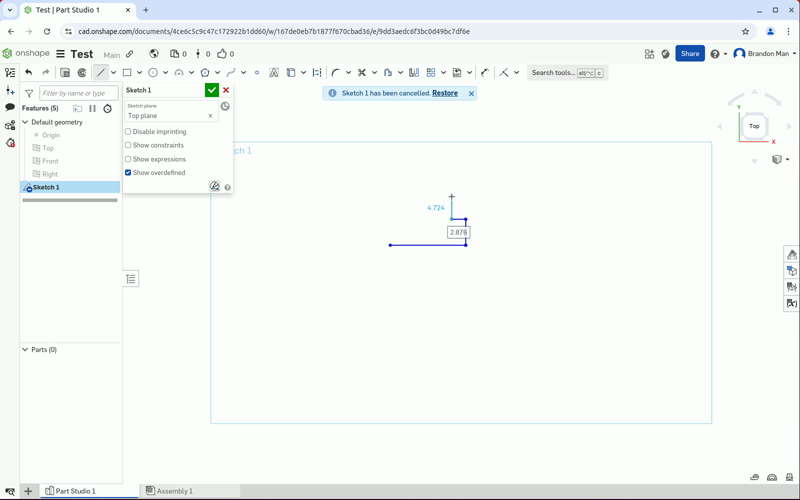
key_up(shift)
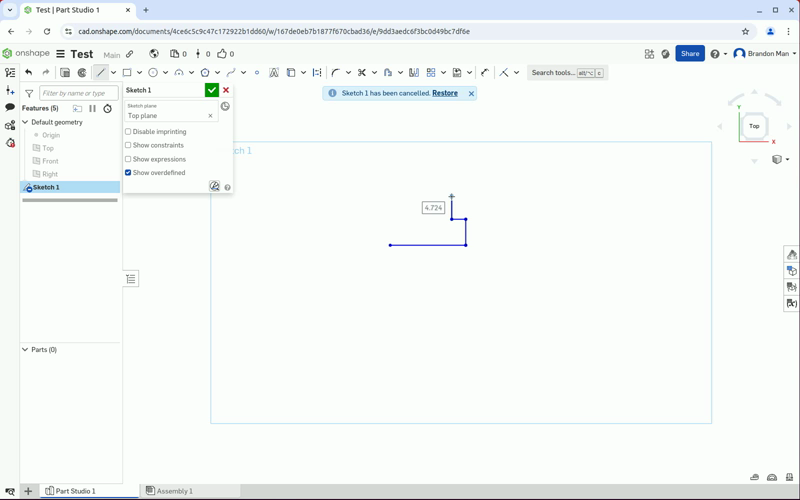
key_down(shift)
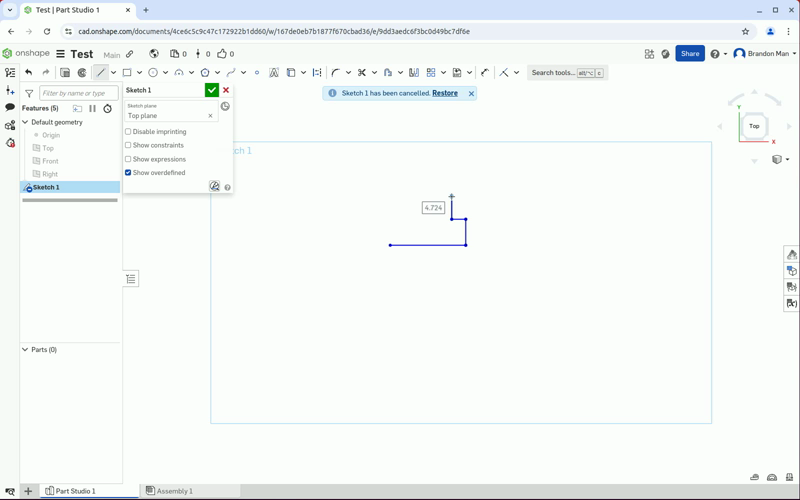
mouse_move(481, 196)
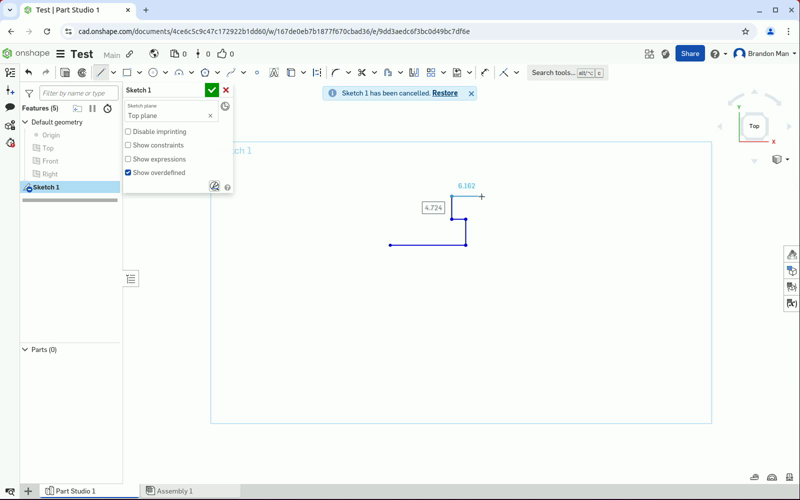
mouse_move(465, 196)
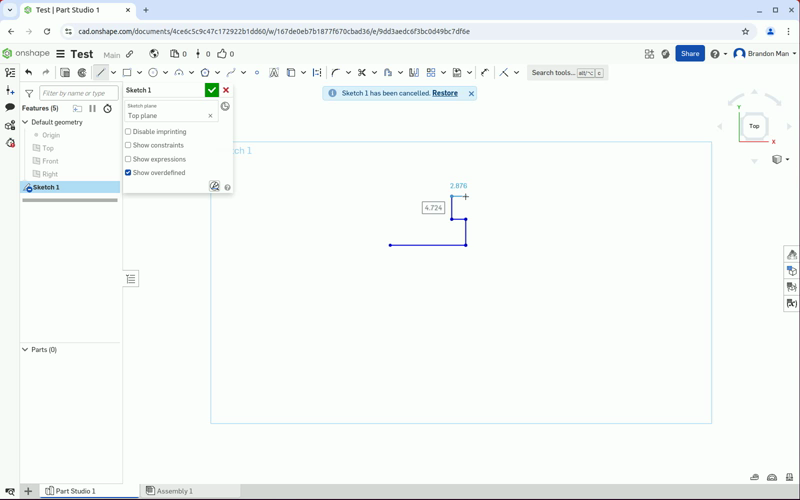
click(465, 196)
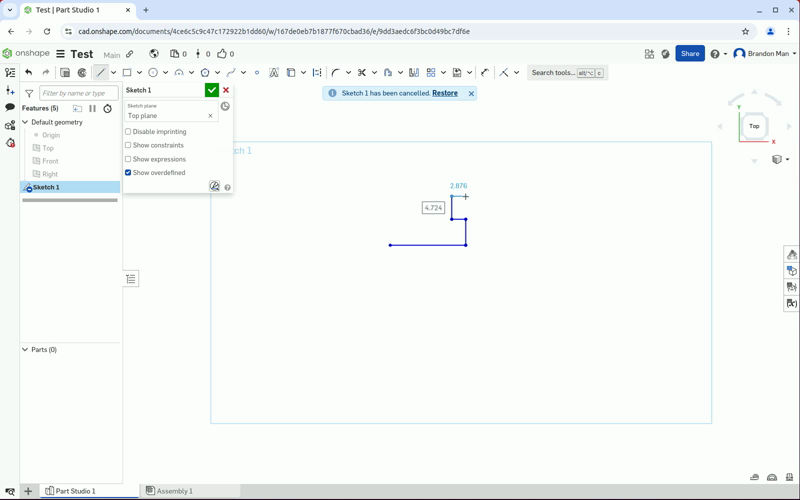
key_up(shift)
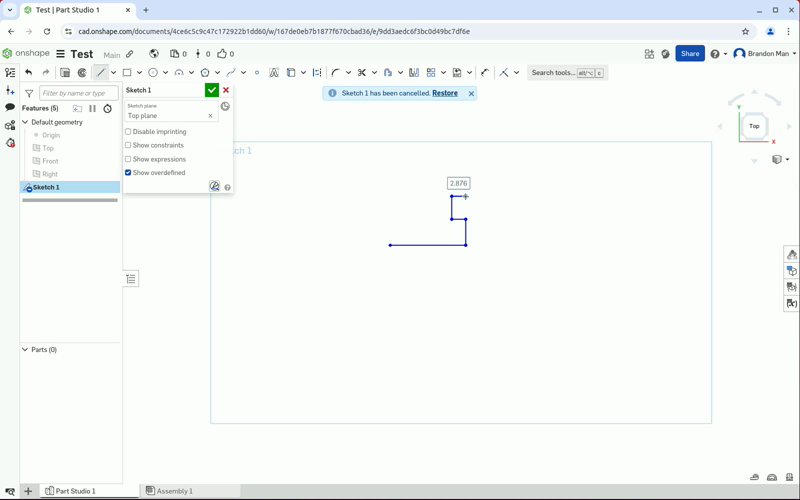
key_down(shift)
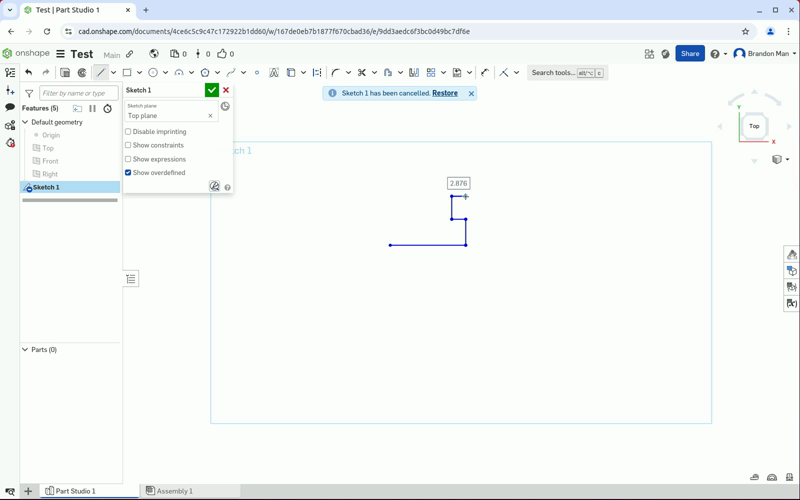
mouse_move(495, 196)
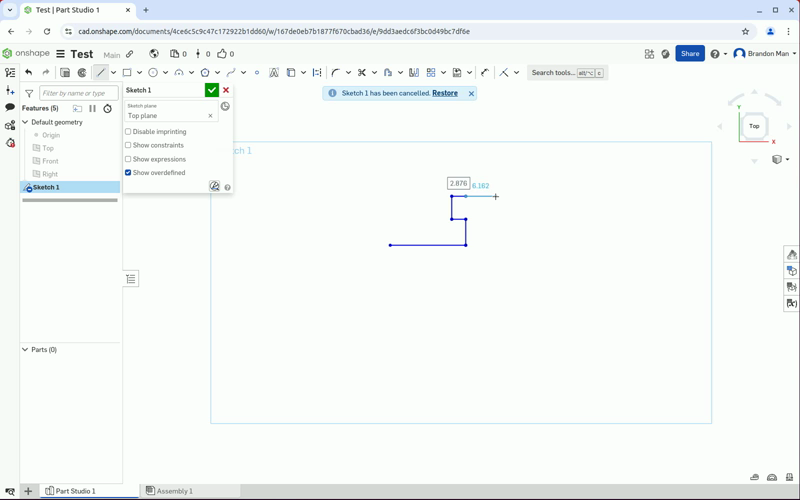
mouse_move(465, 170)
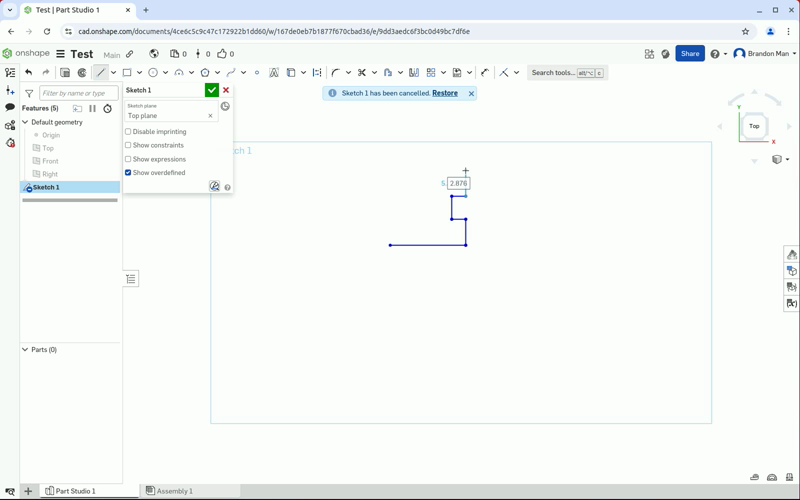
click(465, 170)
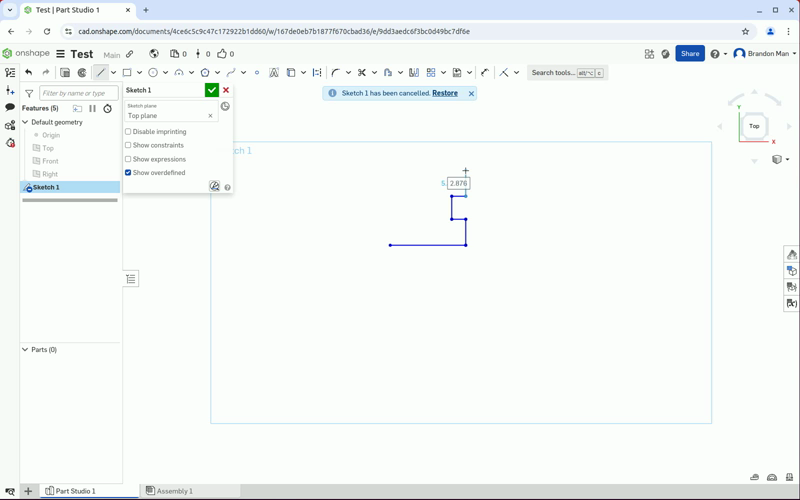
key_up(shift)
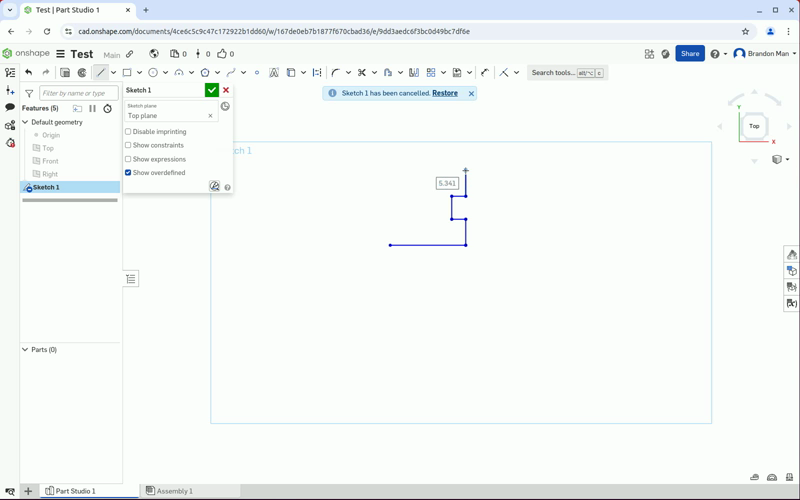
key_down(shift)
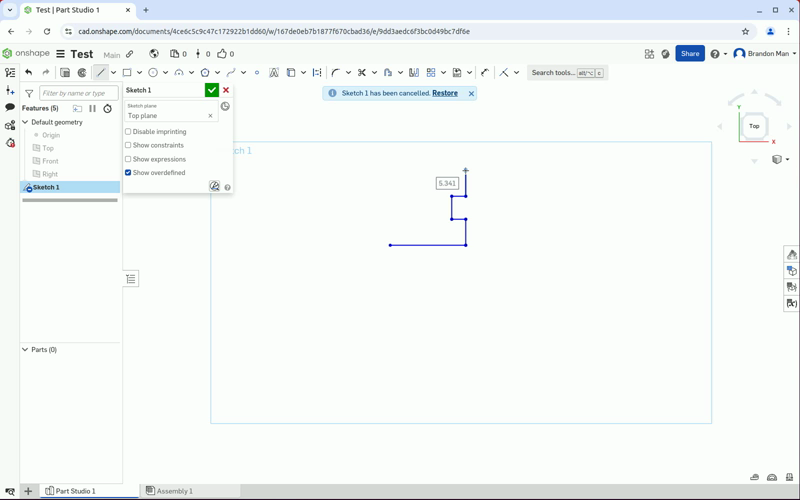
mouse_move(390, 170)
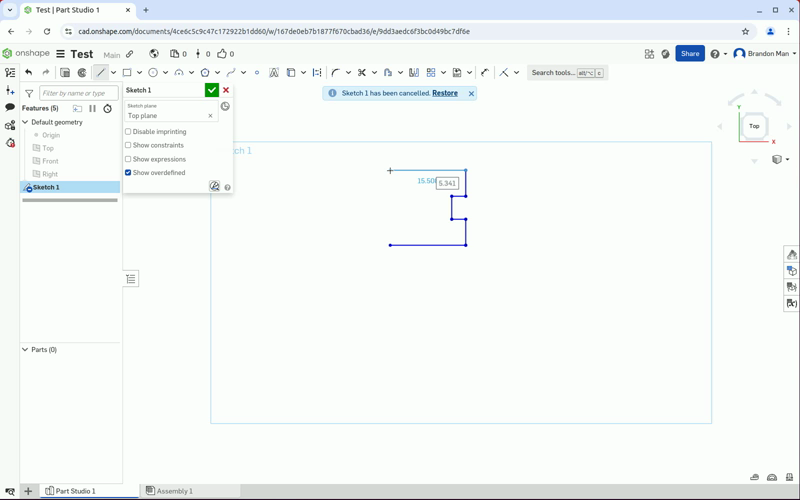
click(390, 170)
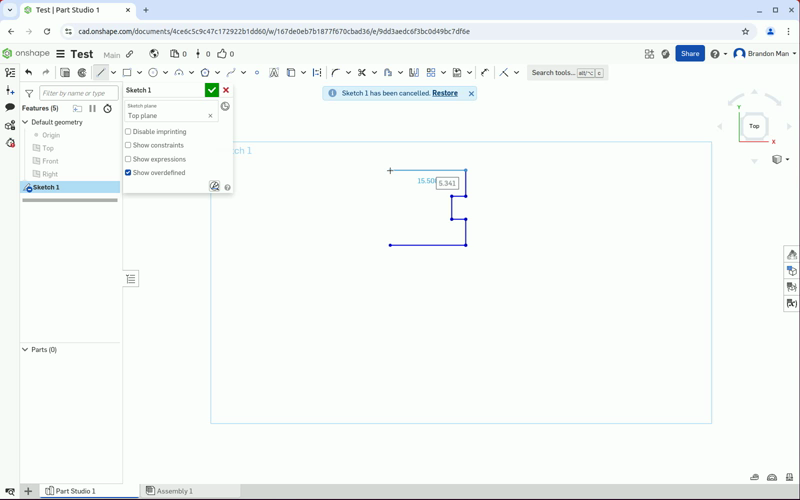
key_up(shift)
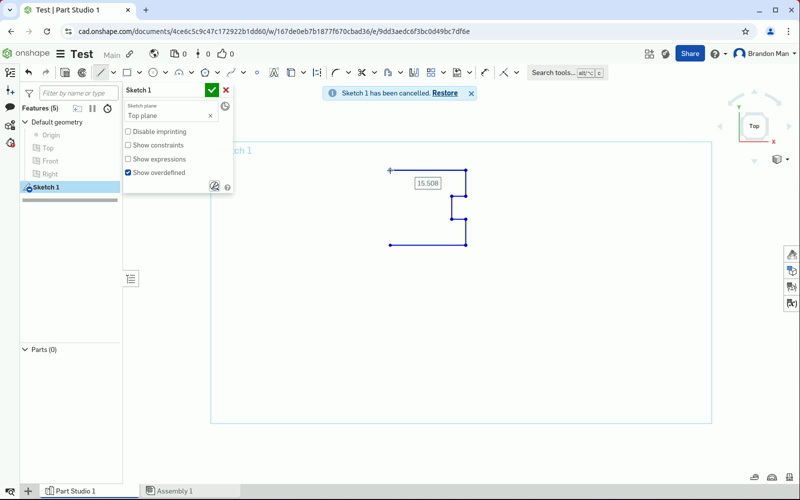
key_down(shift)
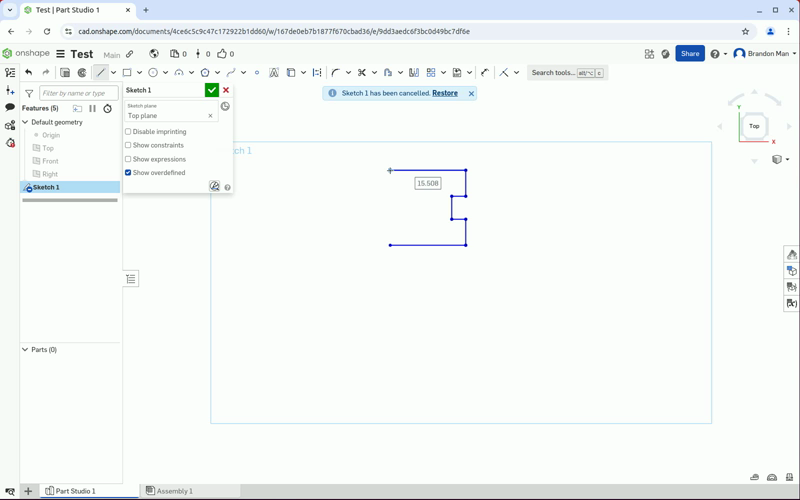
mouse_move(420, 170)
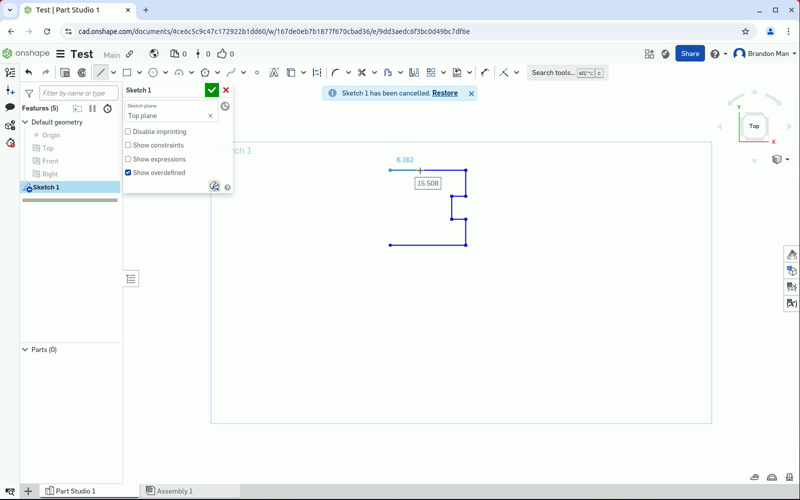
mouse_move(390, 196)
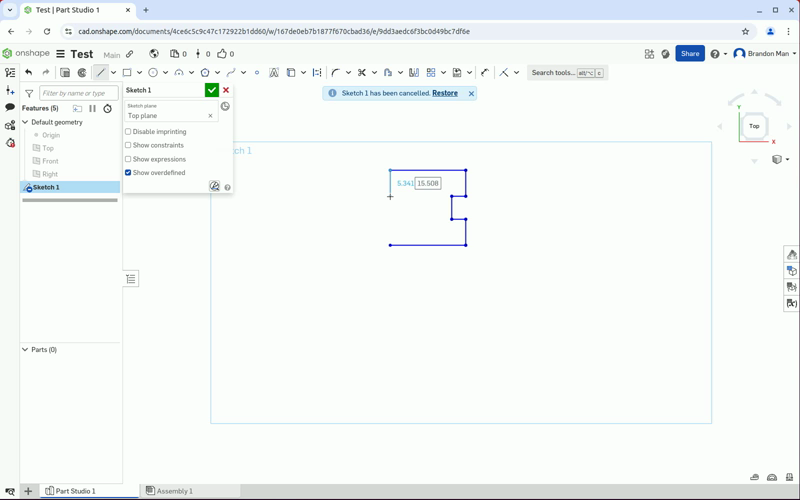
click(390, 196)
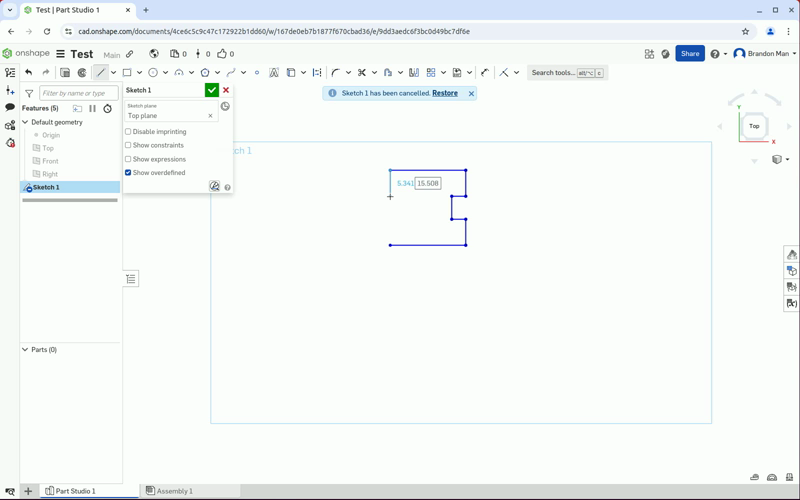
key_up(shift)
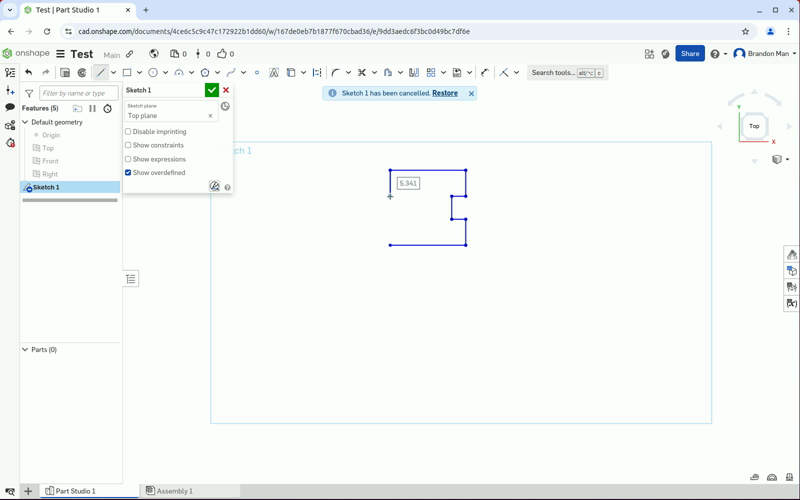
key_down(shift)
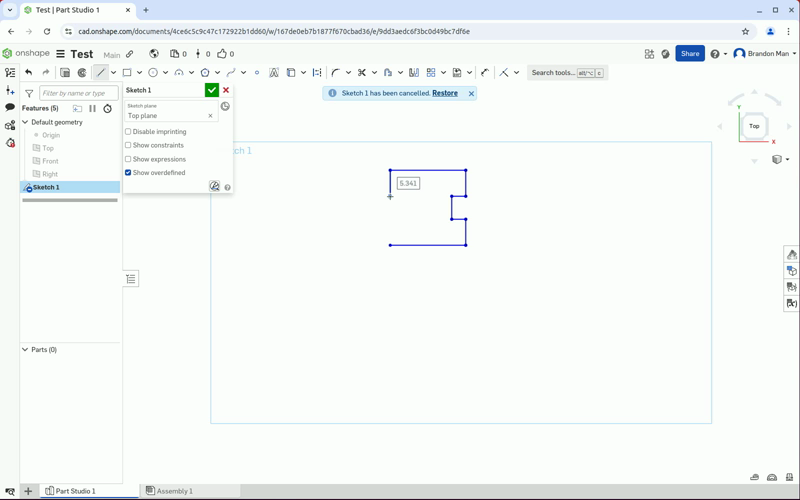
mouse_move(420, 196)
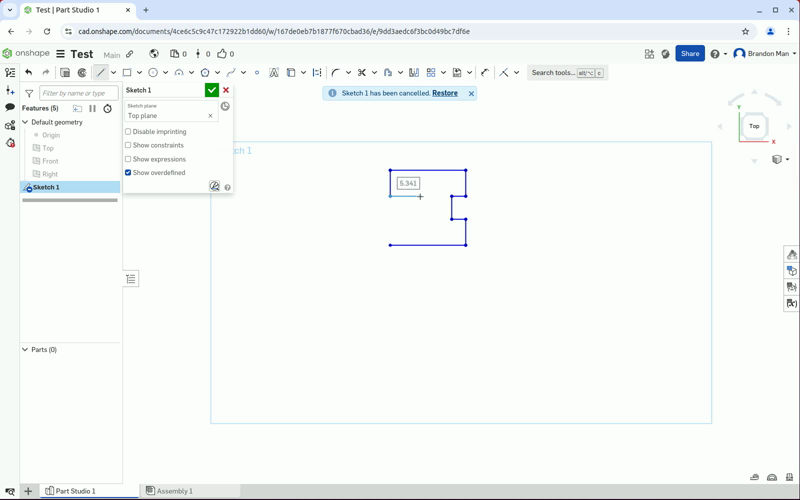
mouse_move(404, 196)
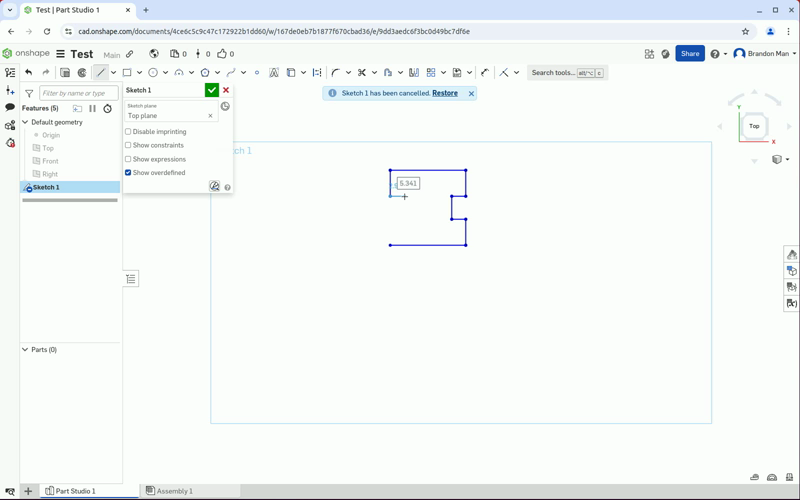
click(404, 196)
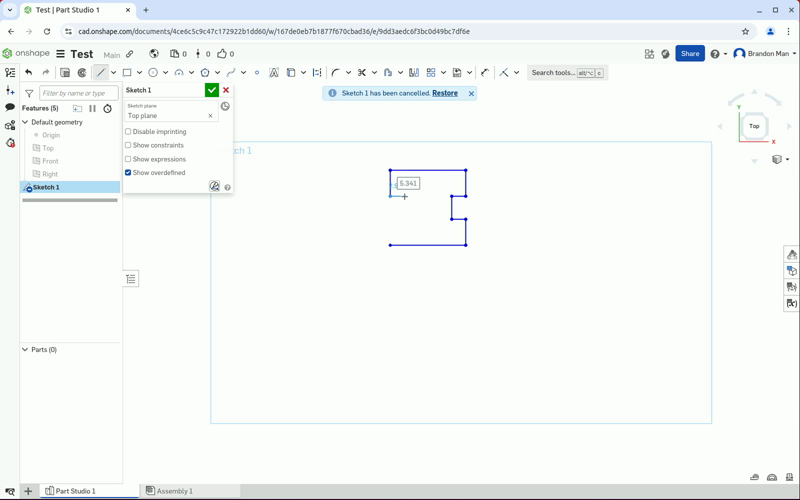
key_up(shift)
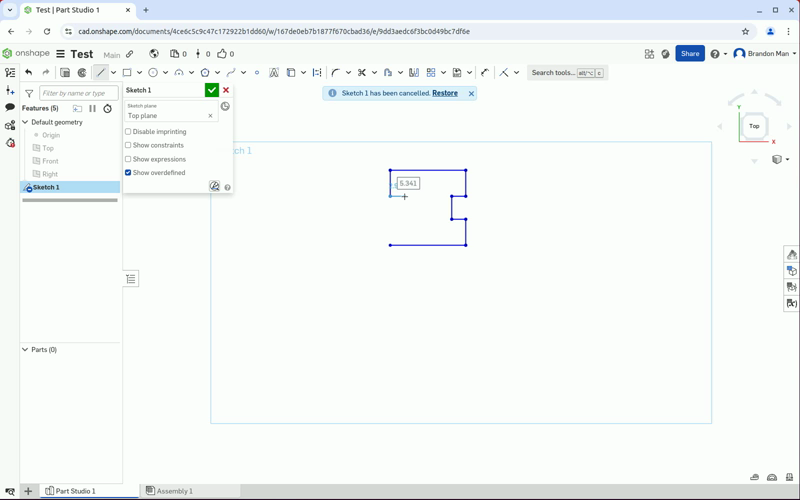
key_down(shift)
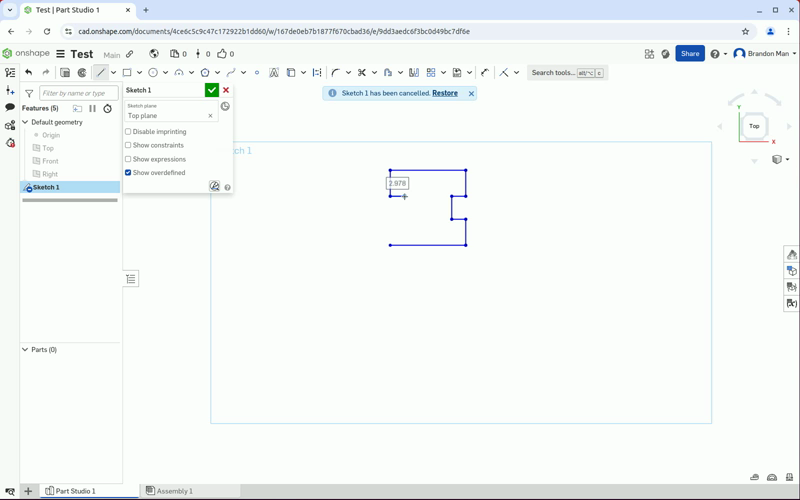
mouse_move(434, 196)
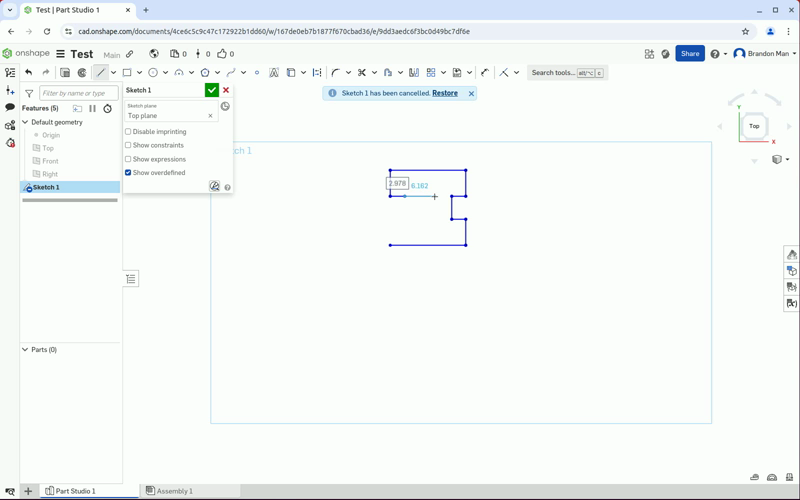
mouse_move(404, 219)
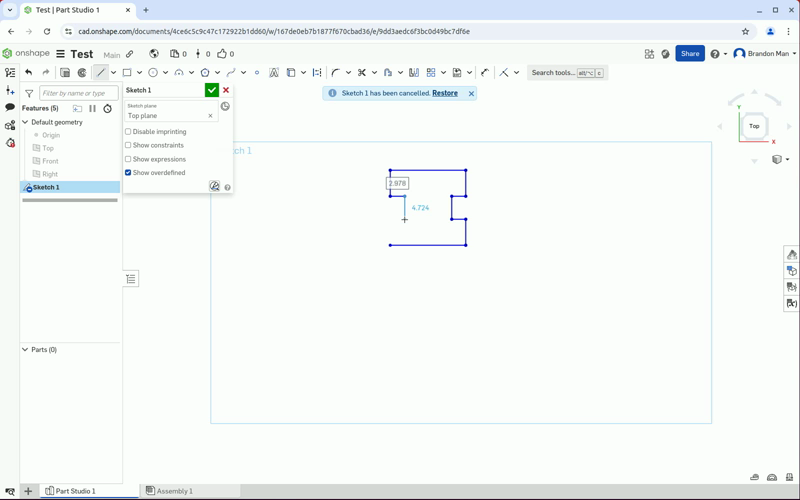
click(404, 219)
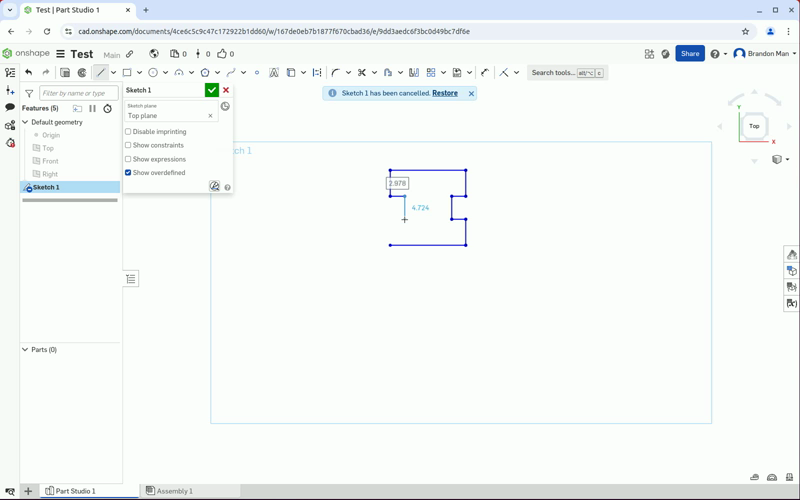
key_up(shift)
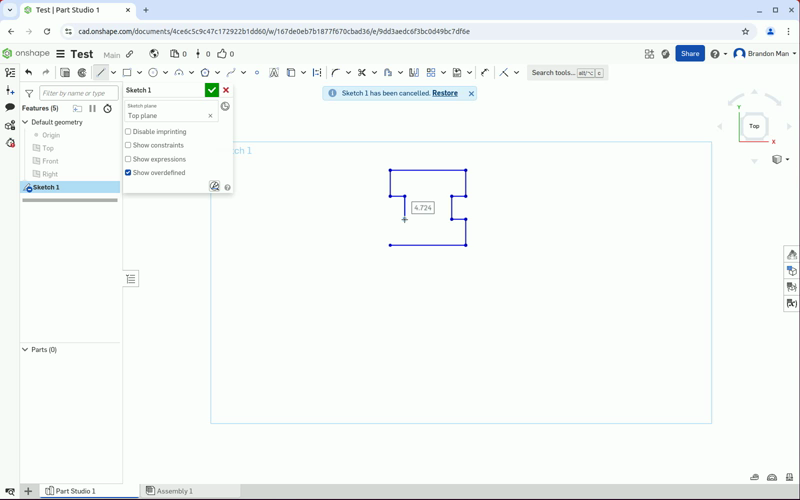
key_down(shift)
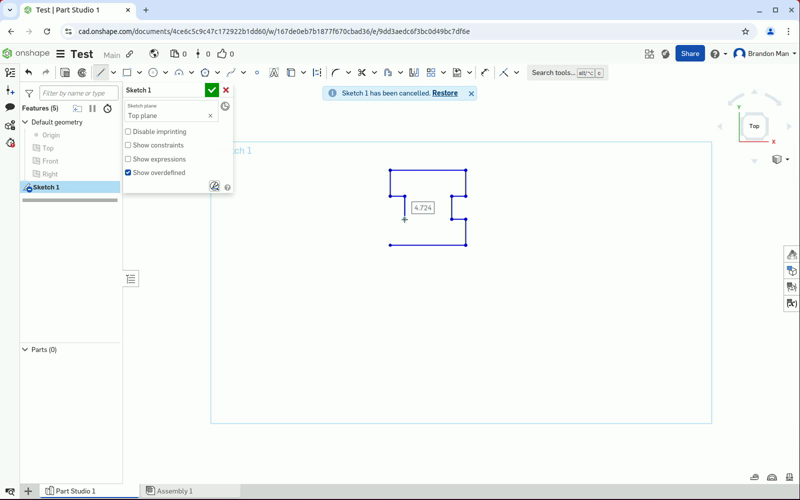
mouse_move(434, 219)
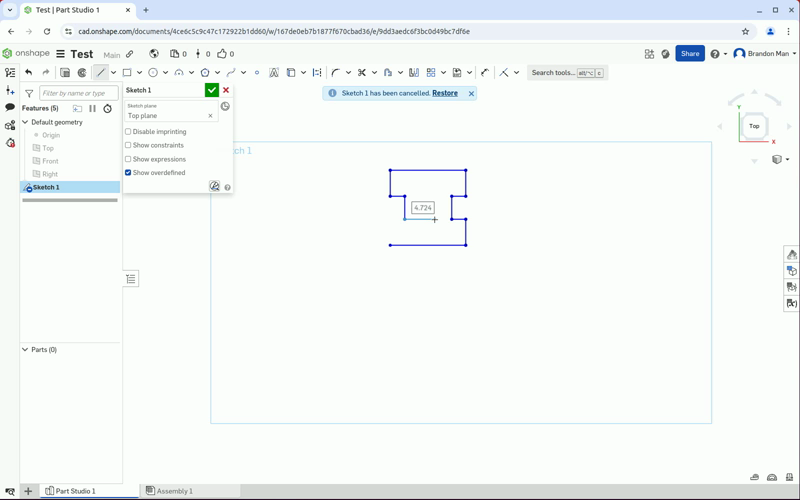
mouse_move(390, 219)
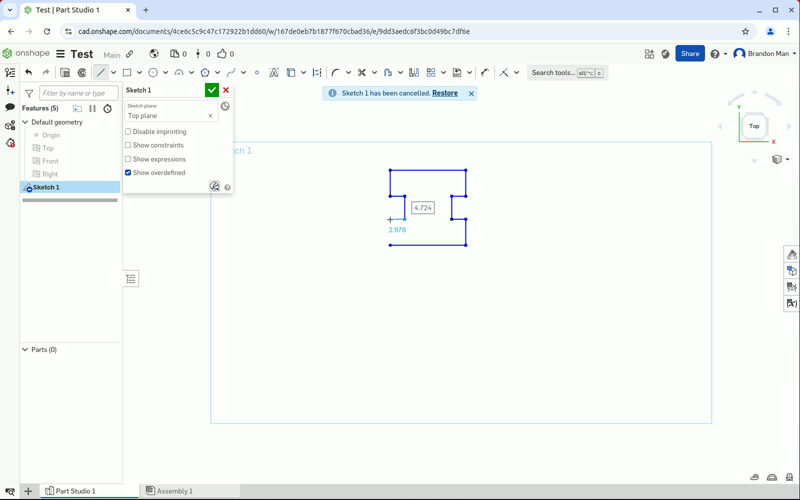
click(390, 219)
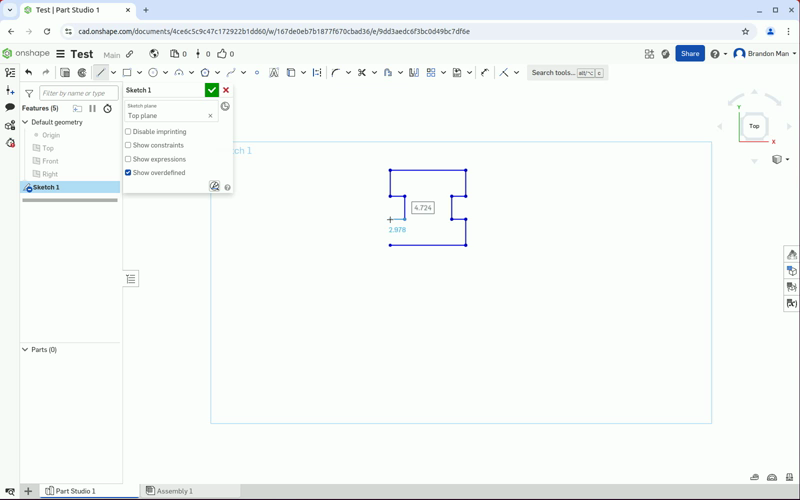
key_up(shift)
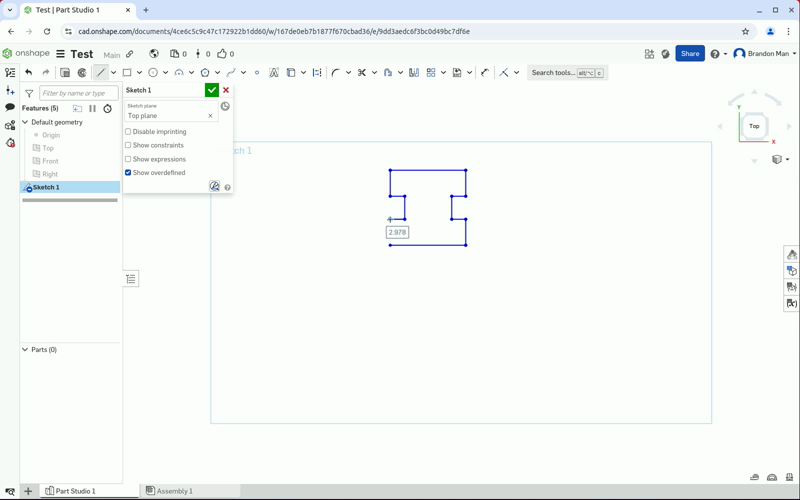
mouse_move(420, 219)
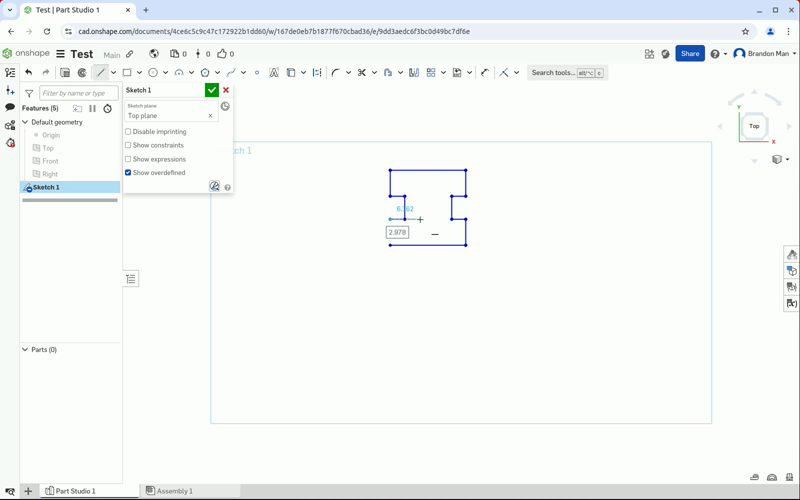
key_down(shift)
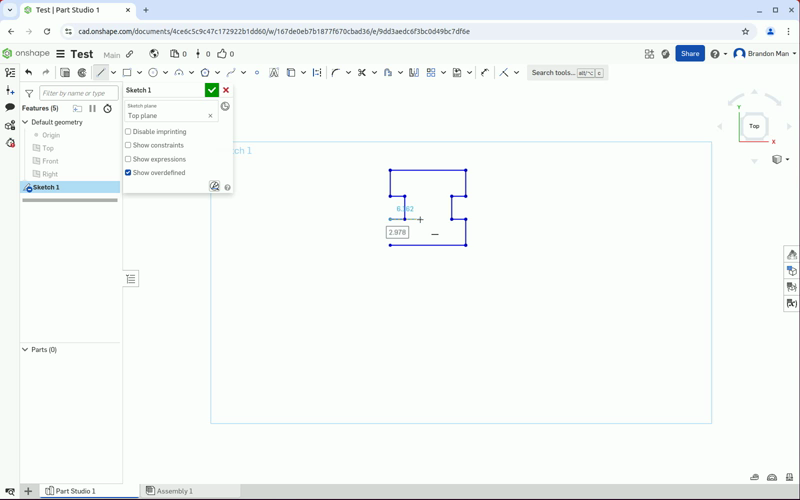
mouse_move(390, 245)
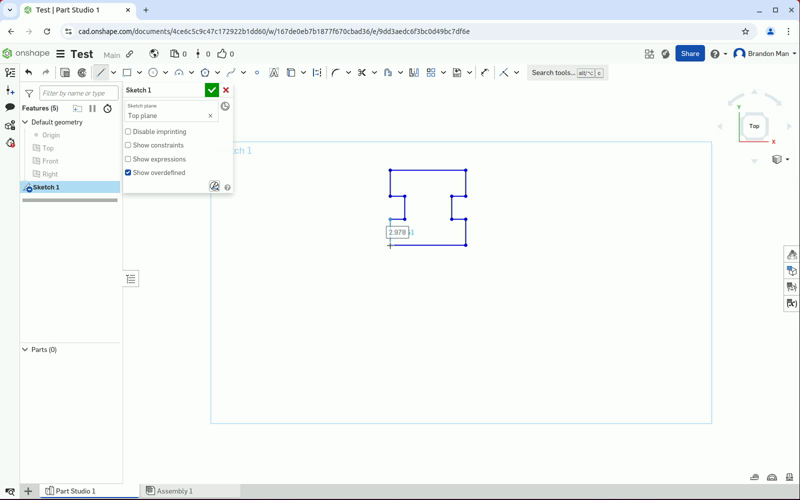
key_up(shift)
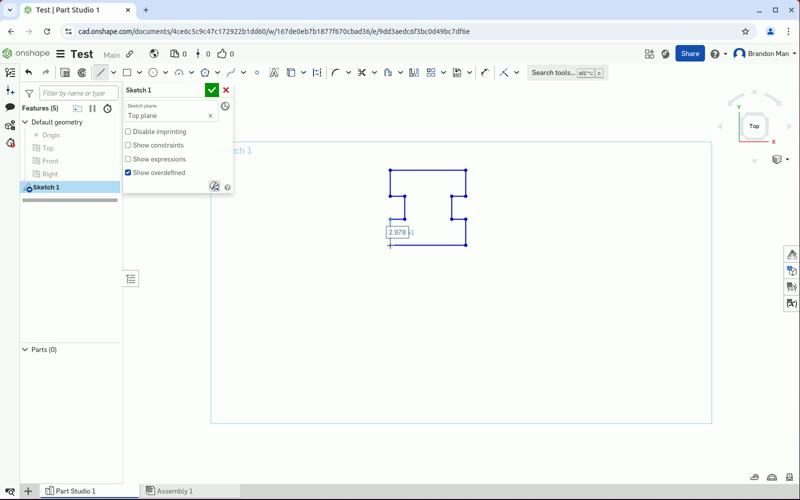
click(390, 245)
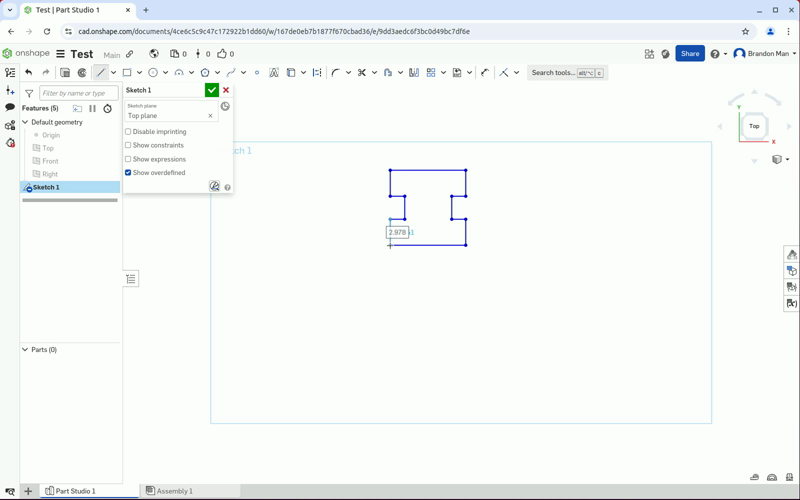
key(esc)
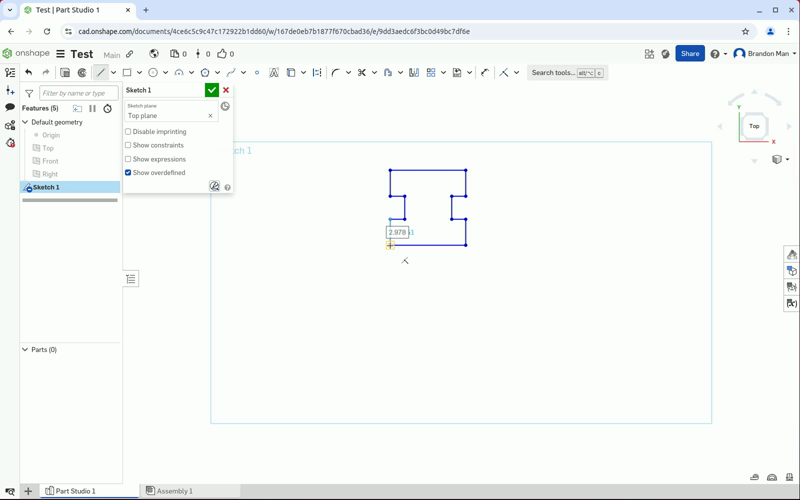
key(c)
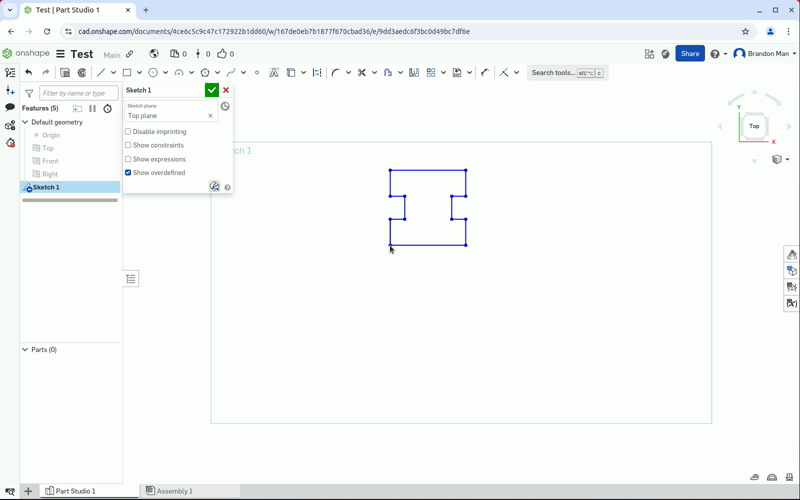
key_down(shift)
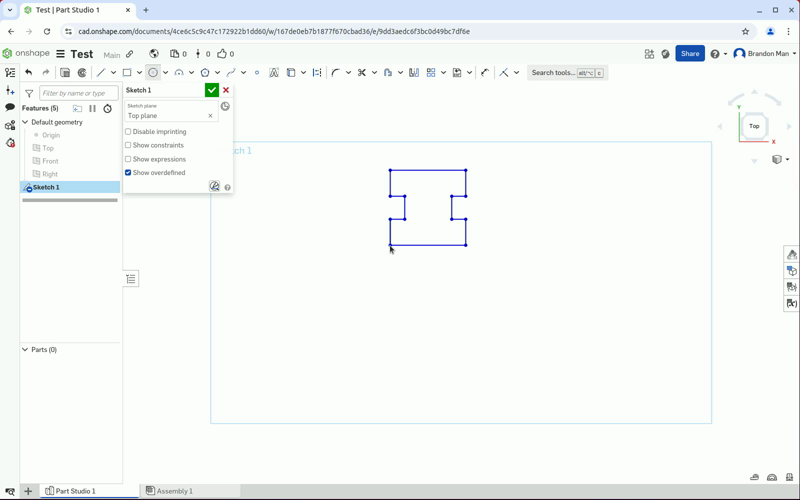
mouse_move(428, 207)
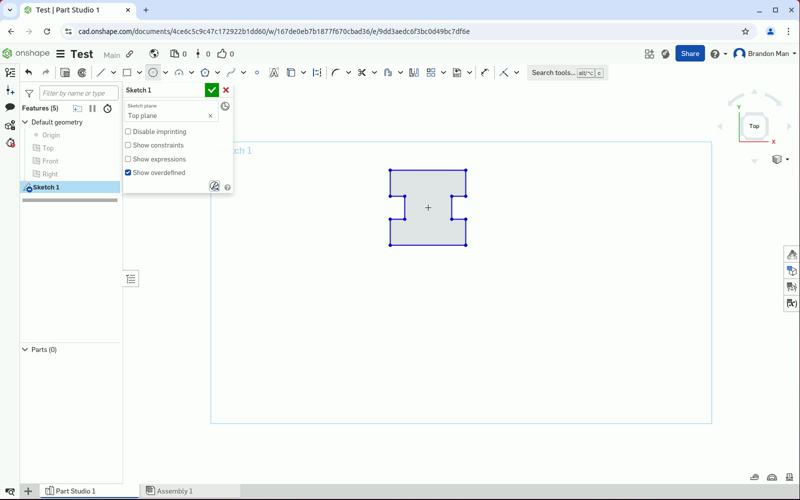
click(428, 207)
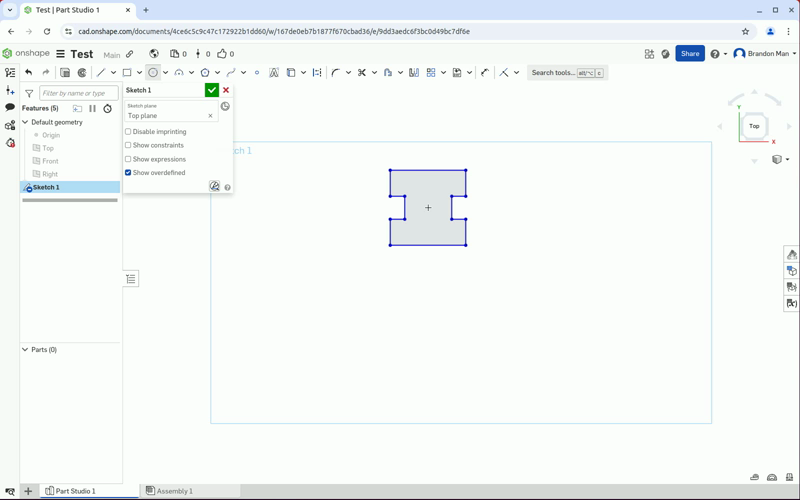
key_up(shift)
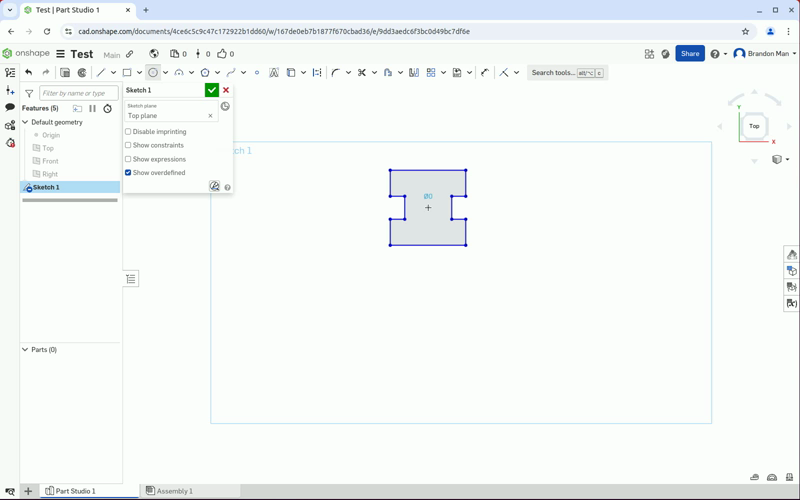
mouse_move(437, 207)
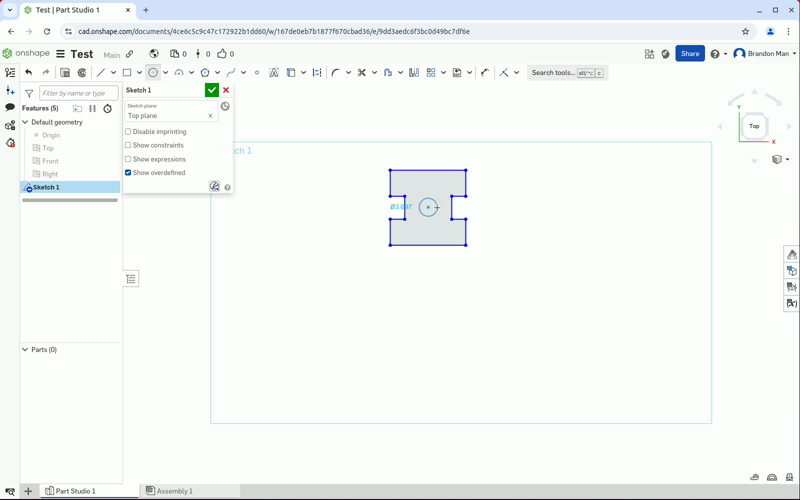
click(437, 207)
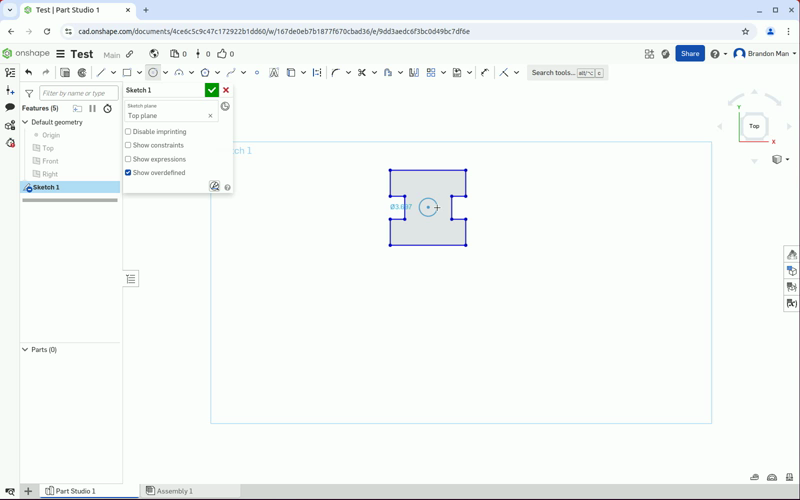
key(esc)
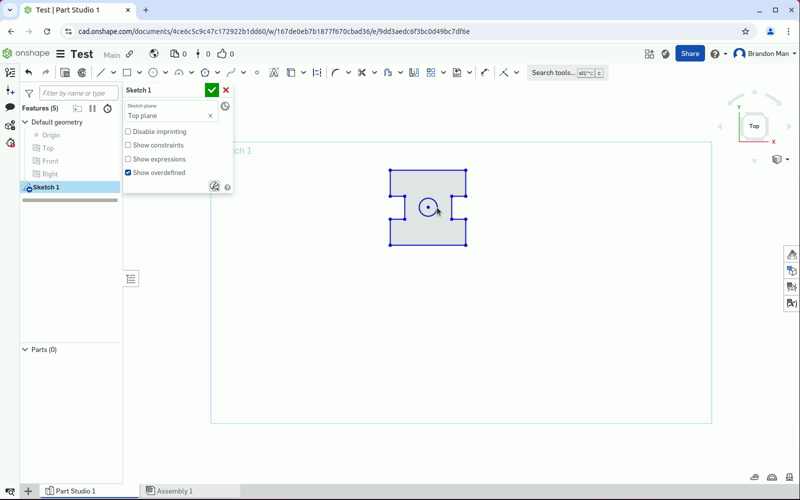
mouse_move(443, 213)
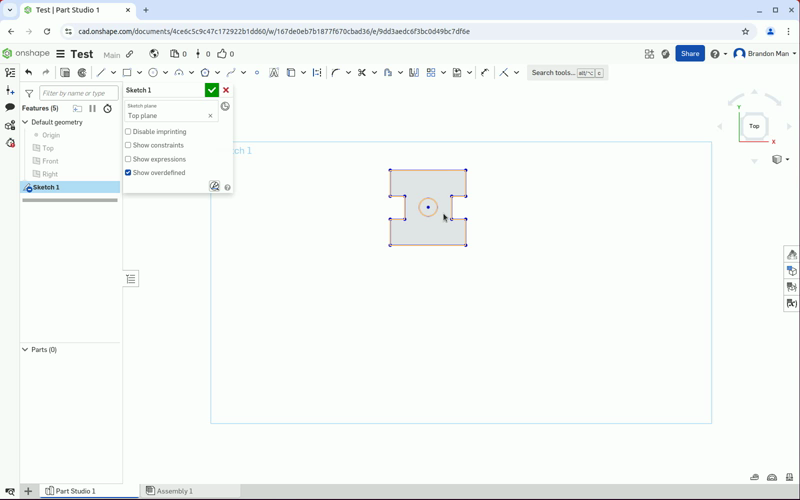
click(443, 213)
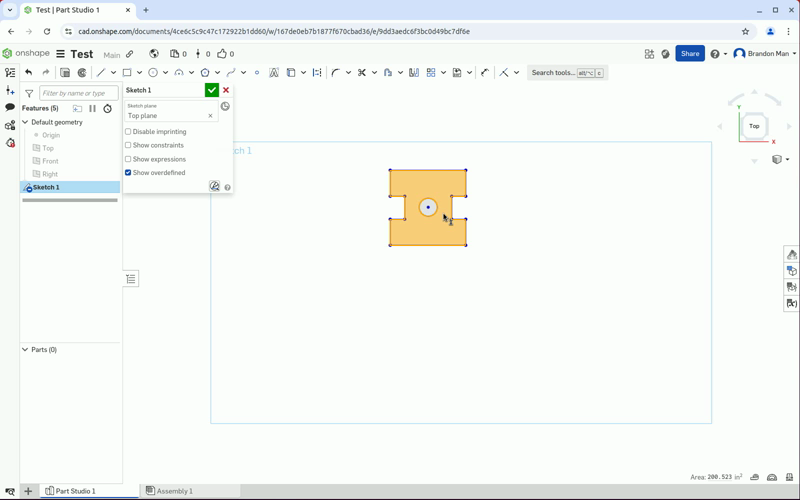
mouse_move(73, 352)
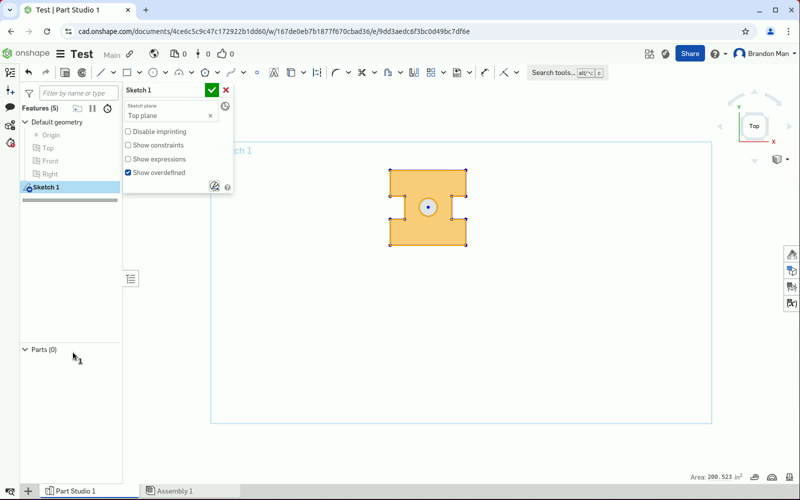
key(shift+y)
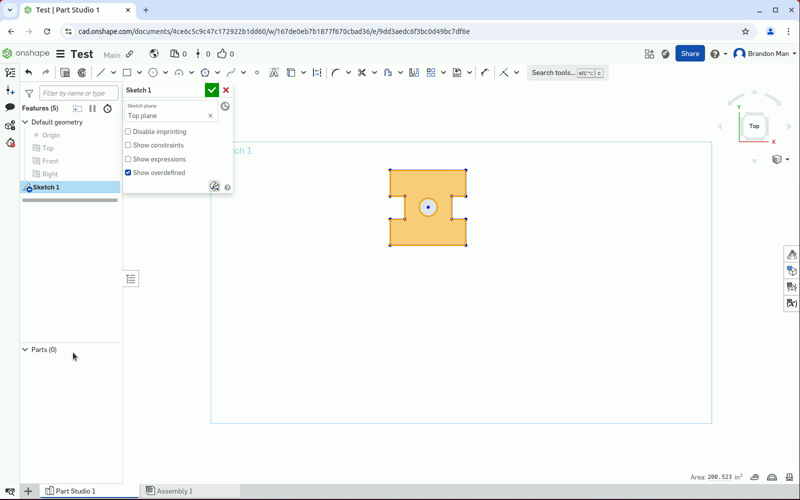
key(shift+e)
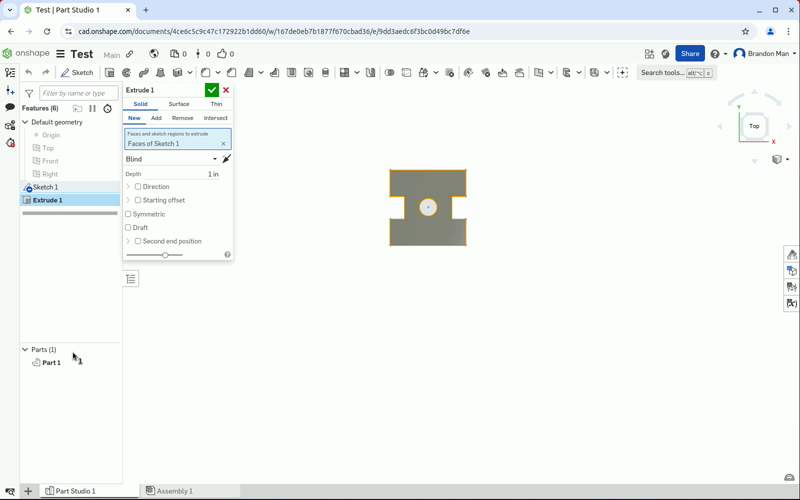
mouse_move(143, 106)
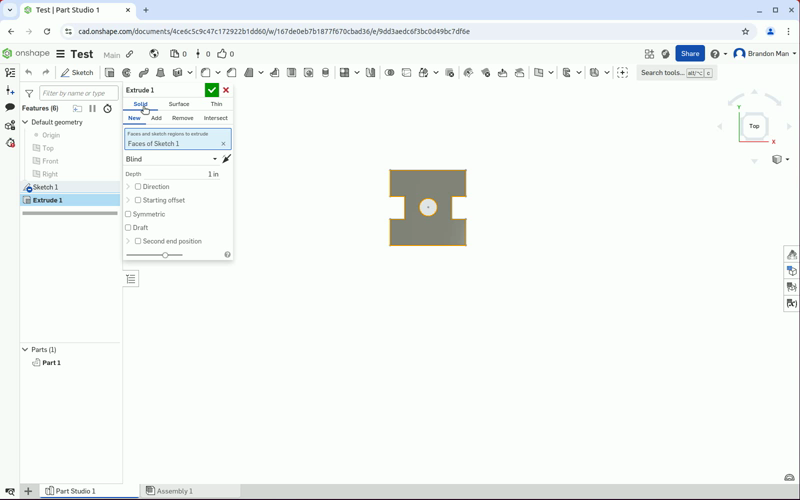
click(143, 106)
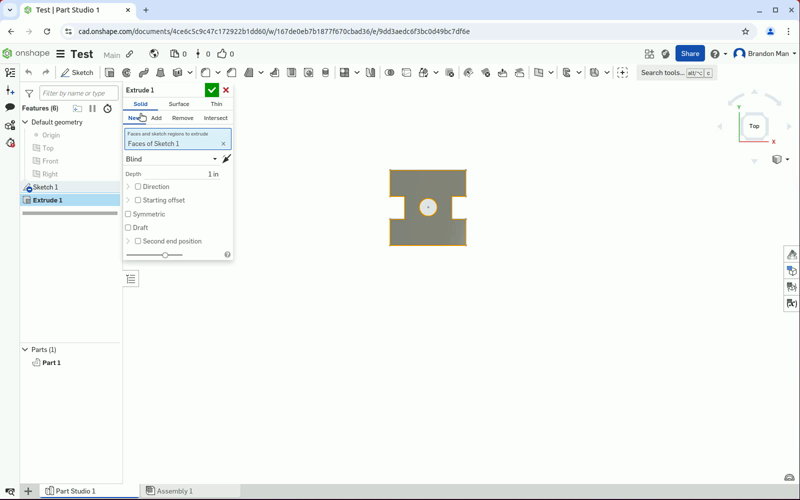
mouse_move(137, 120)
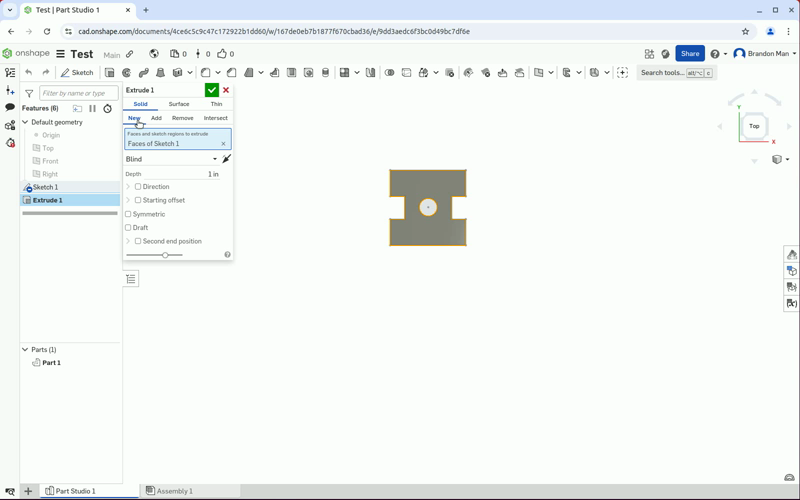
click(137, 120)
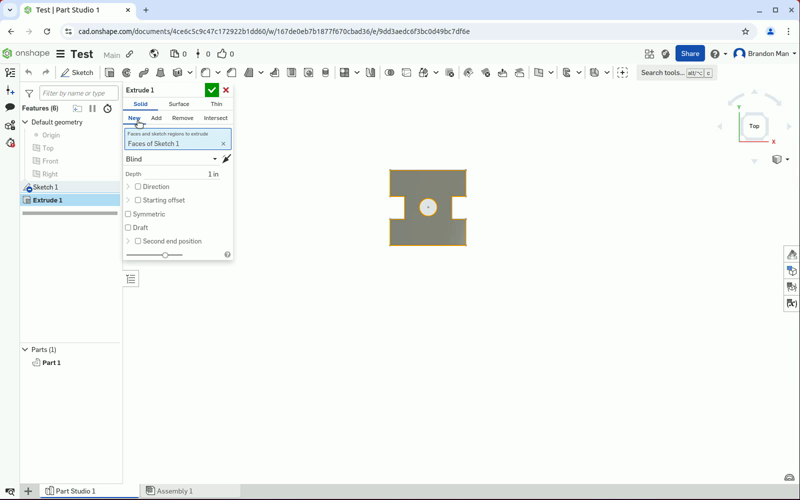
key(tab, 4)
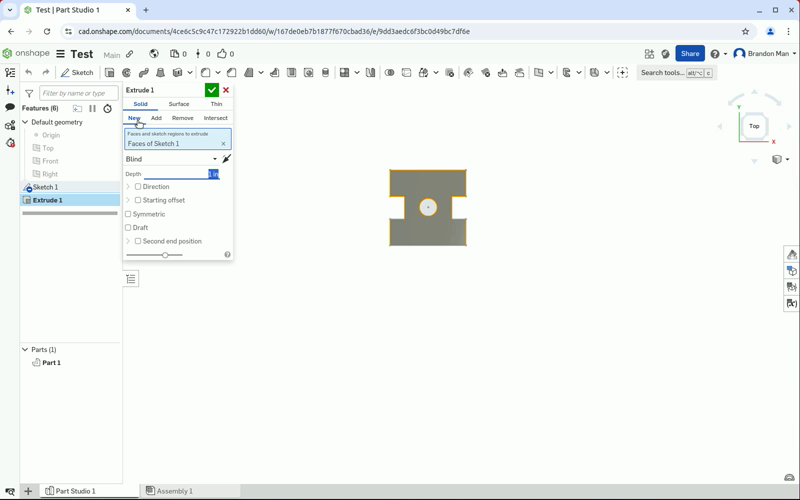
text(3.851)
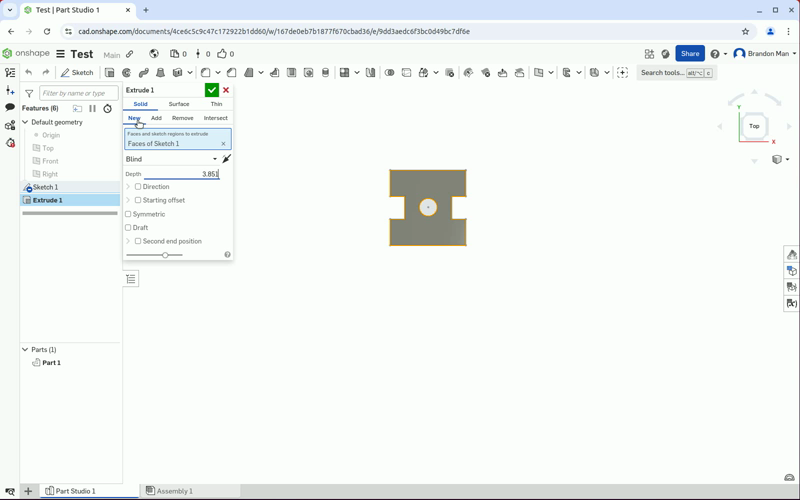
key(enter)
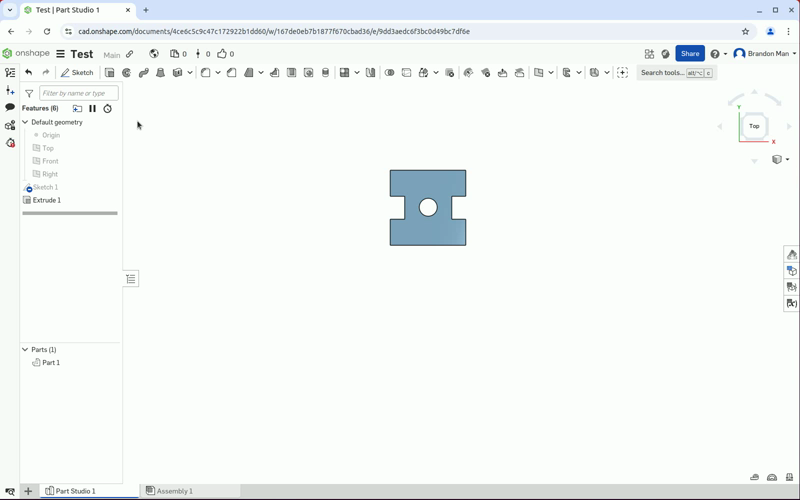
key(shift+h)
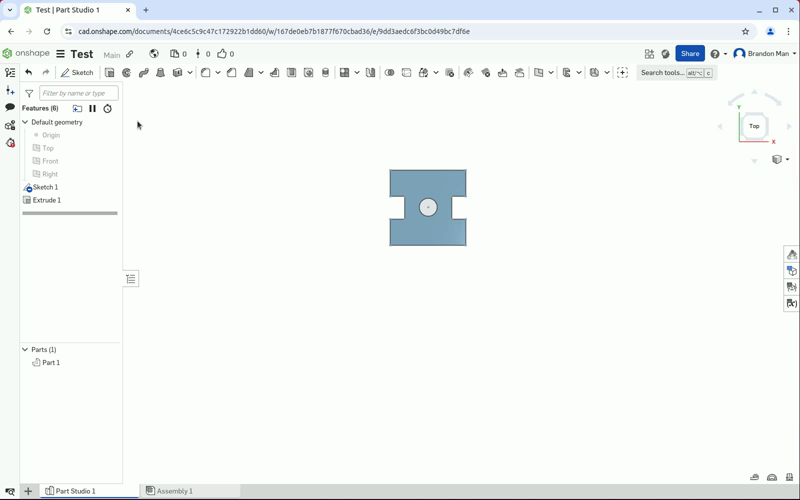
key(shift+h)
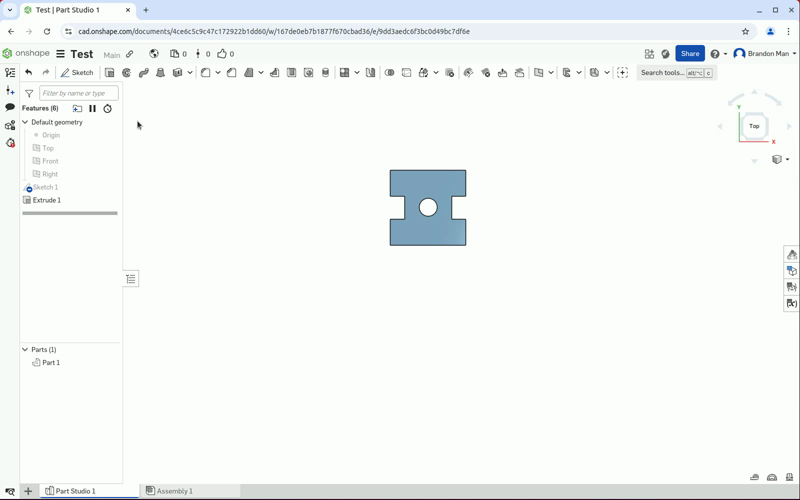
mouse_move(73, 189)
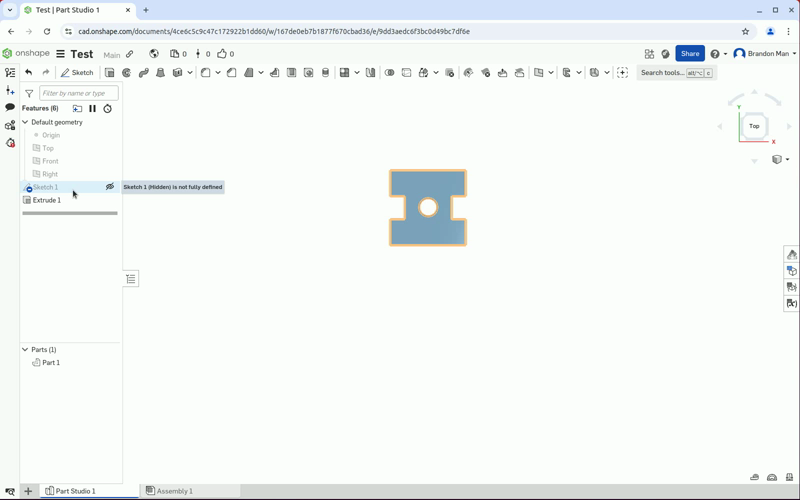
click(73, 189)
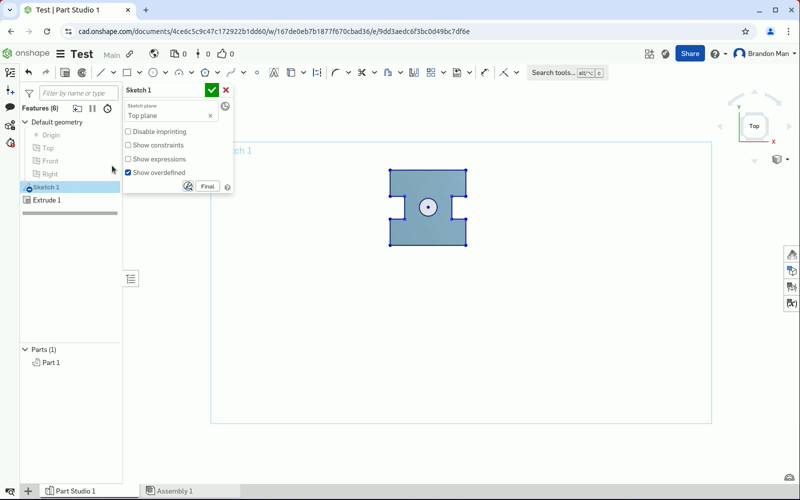
mouse_move(229, 92)
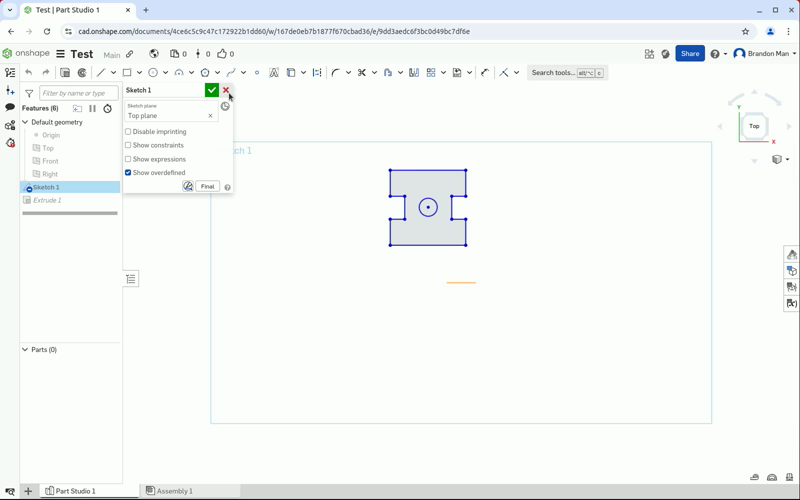
click(229, 92)
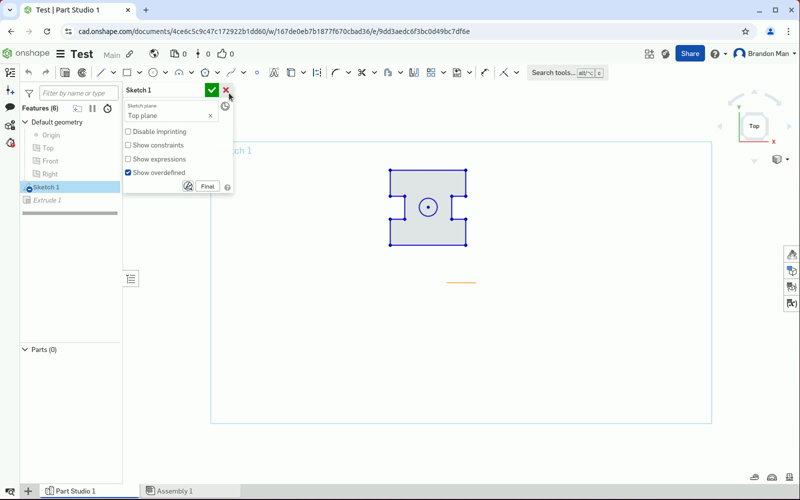
key(shift+s)
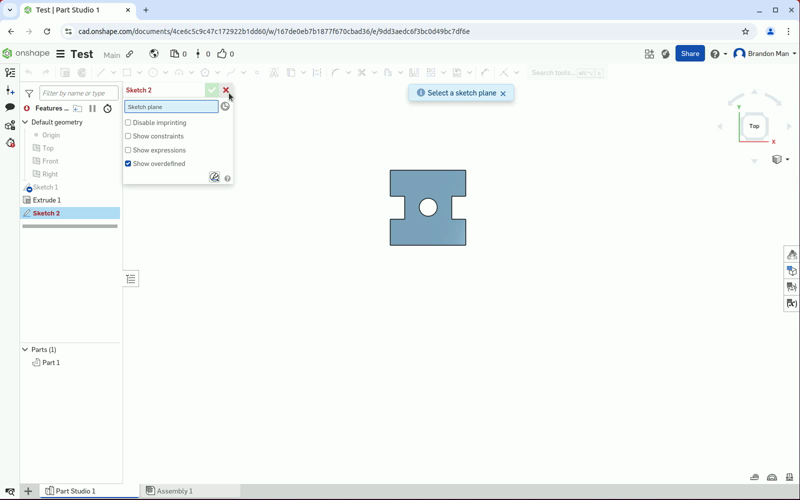
mouse_move(73, 150)
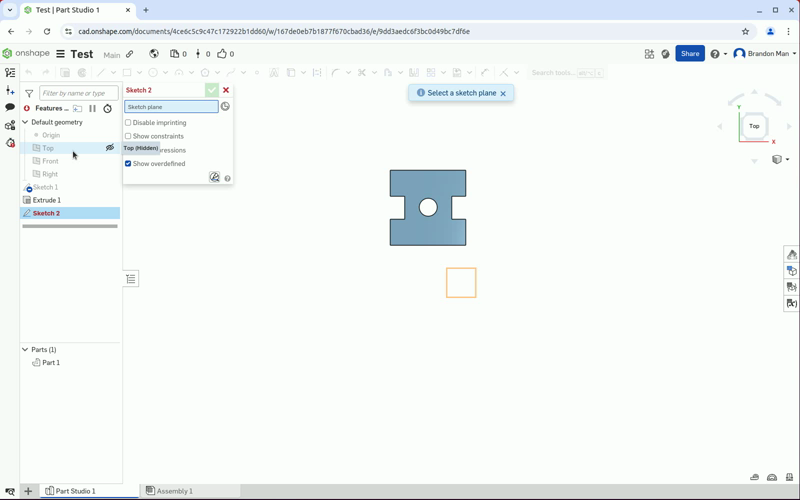
click(73, 150)
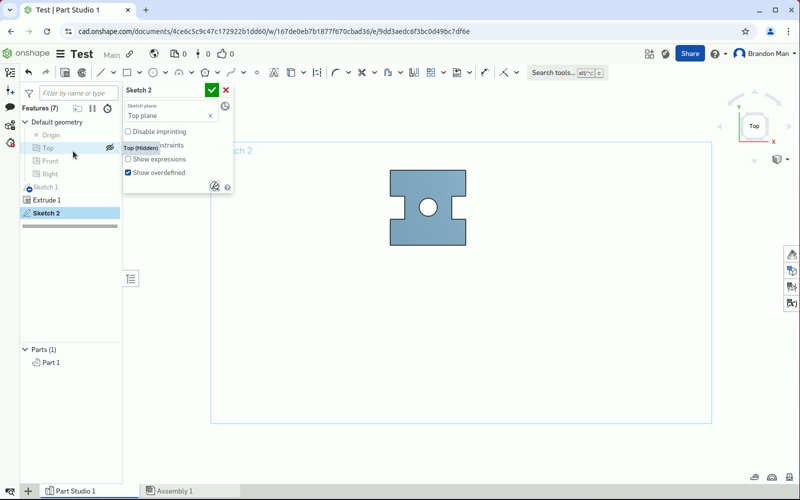
mouse_move(73, 352)
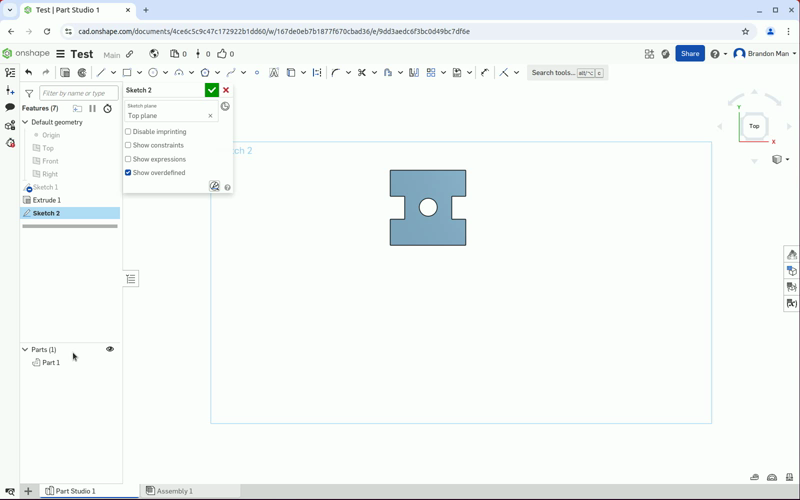
key(y)
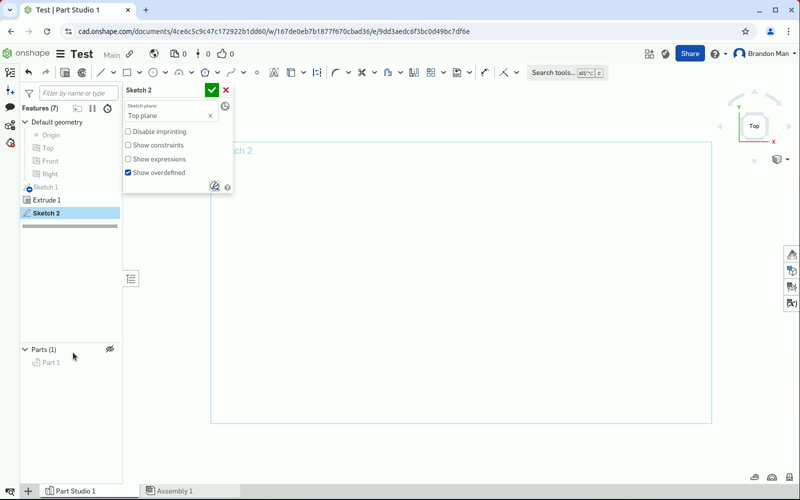
key(l)
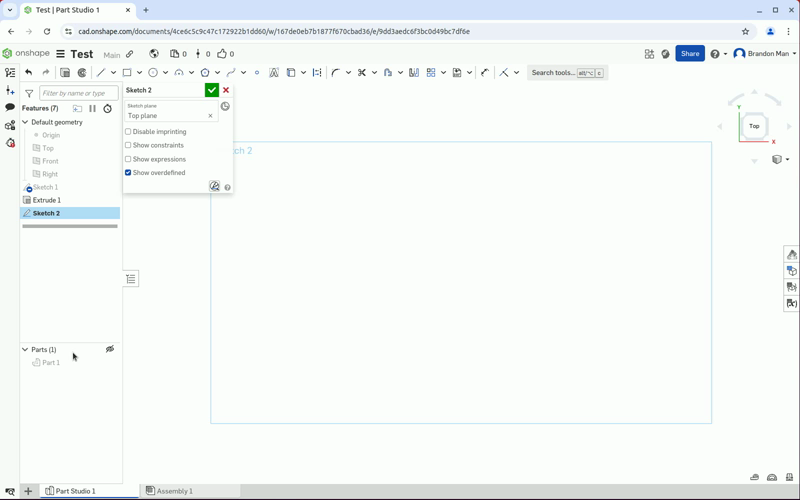
key_down(shift)
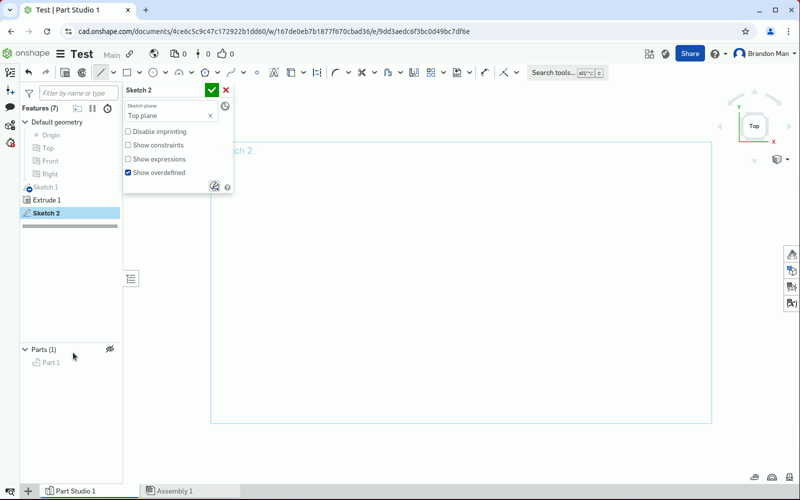
mouse_move(390, 282)
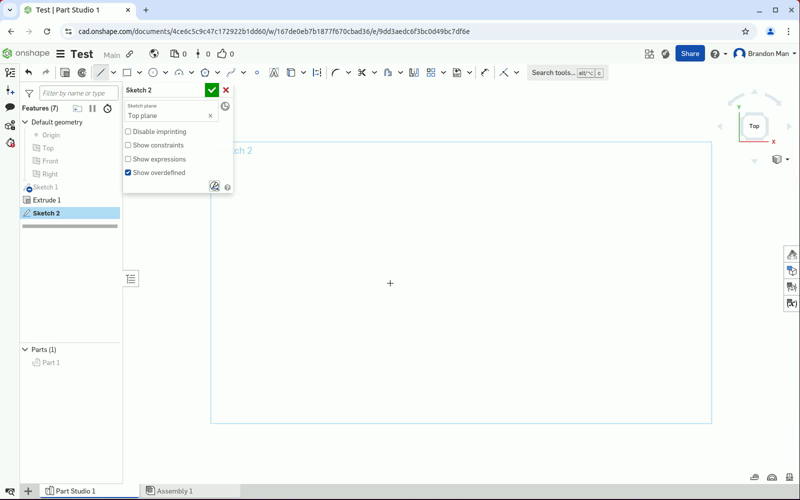
click(390, 282)
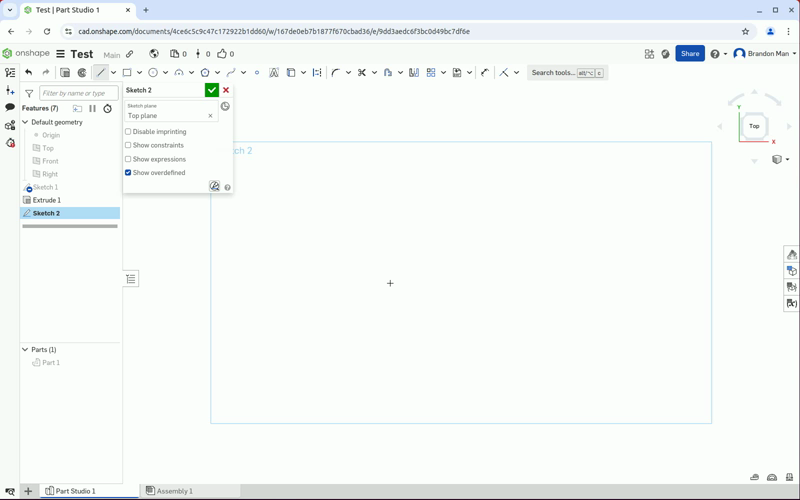
key_up(shift)
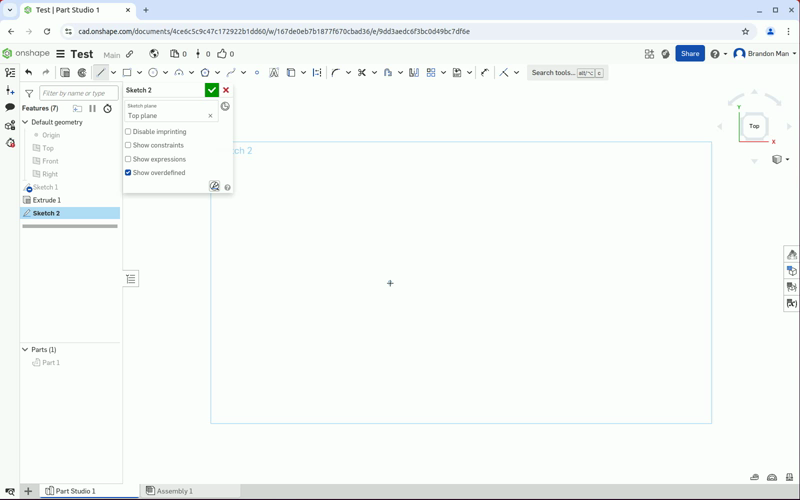
key_down(shift)
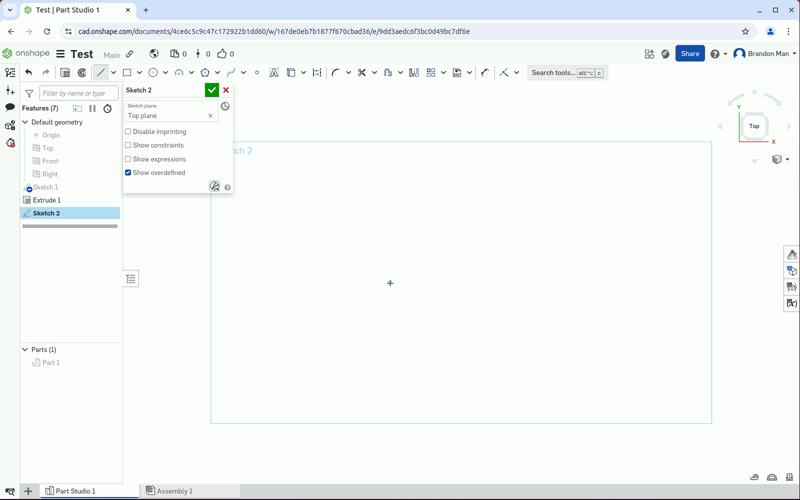
mouse_move(465, 282)
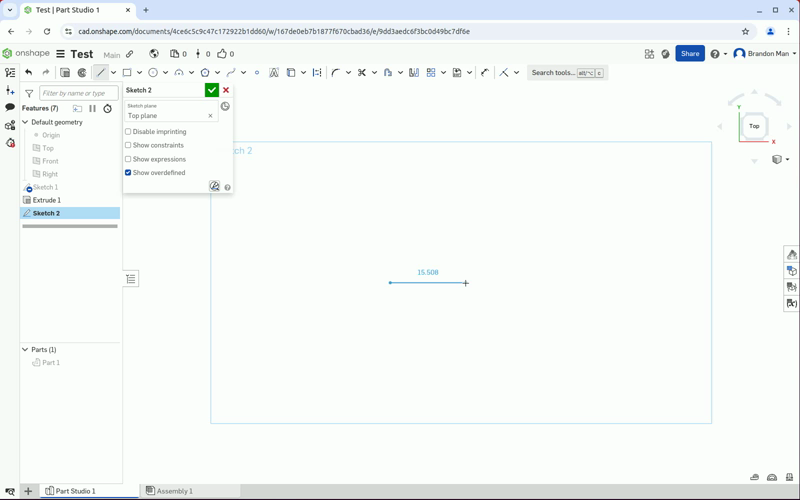
click(465, 282)
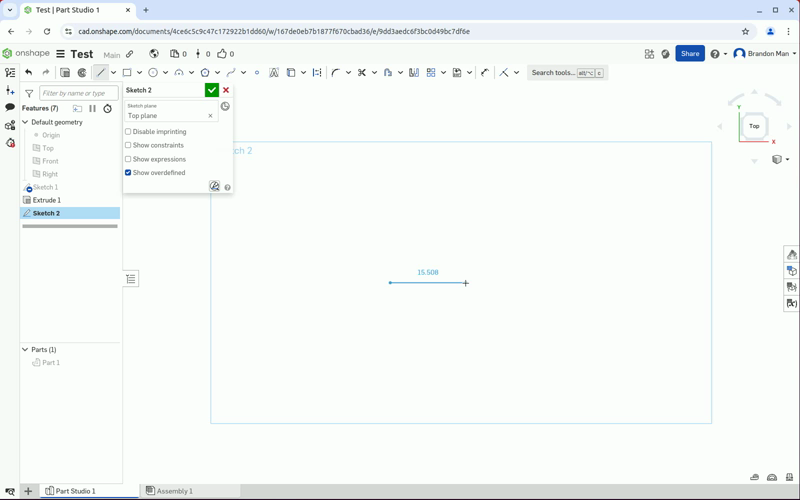
key_up(shift)
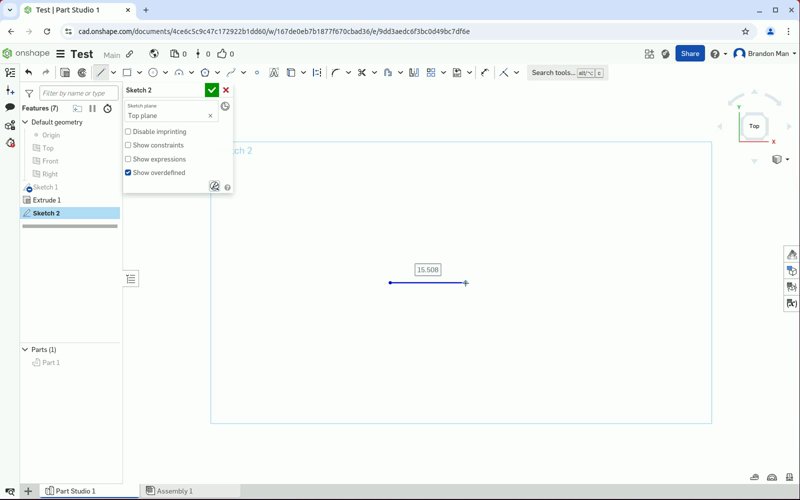
key_down(shift)
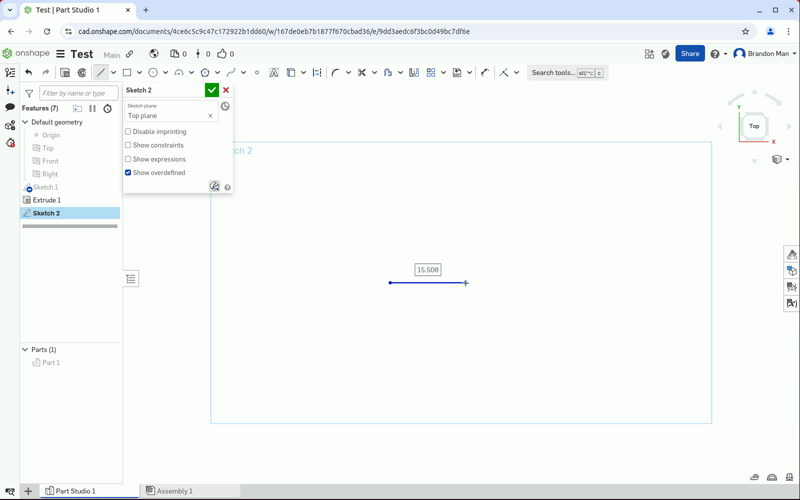
mouse_move(495, 282)
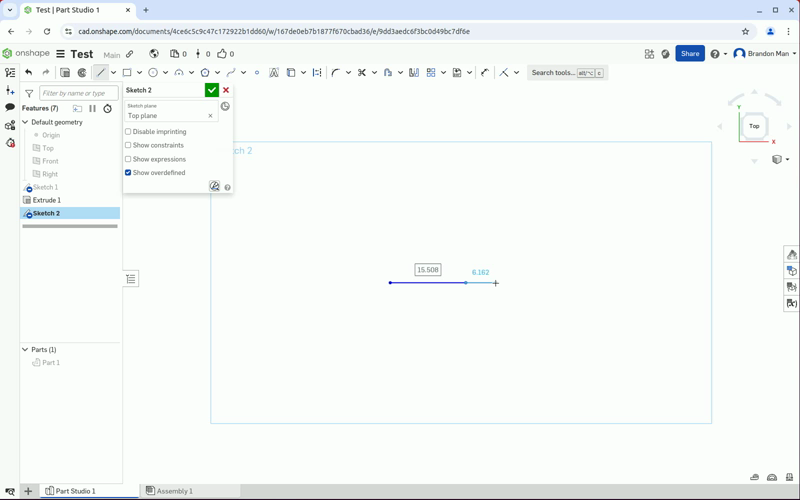
mouse_move(465, 244)
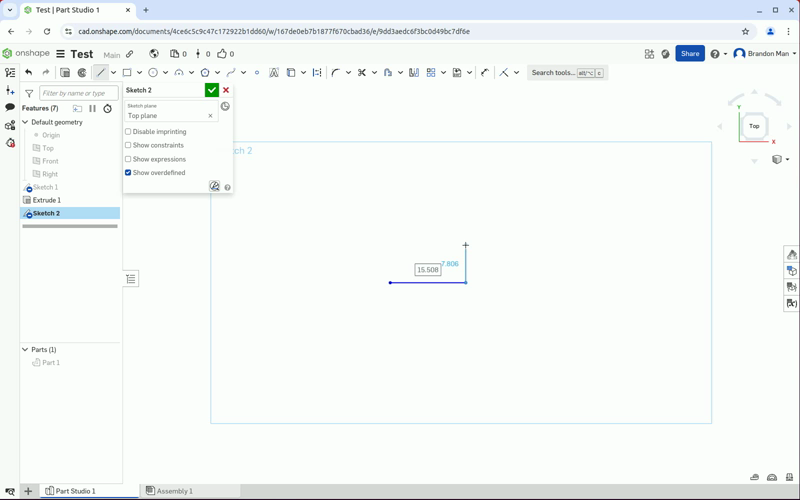
click(465, 244)
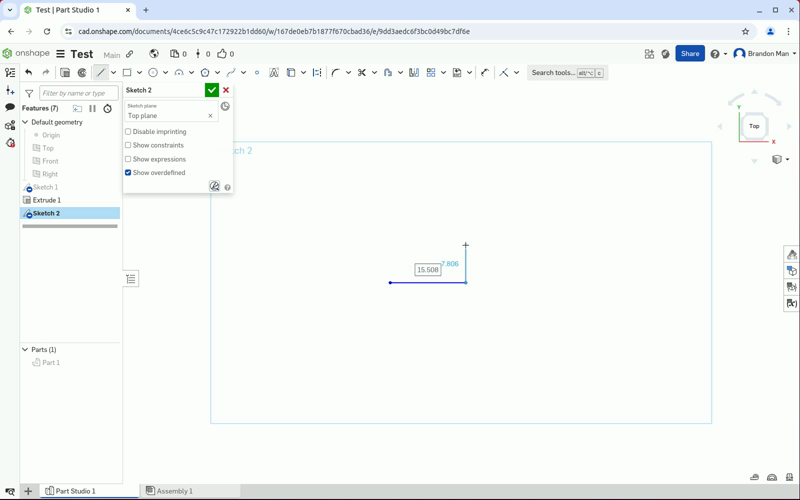
key_up(shift)
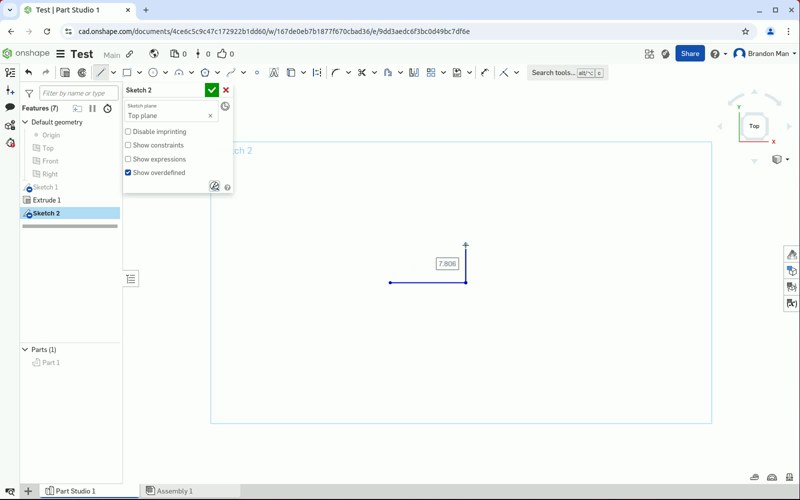
key_down(shift)
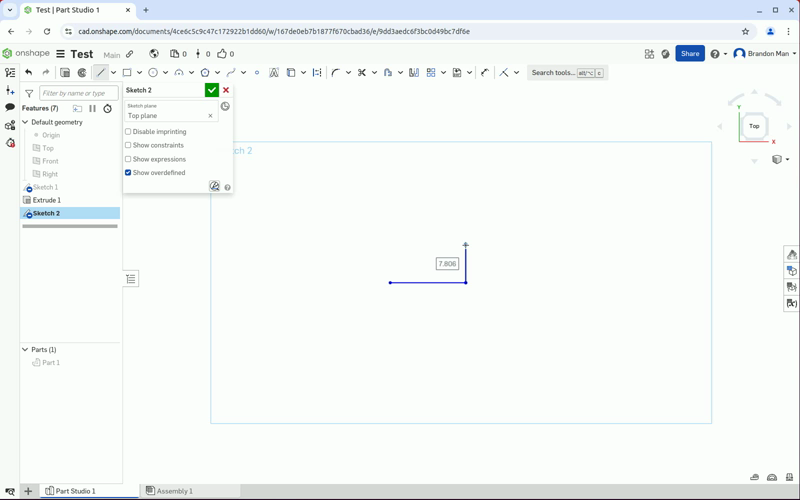
mouse_move(390, 244)
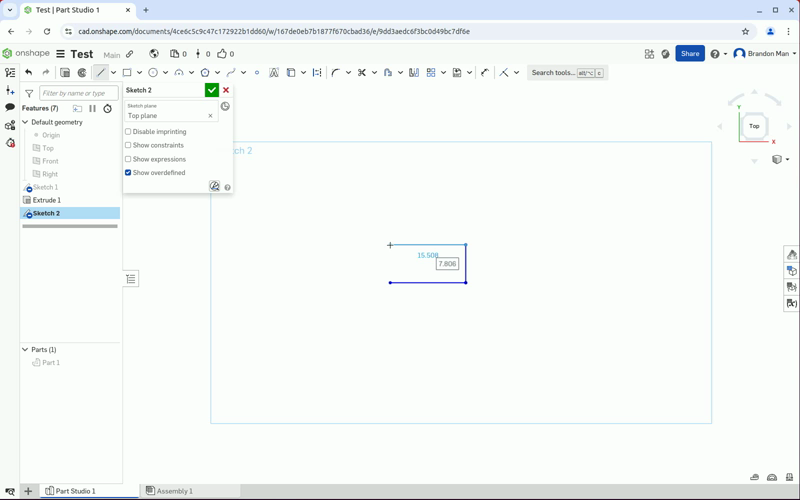
click(390, 244)
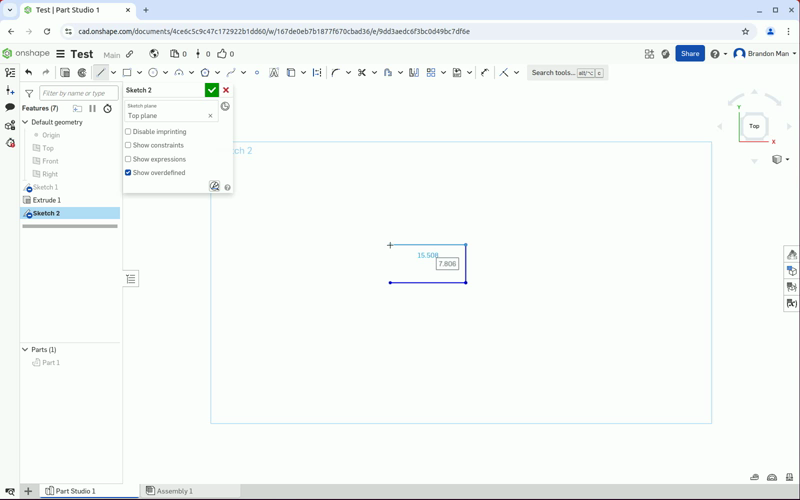
key_up(shift)
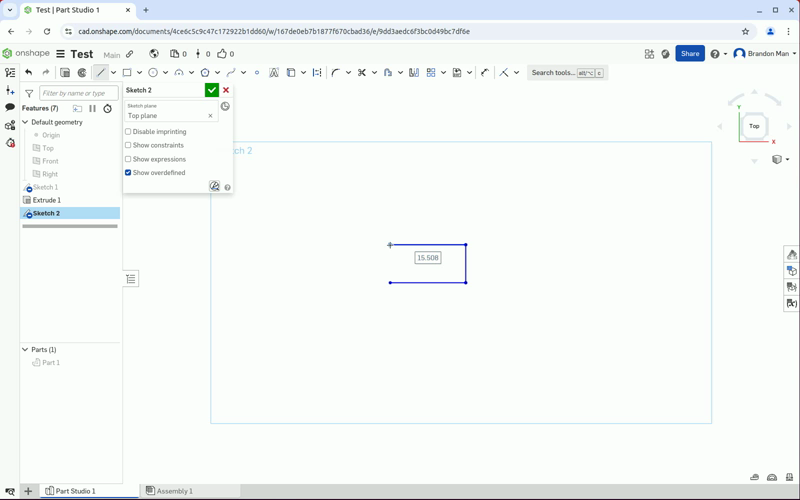
mouse_move(420, 244)
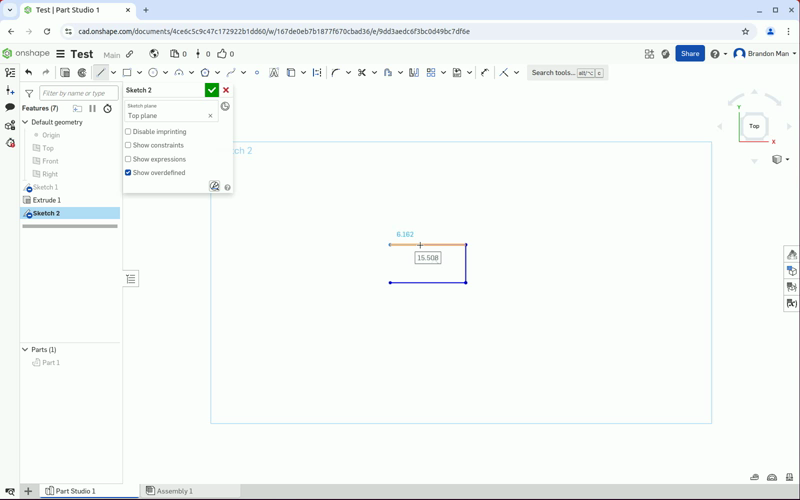
key_down(shift)
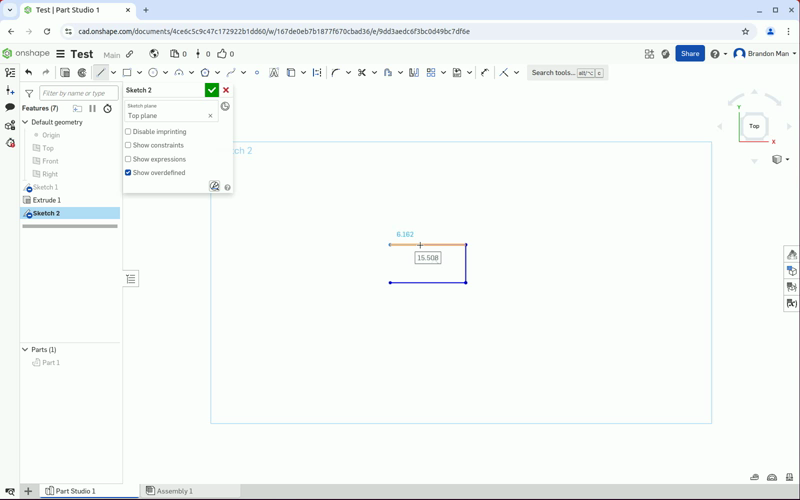
mouse_move(390, 282)
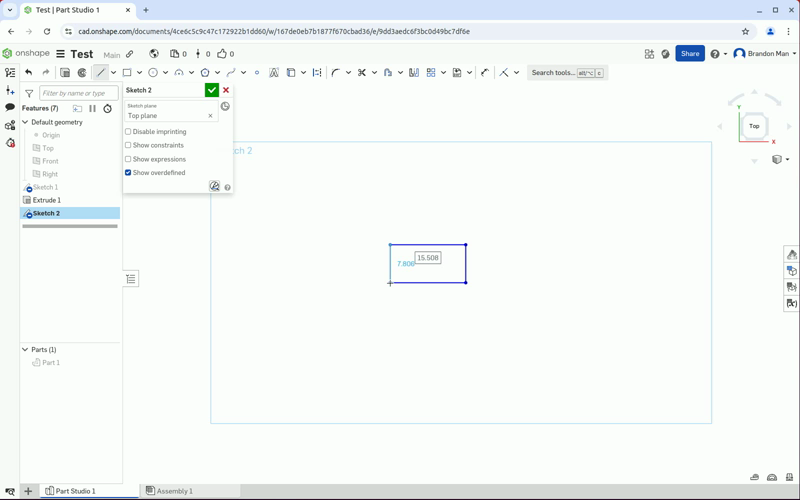
key_up(shift)
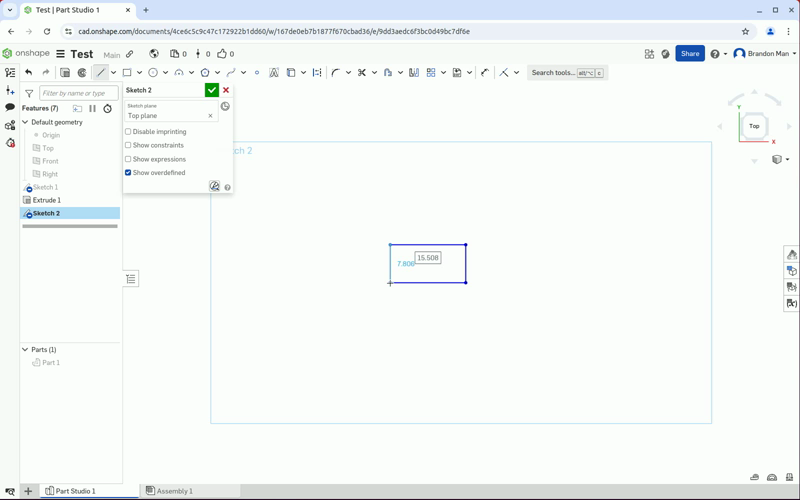
click(390, 282)
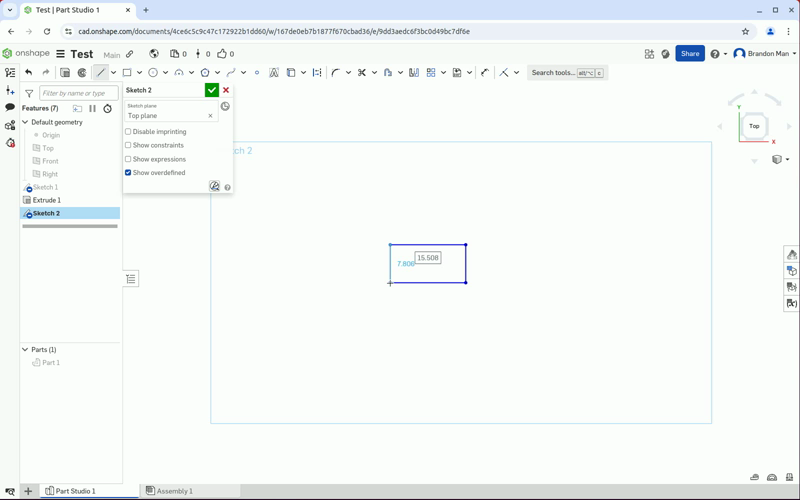
key(esc)
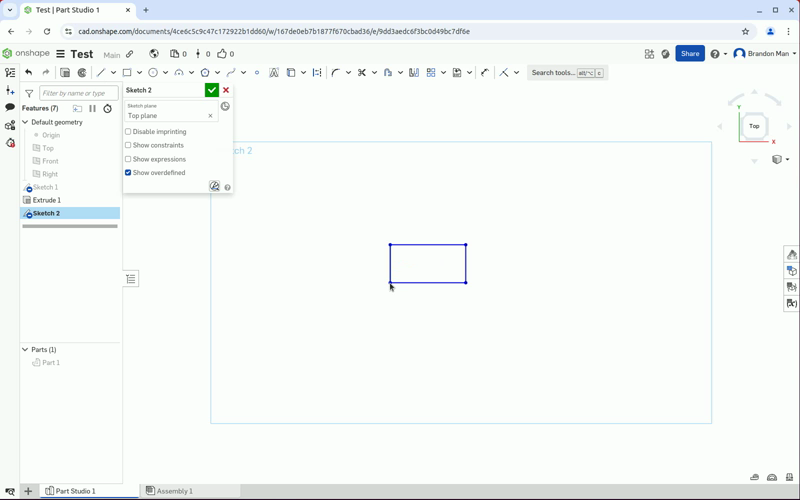
key(c)
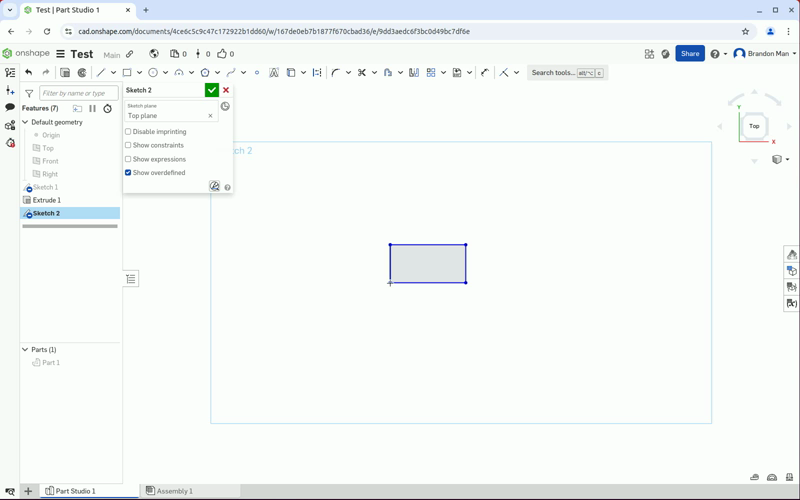
key_down(shift)
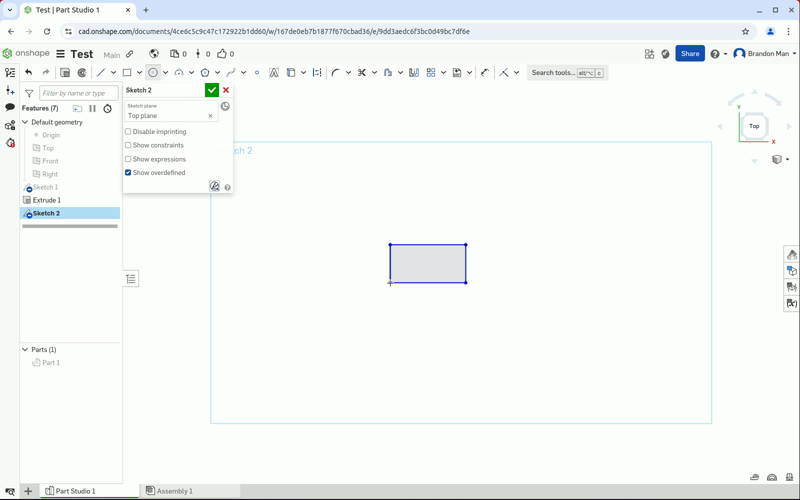
mouse_move(428, 264)
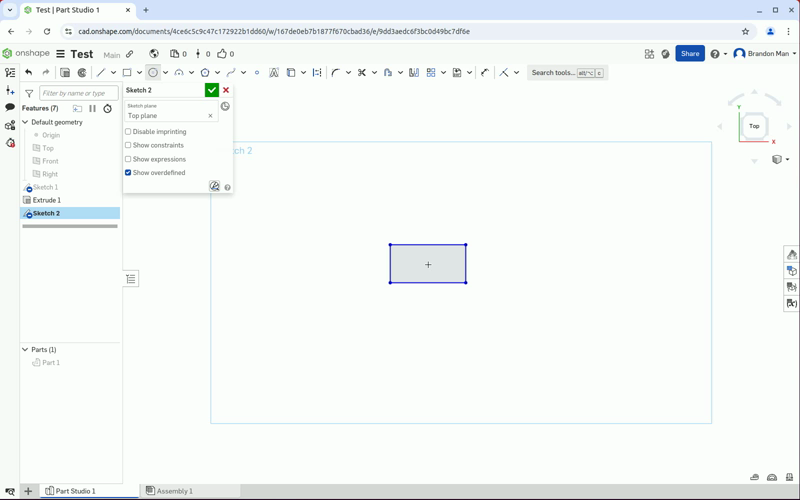
click(428, 264)
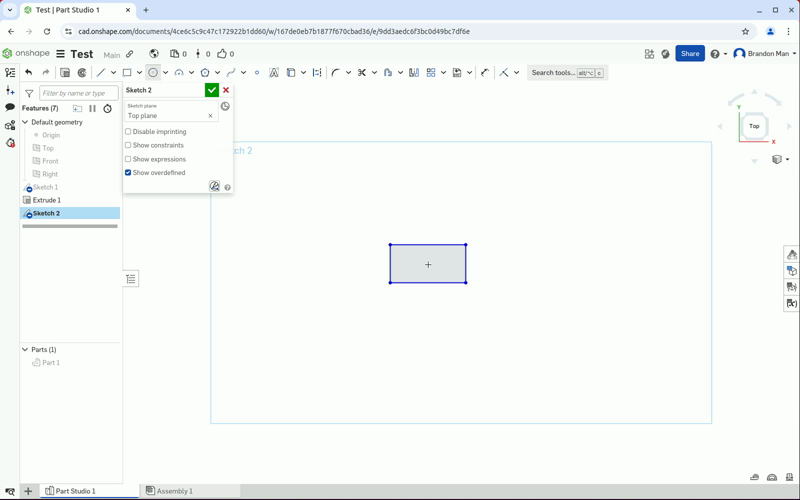
key_up(shift)
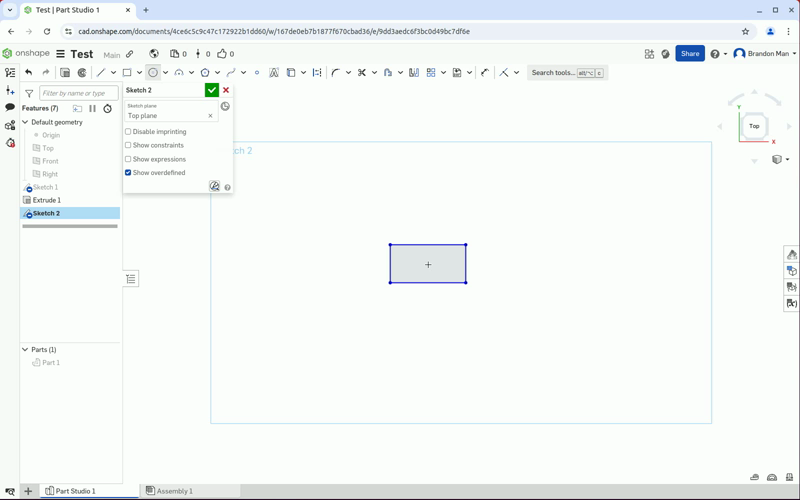
mouse_move(437, 264)
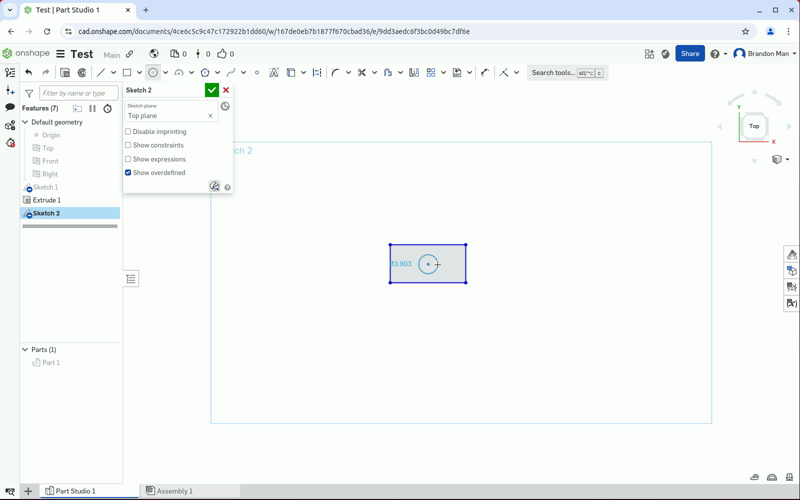
click(437, 264)
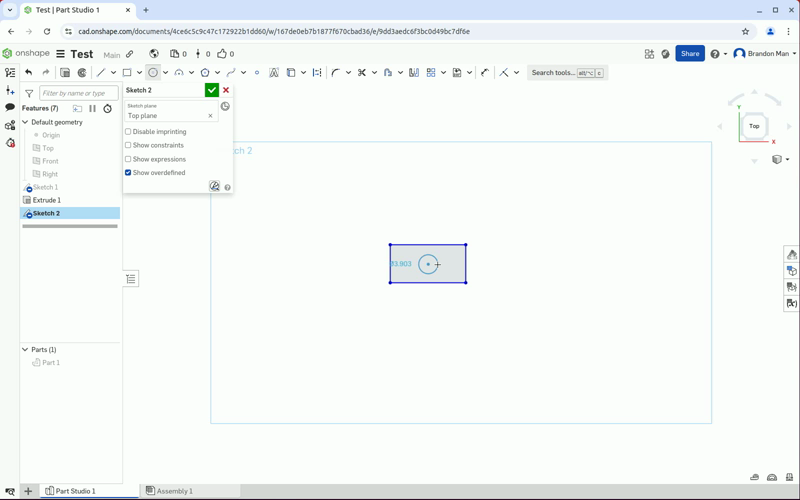
key(esc)
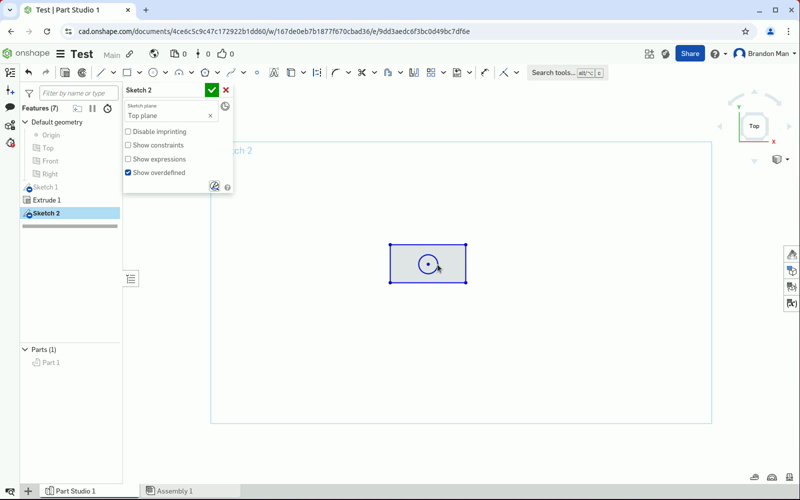
mouse_move(451, 251)
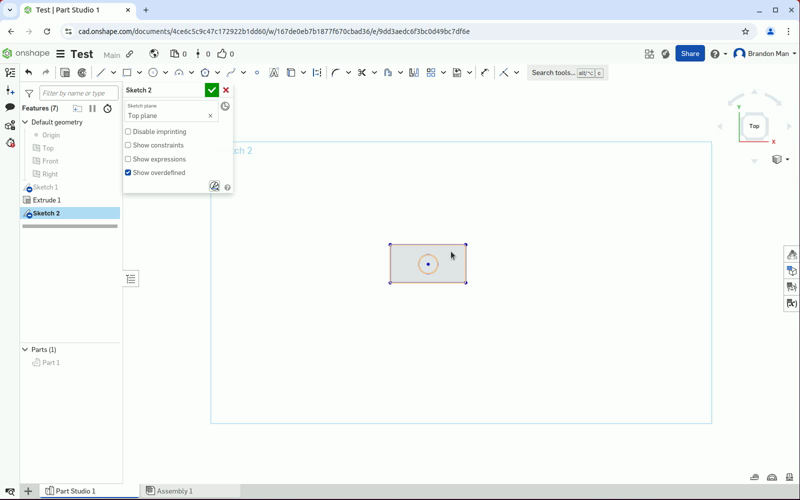
click(451, 251)
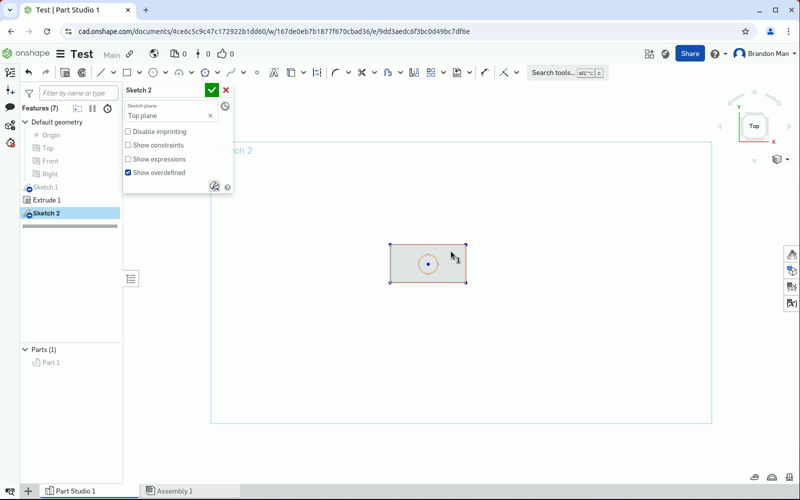
mouse_move(73, 352)
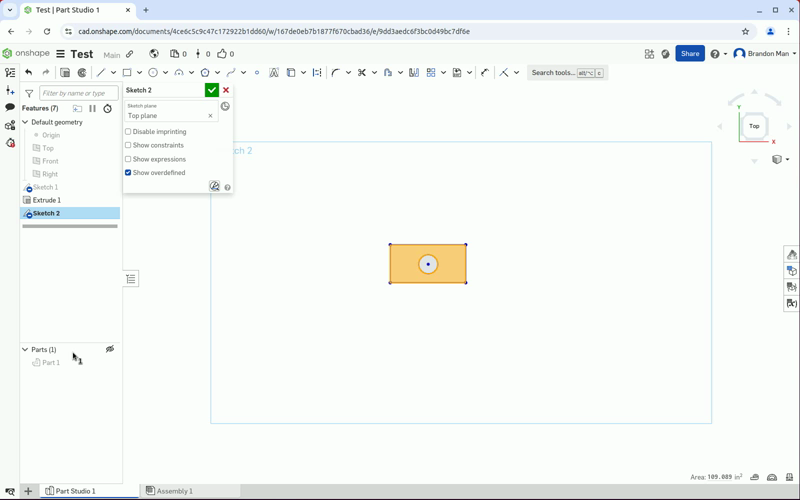
key(shift+y)
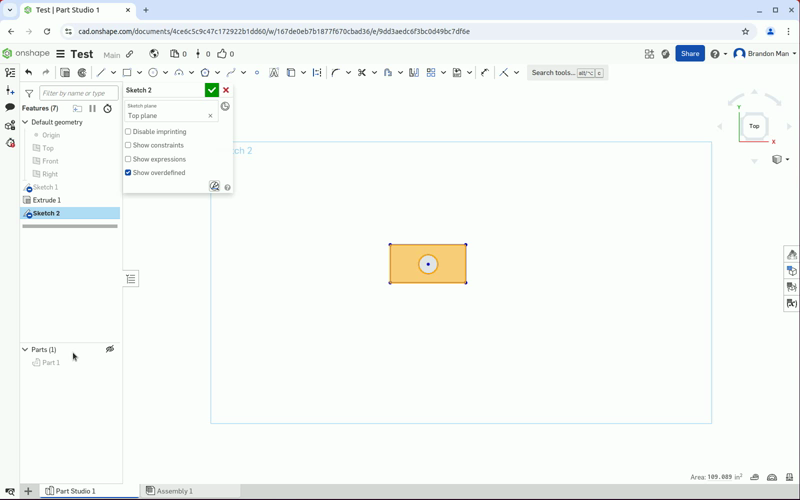
key(shift+e)
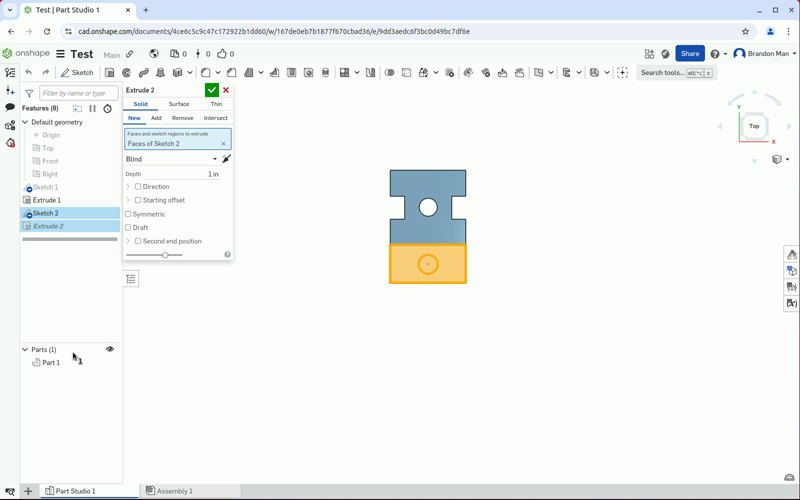
mouse_move(143, 106)
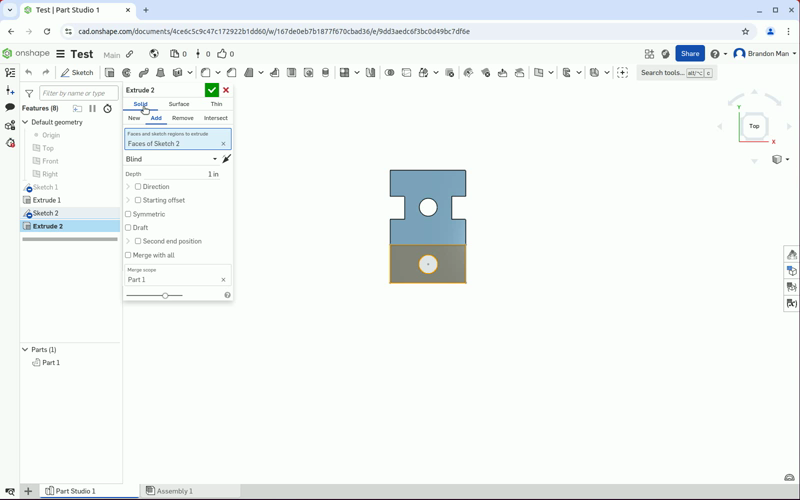
click(143, 106)
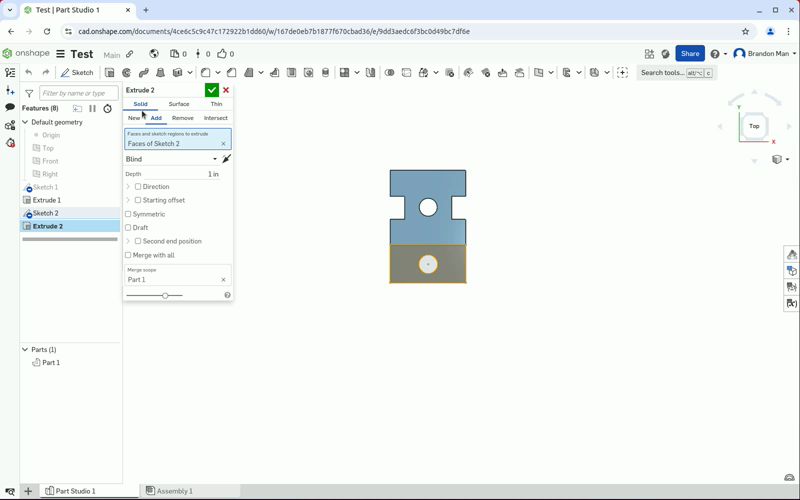
mouse_move(137, 120)
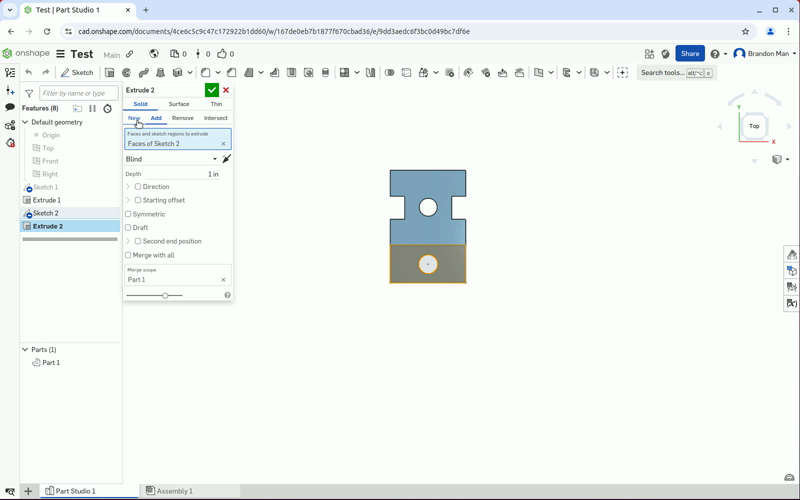
click(137, 120)
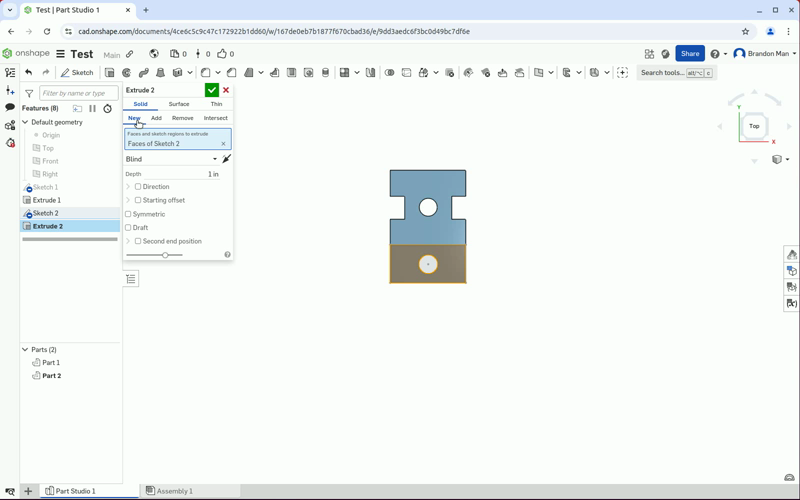
key(tab, 4)
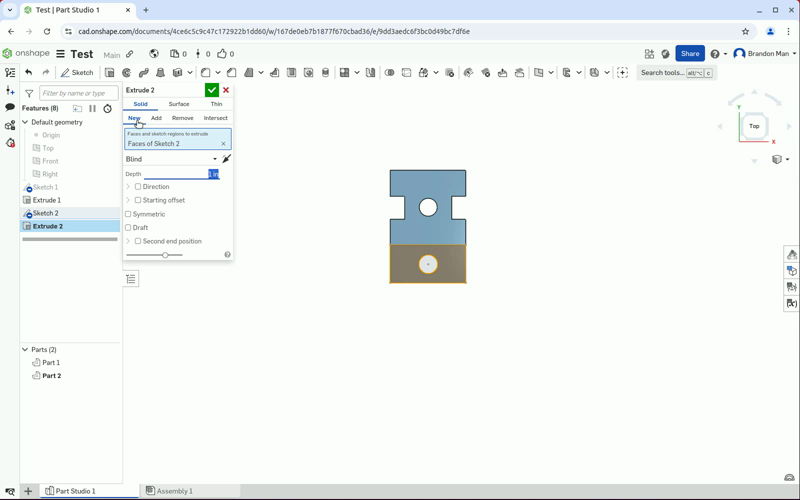
text(3.851)
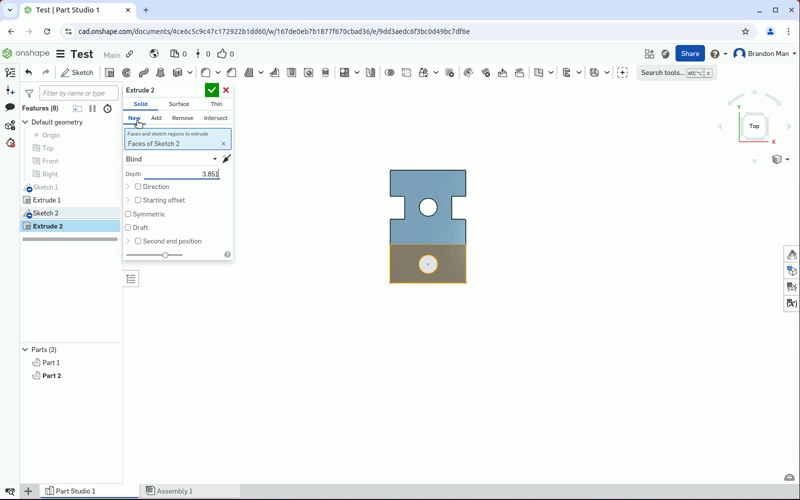
key(enter)
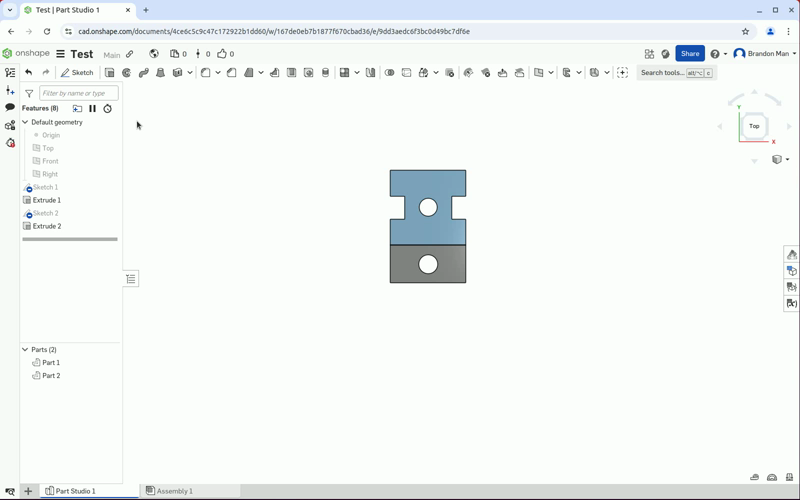
key(shift+h)
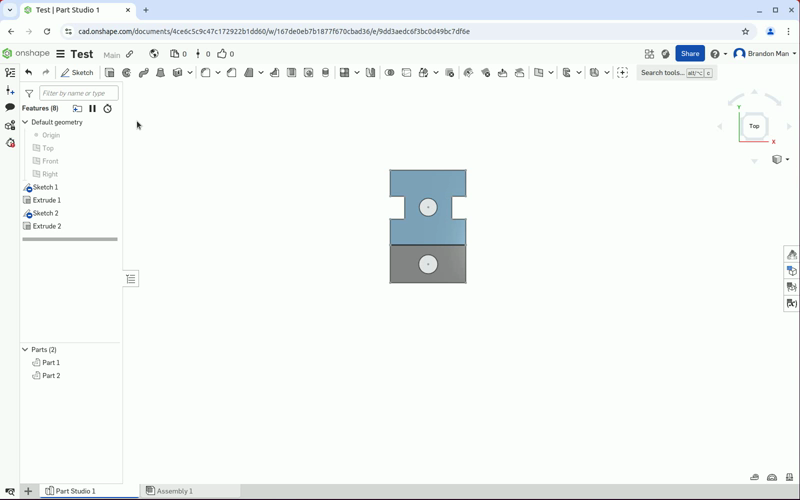
key(shift+h)
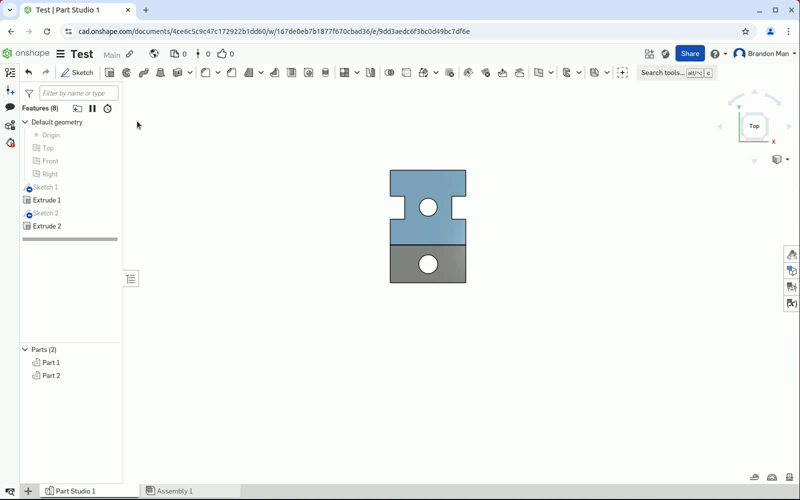
mouse_move(73, 189)
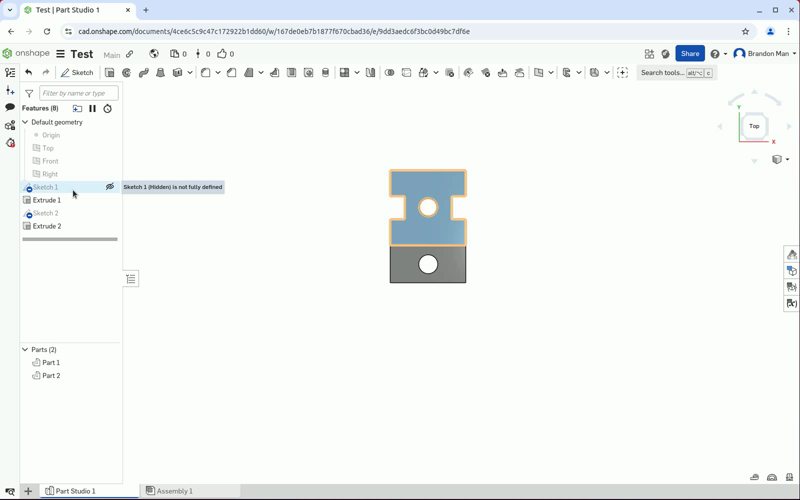
click(73, 189)
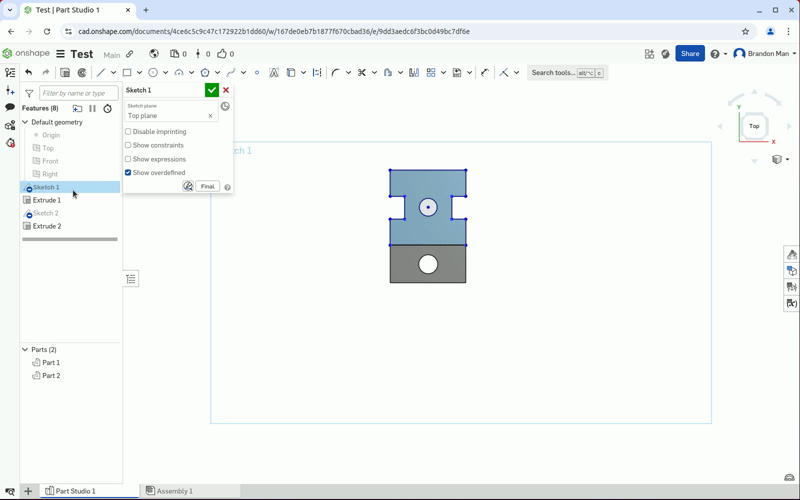
mouse_move(229, 92)
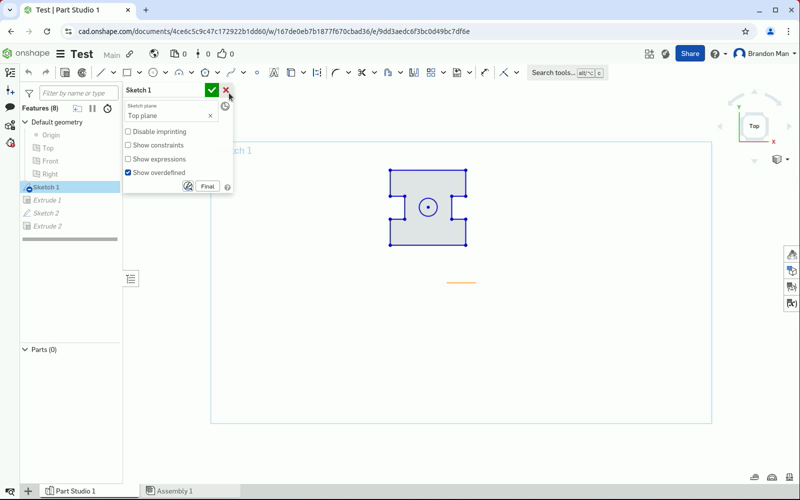
click(229, 92)
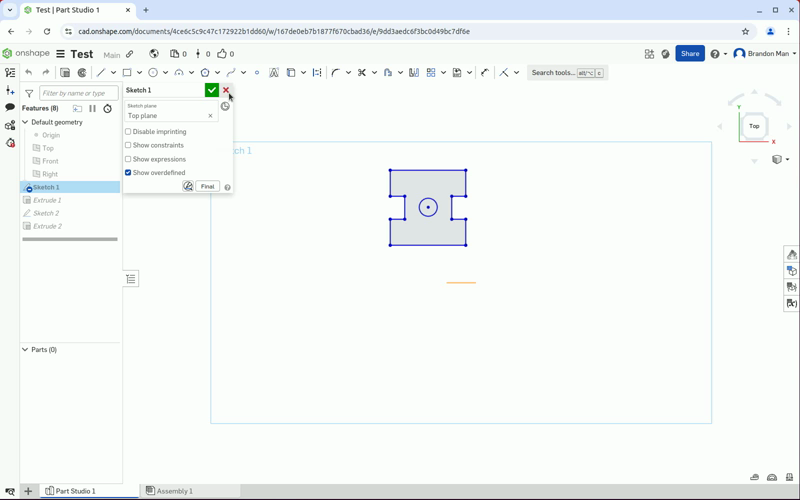
key(shift+s)
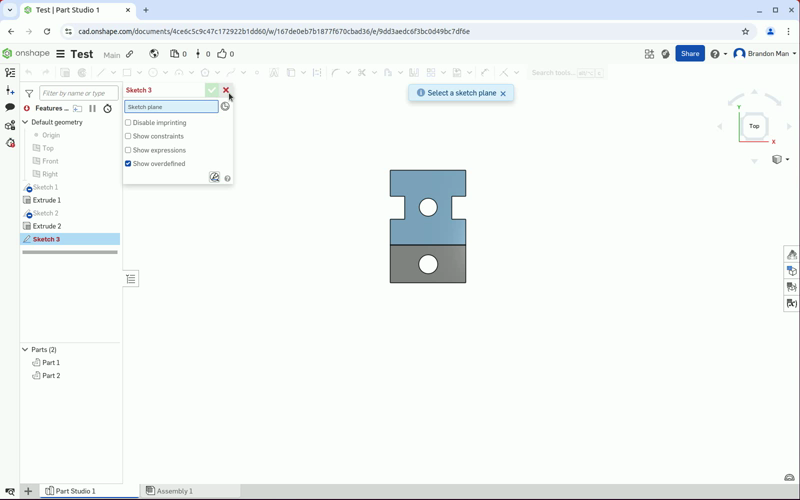
mouse_move(73, 150)
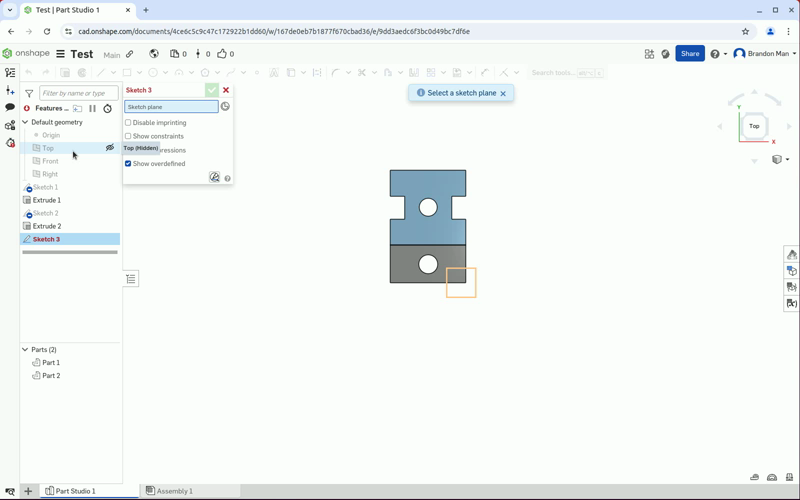
click(73, 150)
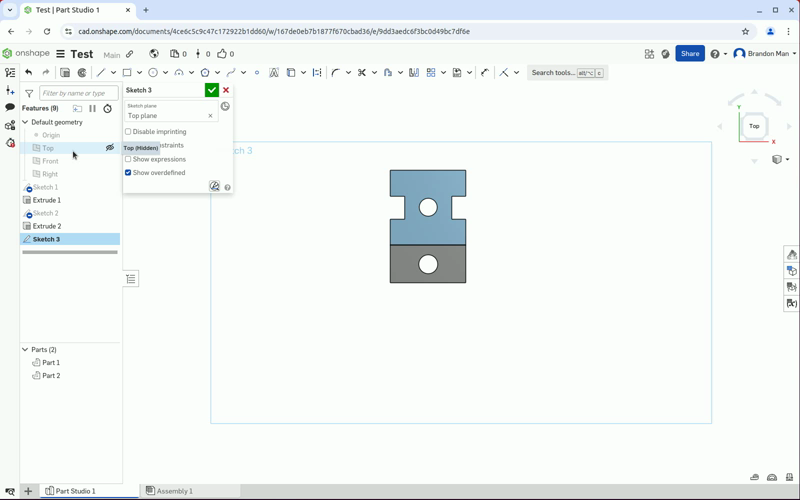
mouse_move(73, 352)
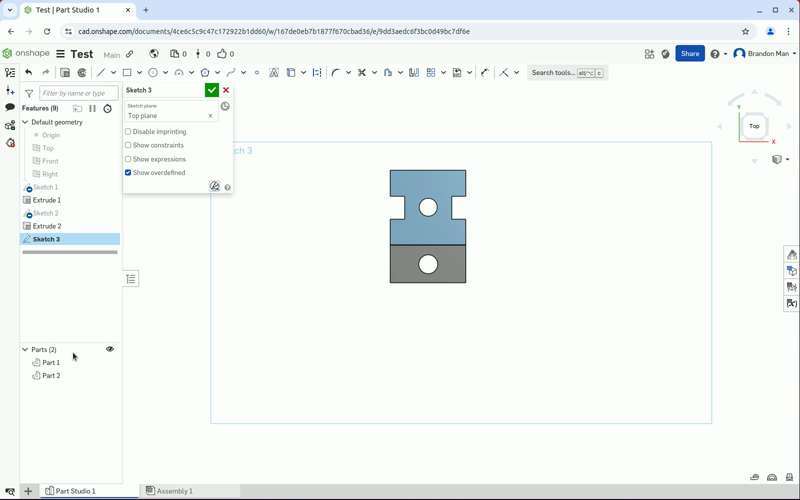
key(y)
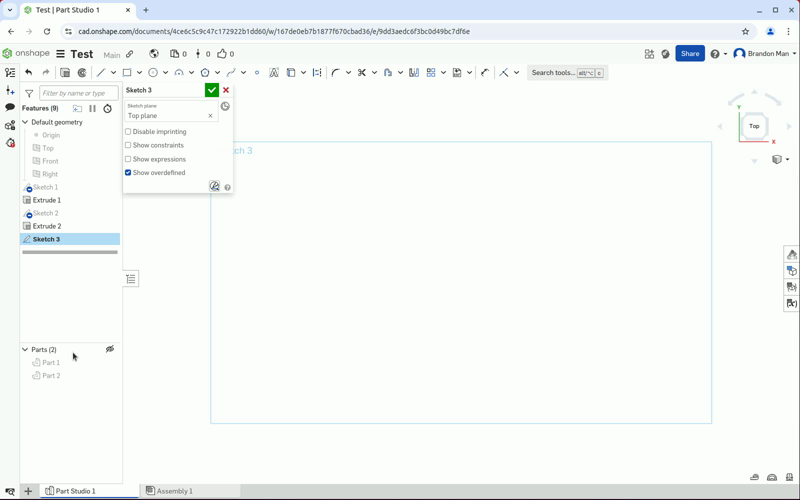
key(l)
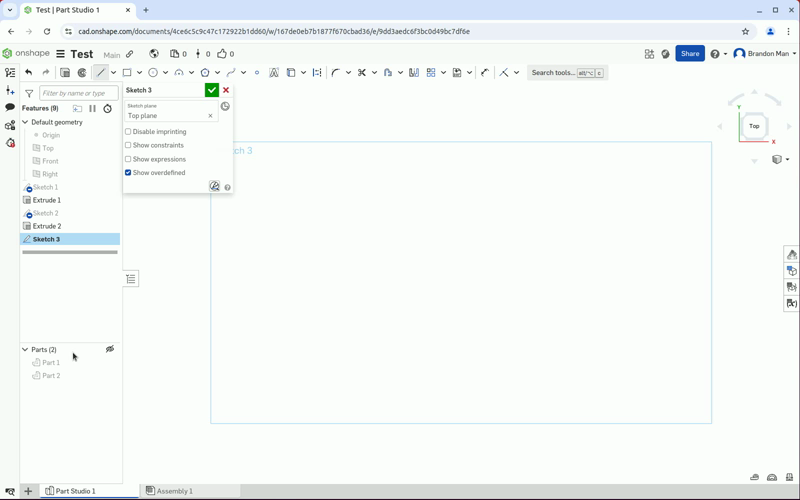
key_down(shift)
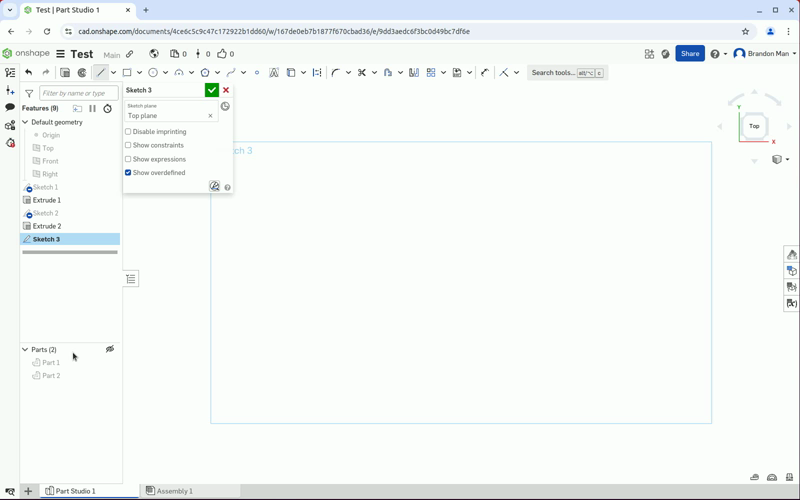
mouse_move(390, 218)
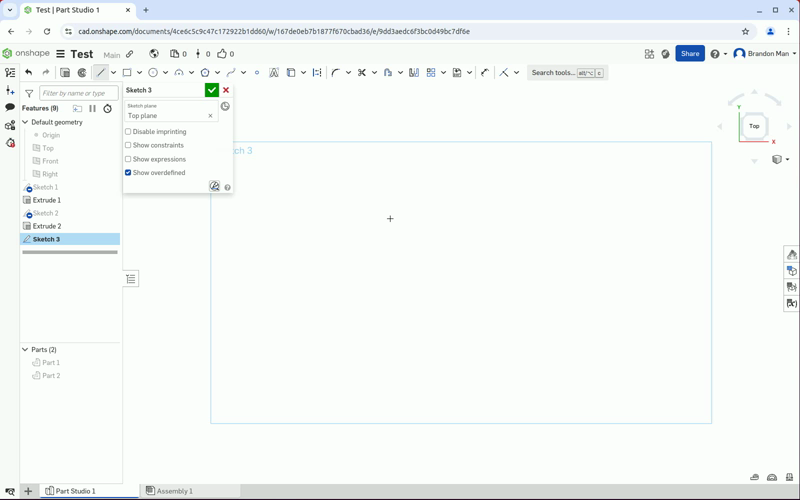
click(390, 218)
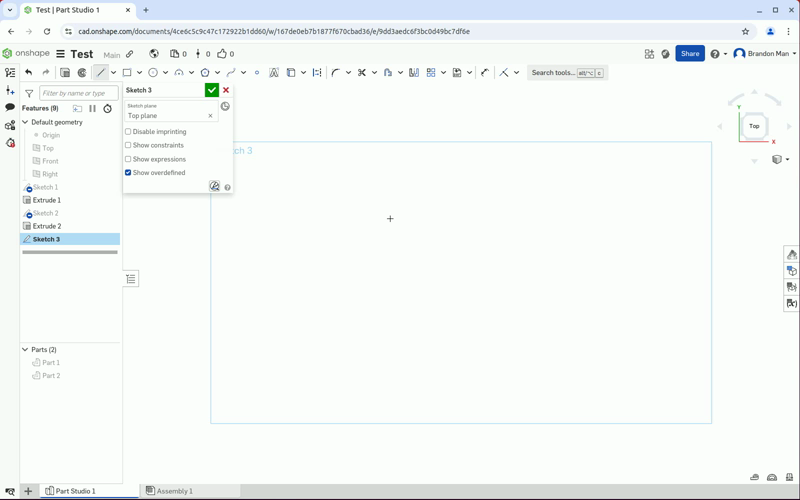
key_up(shift)
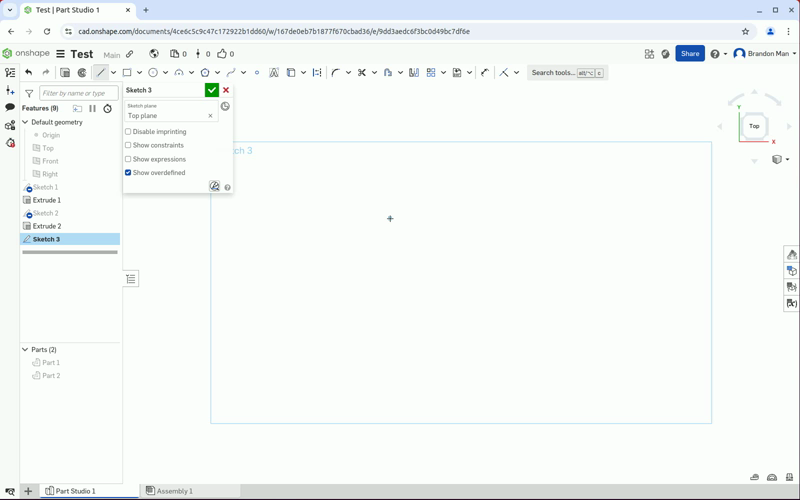
key_down(shift)
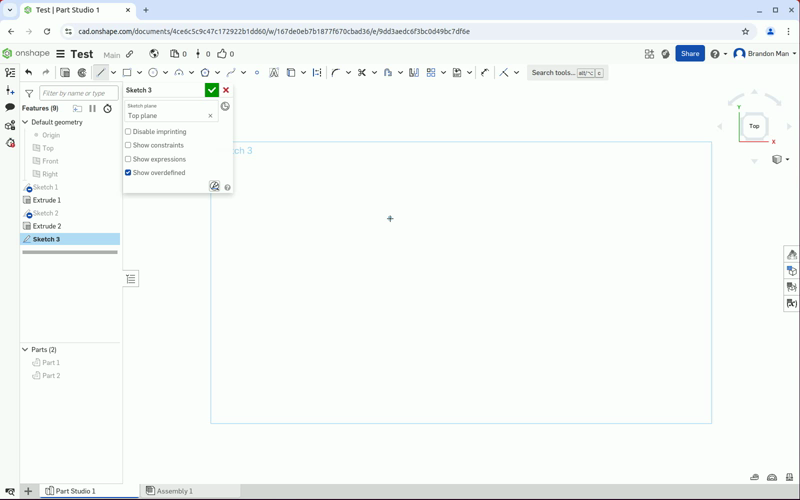
mouse_move(420, 218)
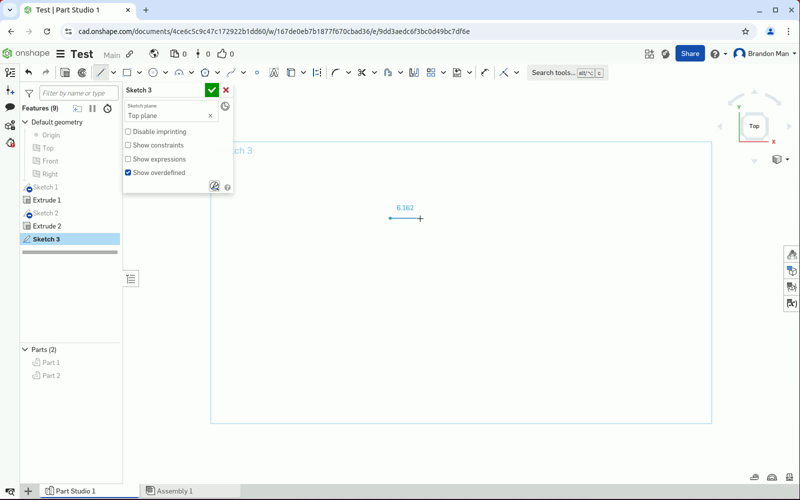
mouse_move(404, 218)
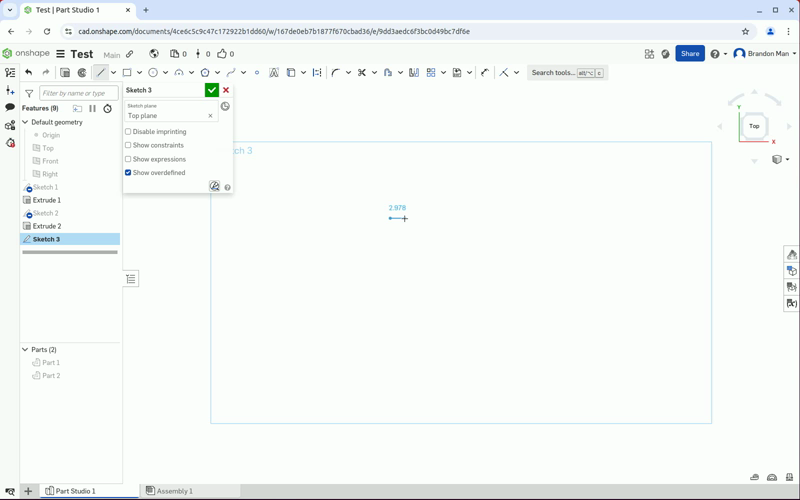
click(404, 218)
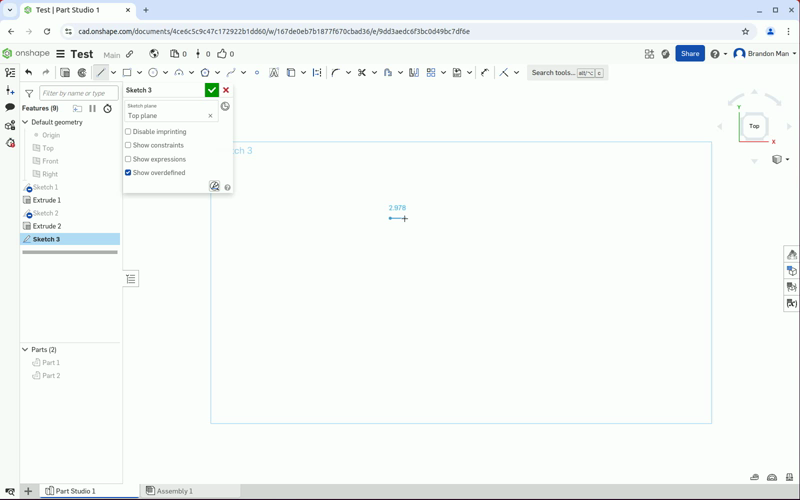
key_up(shift)
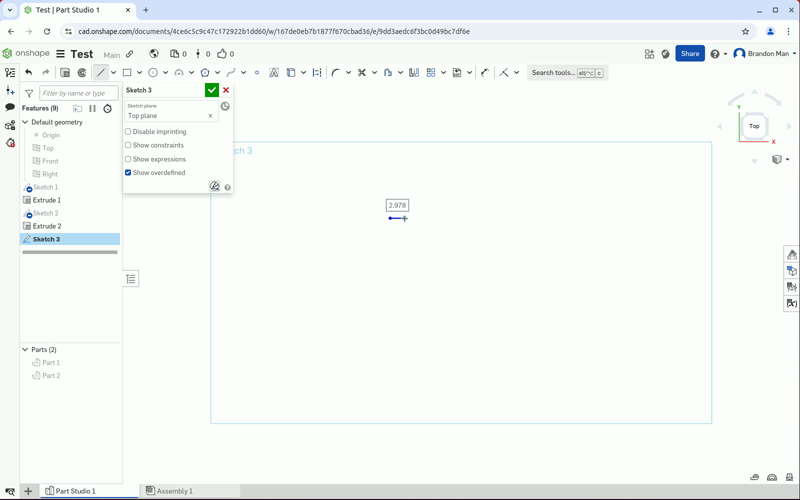
key_down(shift)
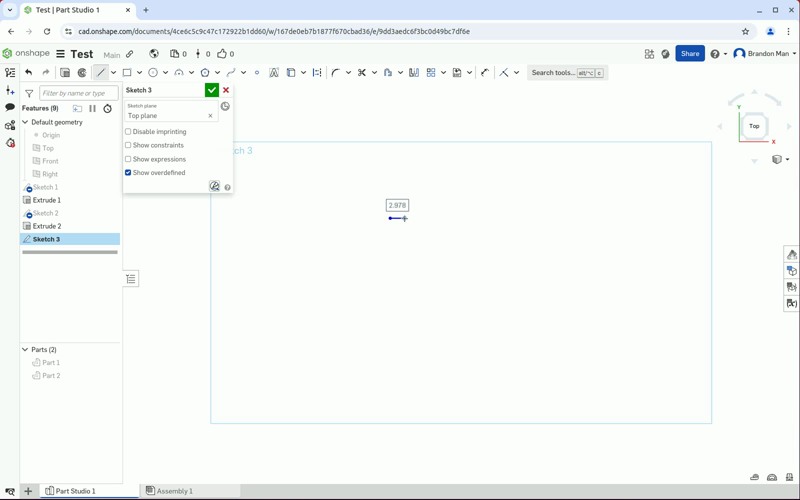
mouse_move(434, 218)
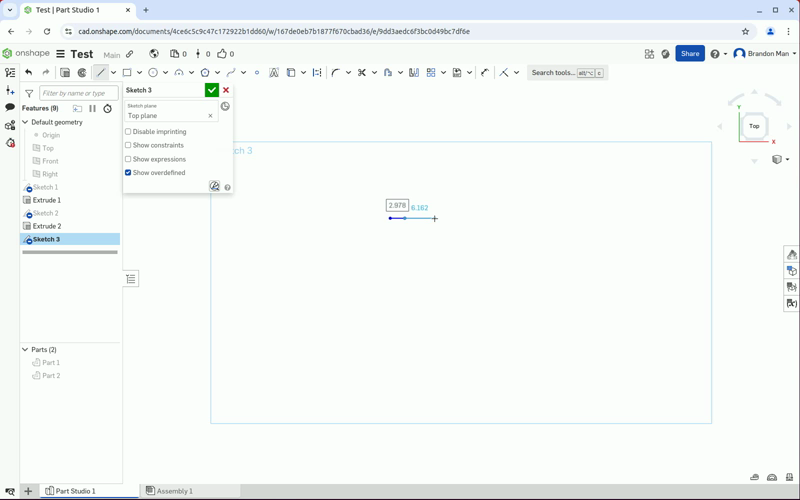
mouse_move(404, 195)
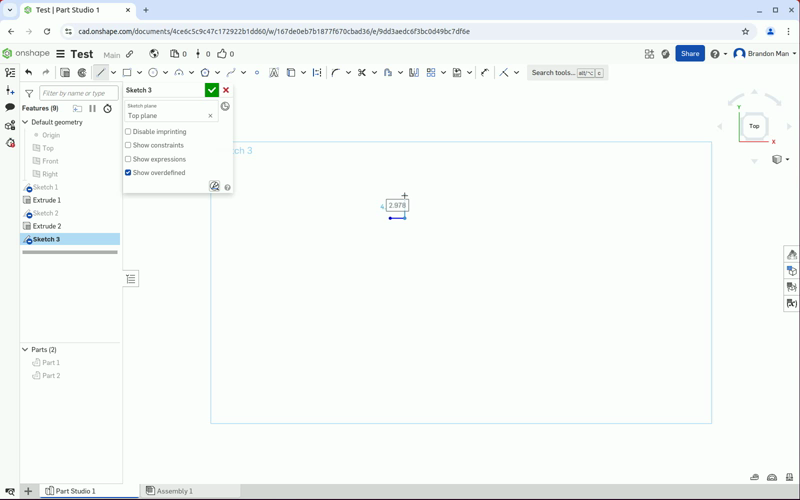
click(404, 195)
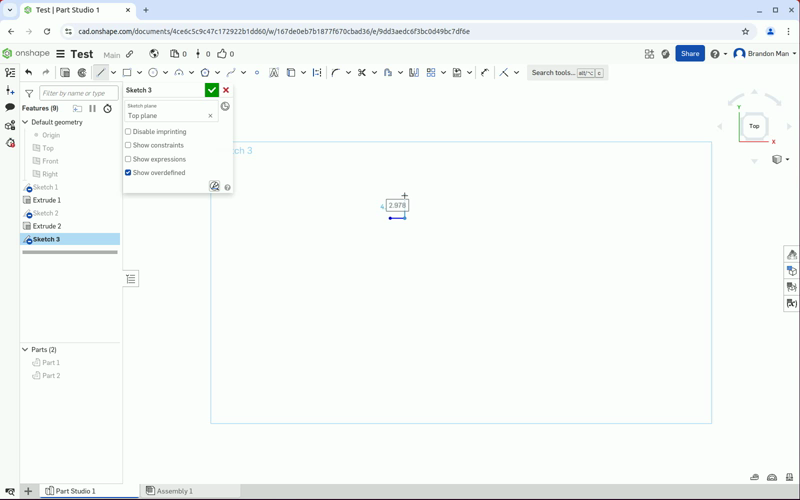
key_up(shift)
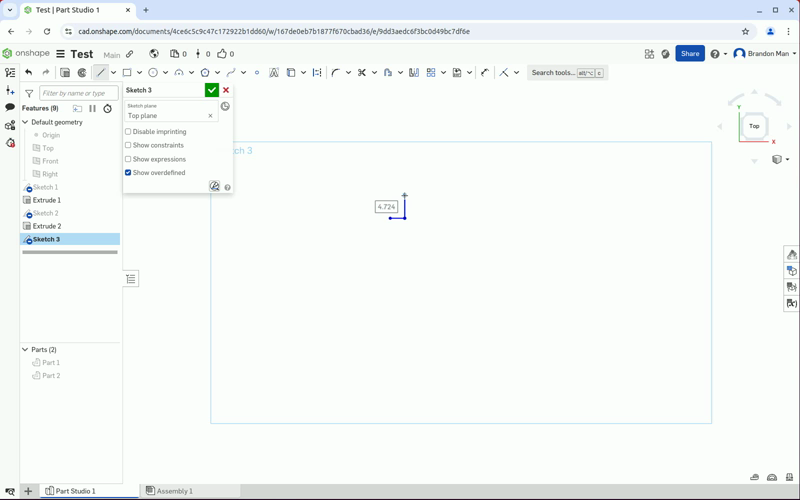
key_down(shift)
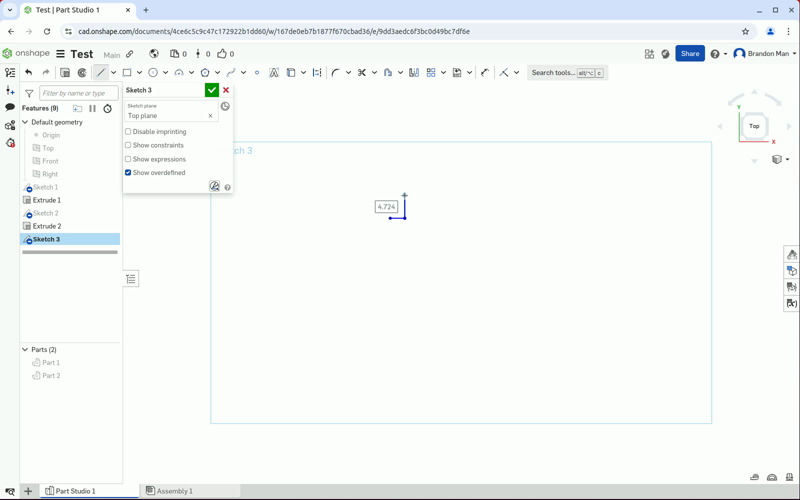
mouse_move(434, 195)
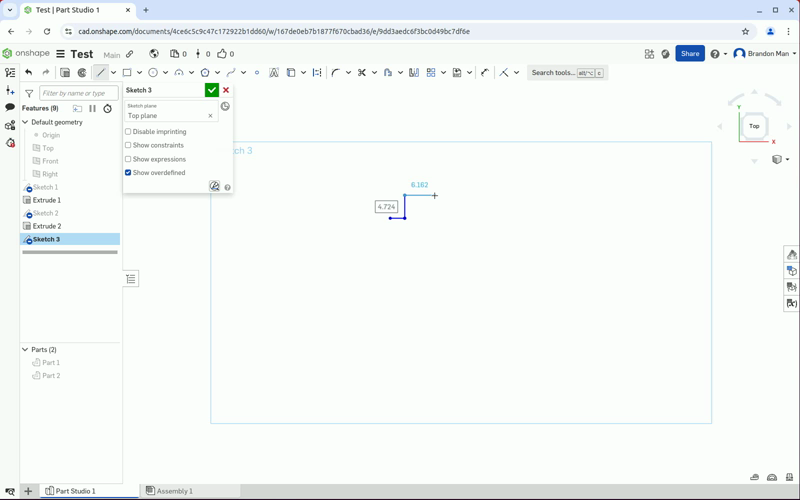
mouse_move(390, 195)
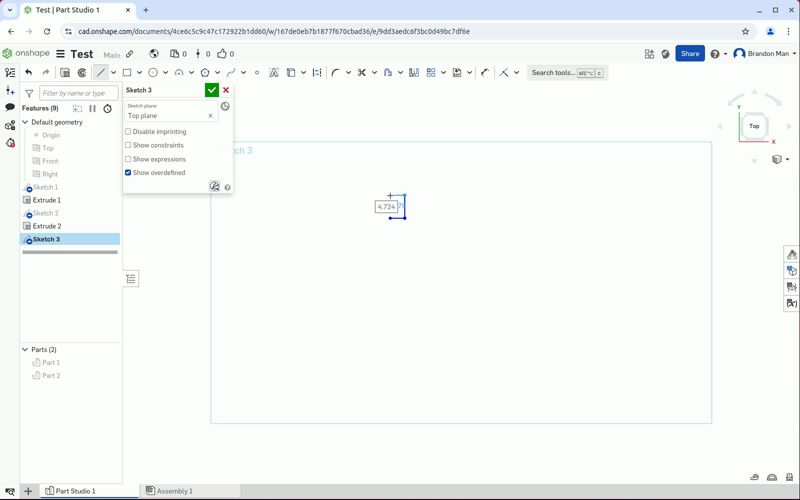
click(390, 195)
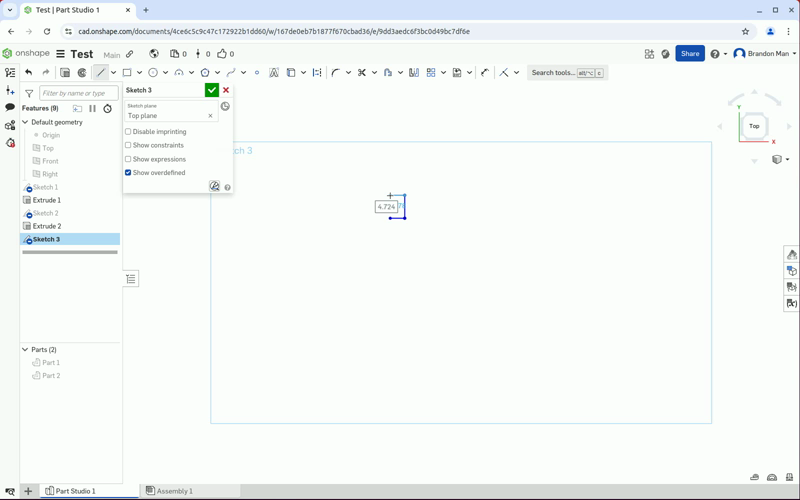
key_up(shift)
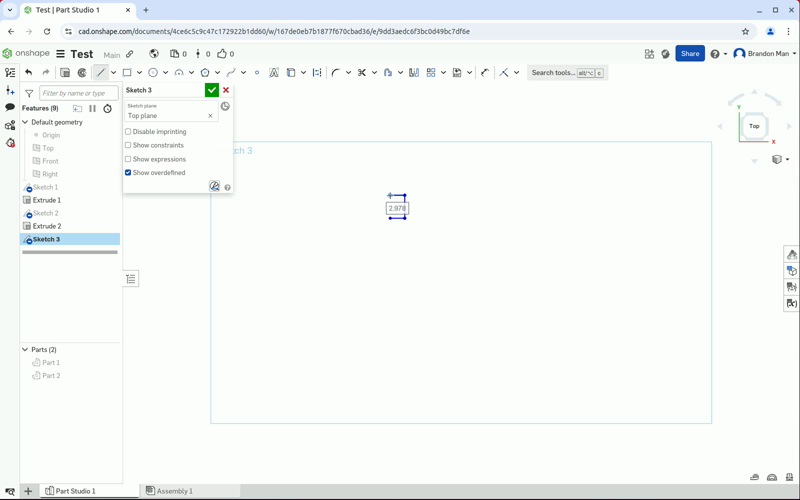
mouse_move(420, 195)
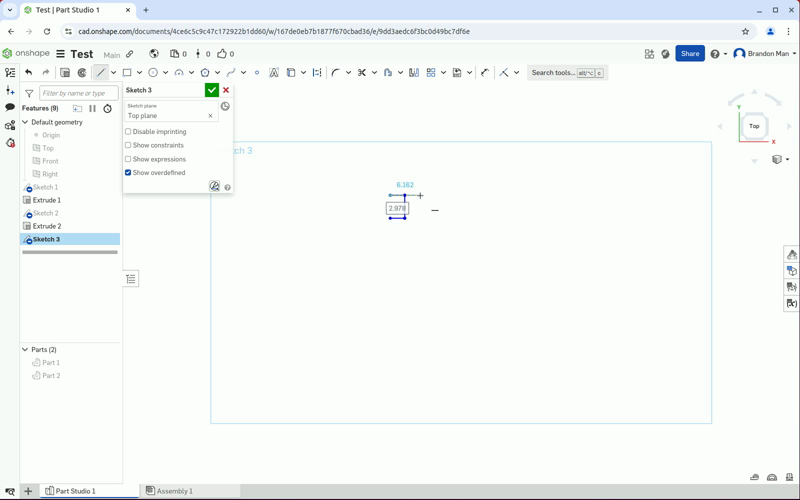
key_down(shift)
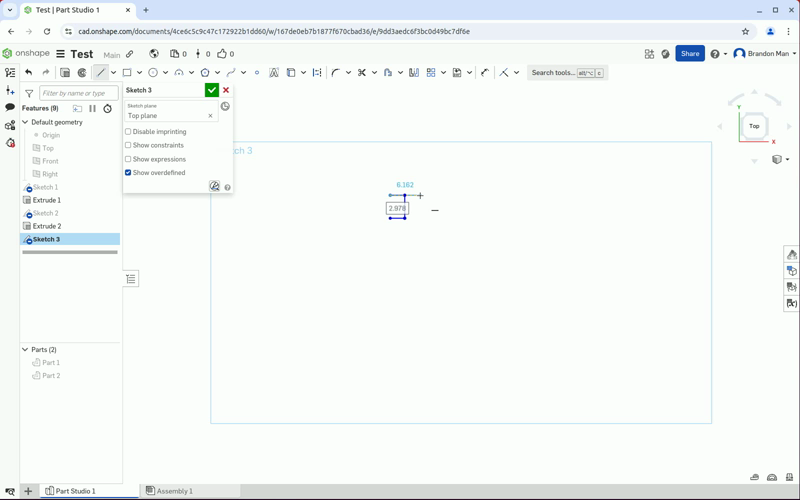
mouse_move(390, 218)
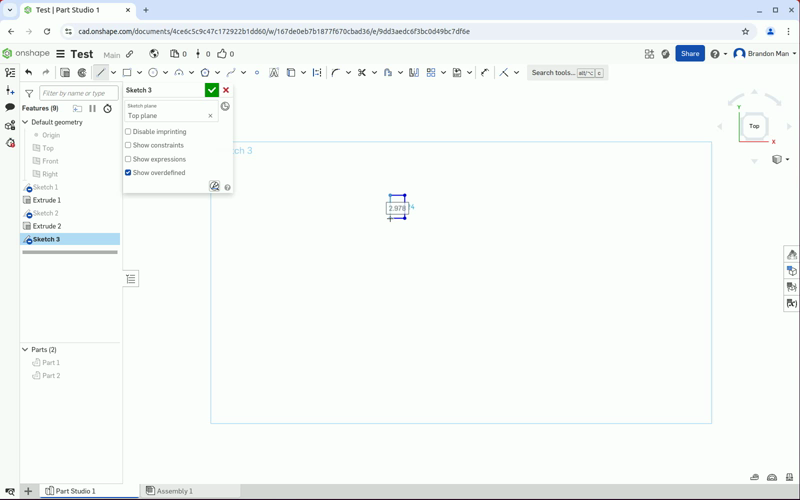
key_up(shift)
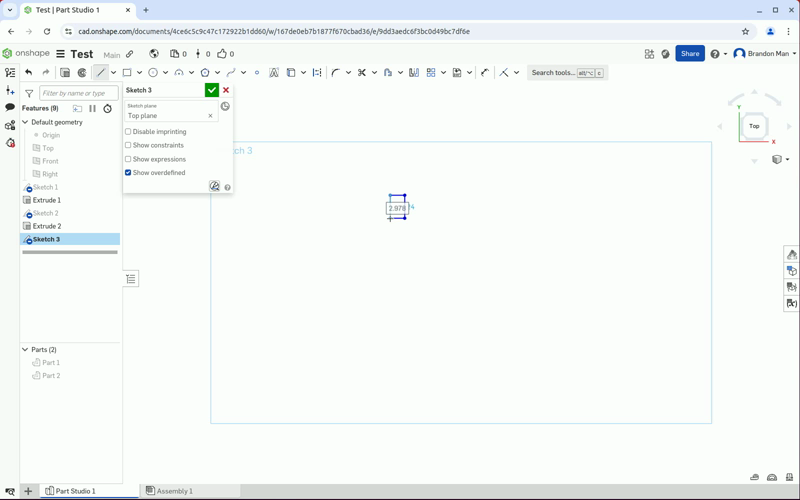
click(390, 218)
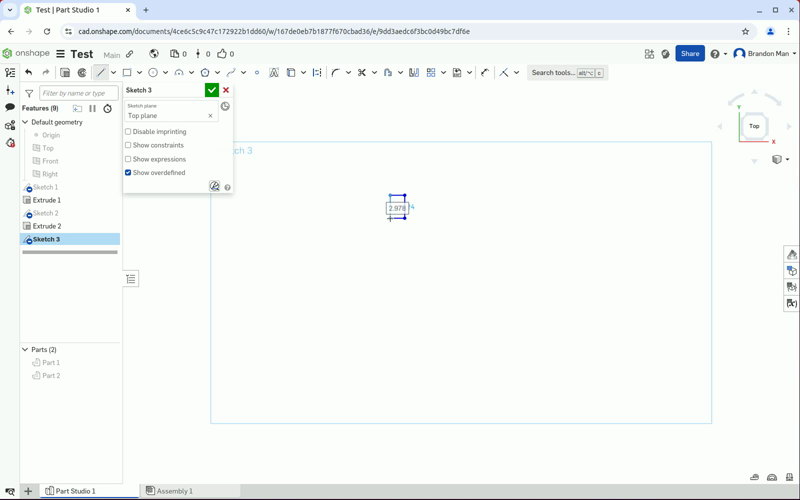
key(esc)
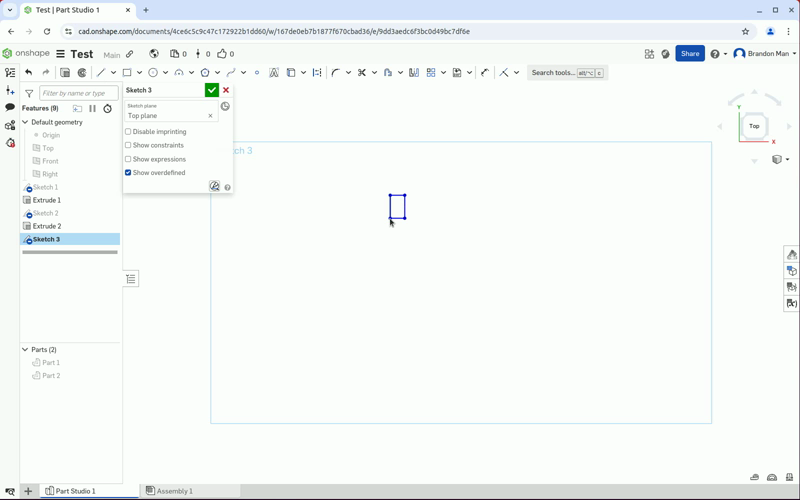
mouse_move(403, 201)
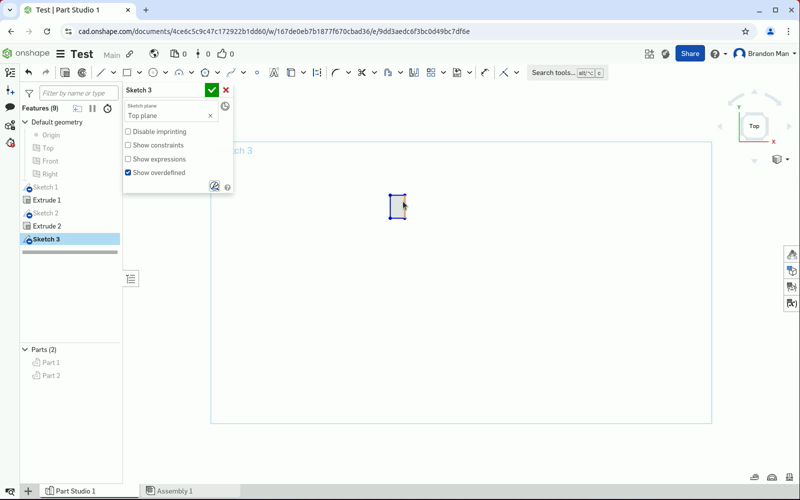
scroll(6)
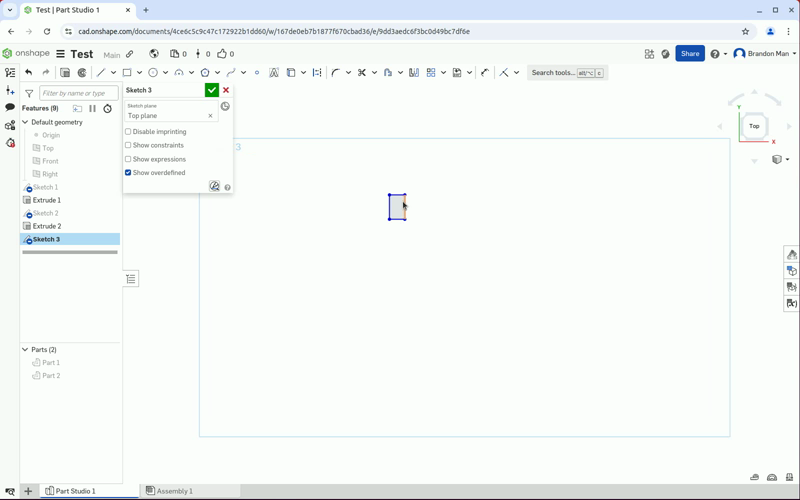
scroll(6)
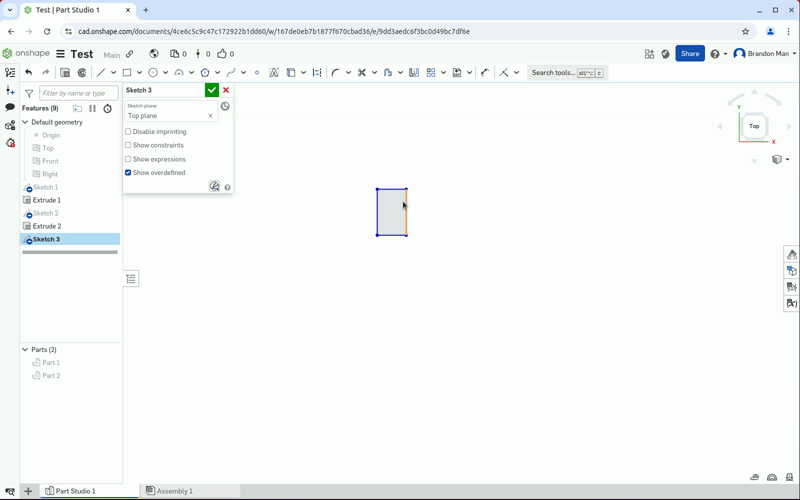
scroll(6)
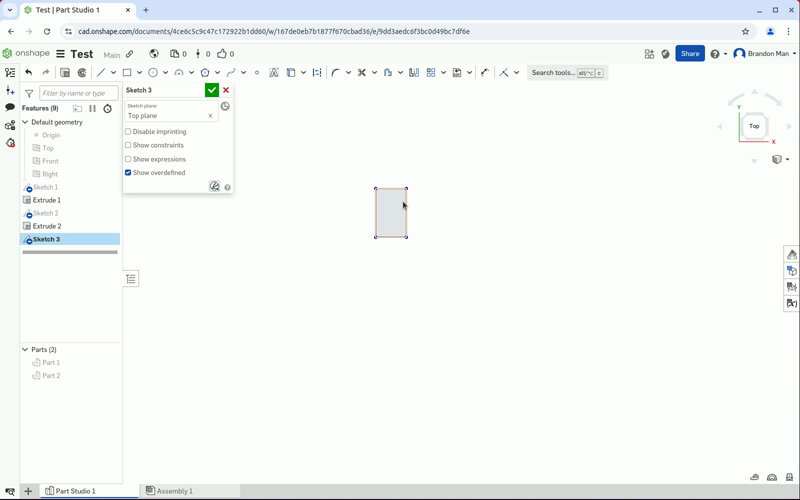
scroll(6)
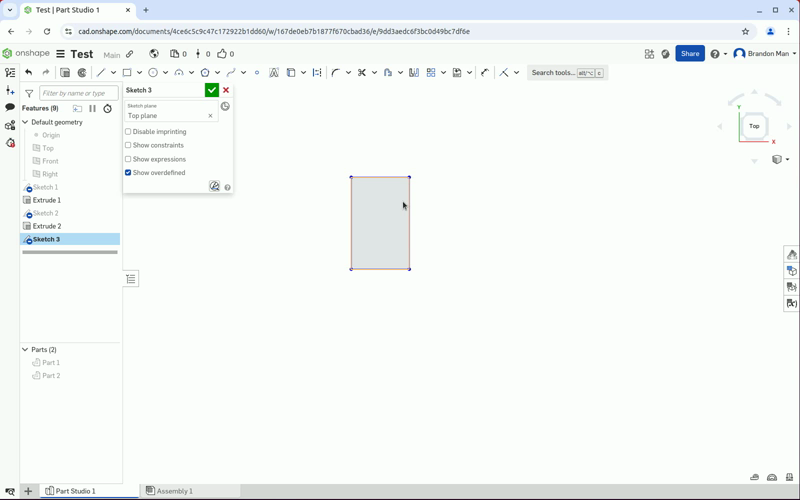
scroll(6)
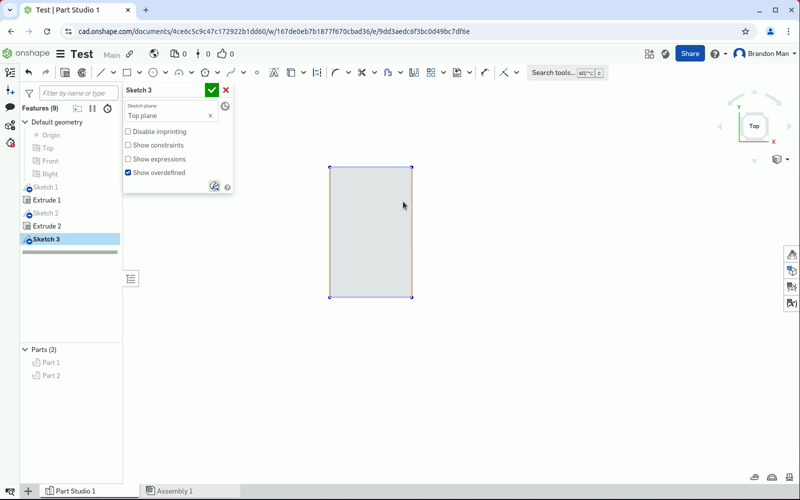
scroll(6)
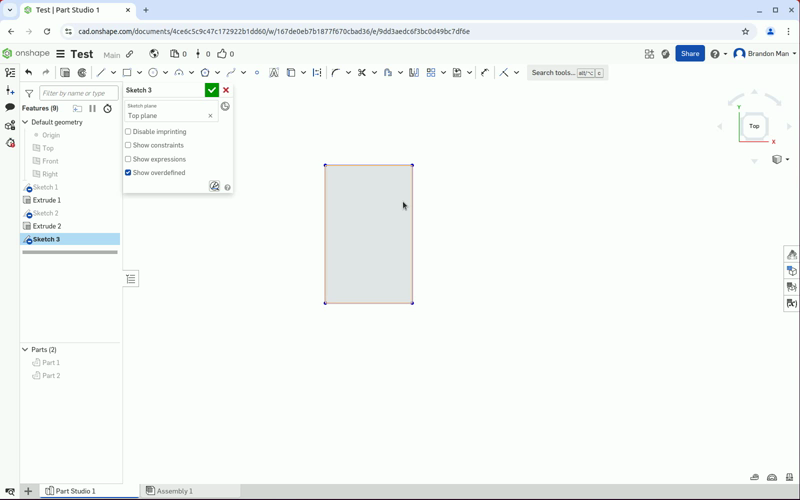
scroll(6)
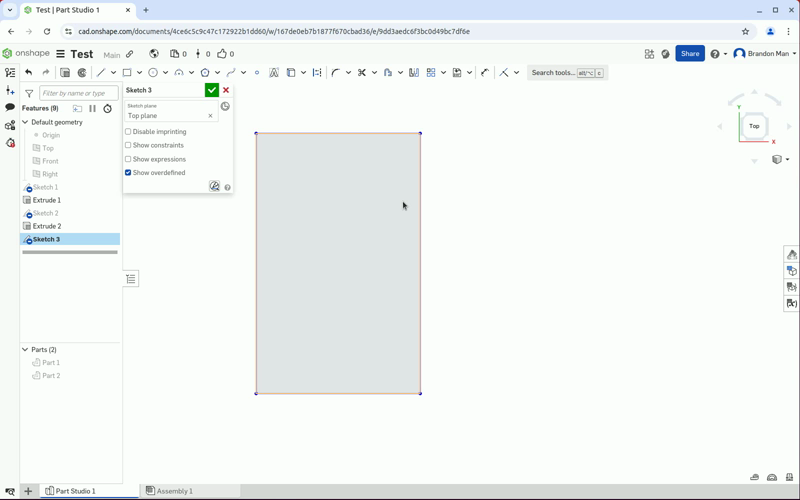
click(403, 201)
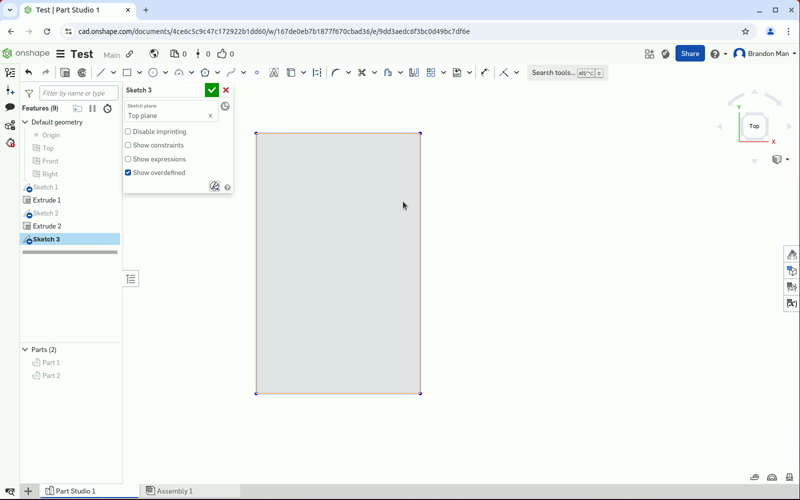
scroll(-6)
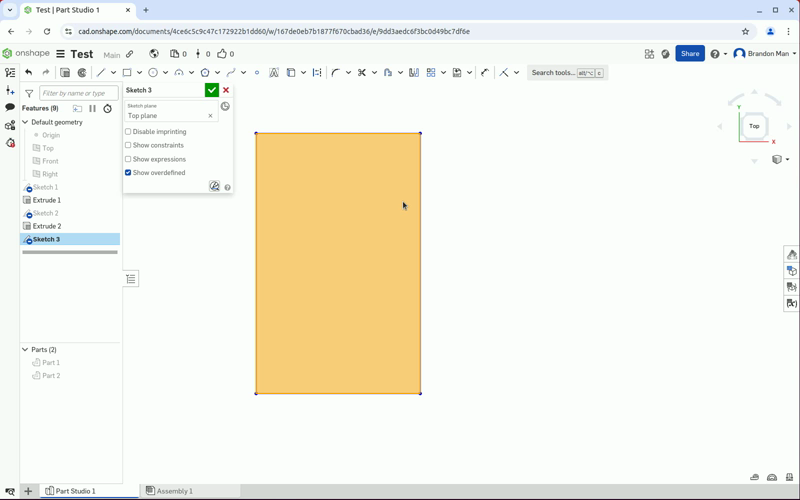
scroll(-6)
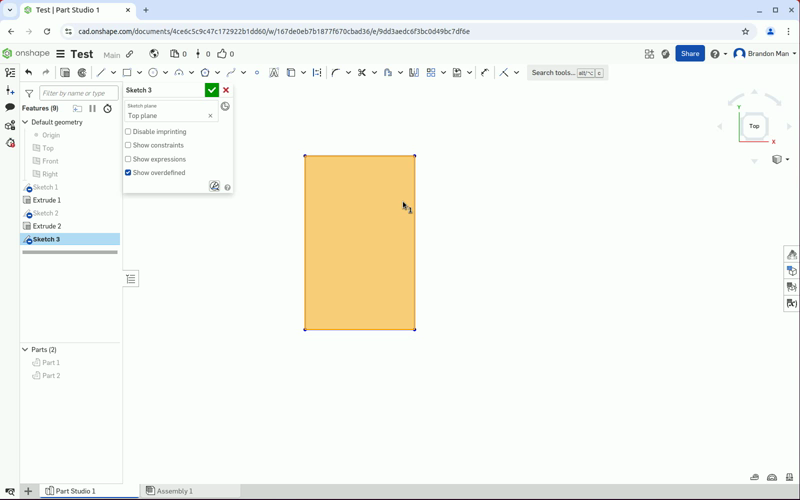
scroll(-6)
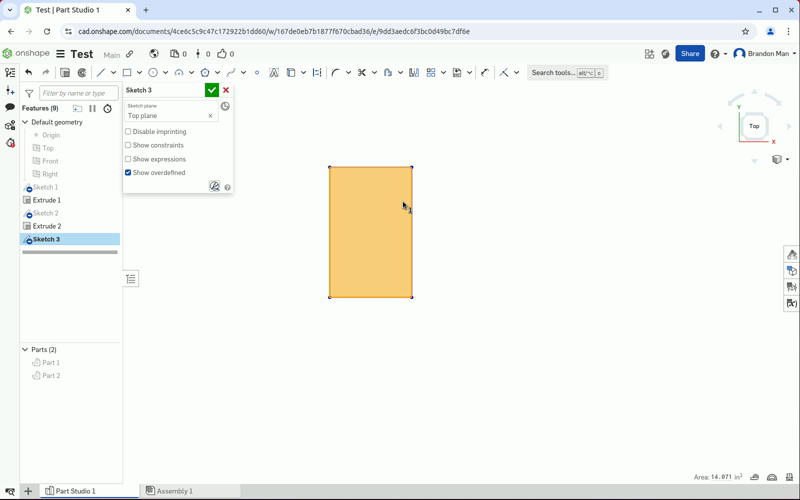
scroll(-6)
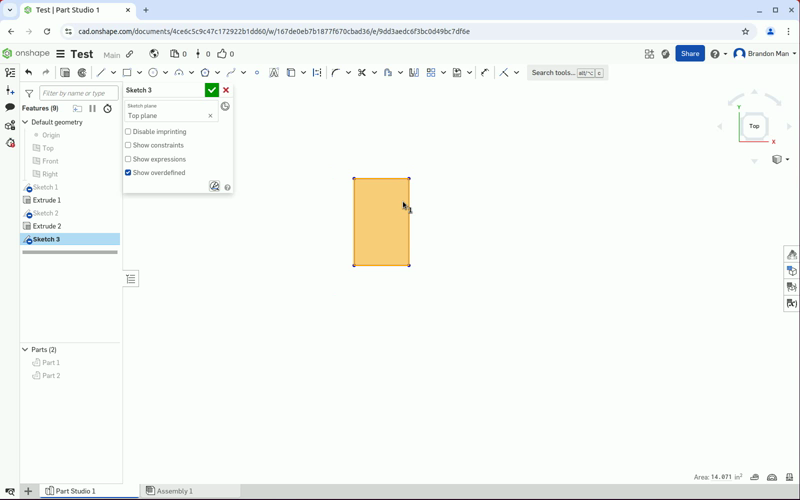
scroll(-6)
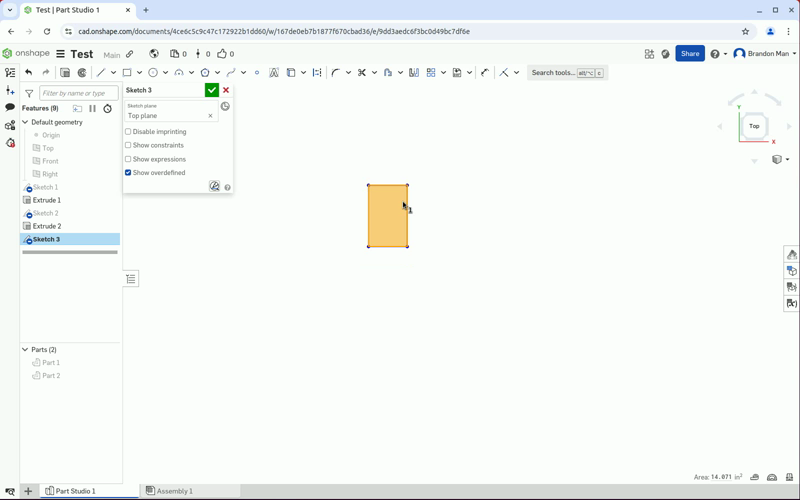
scroll(-6)
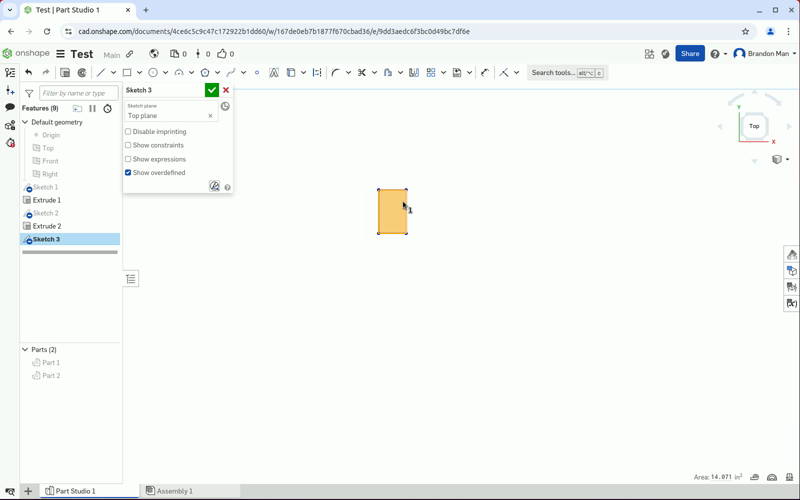
scroll(-6)
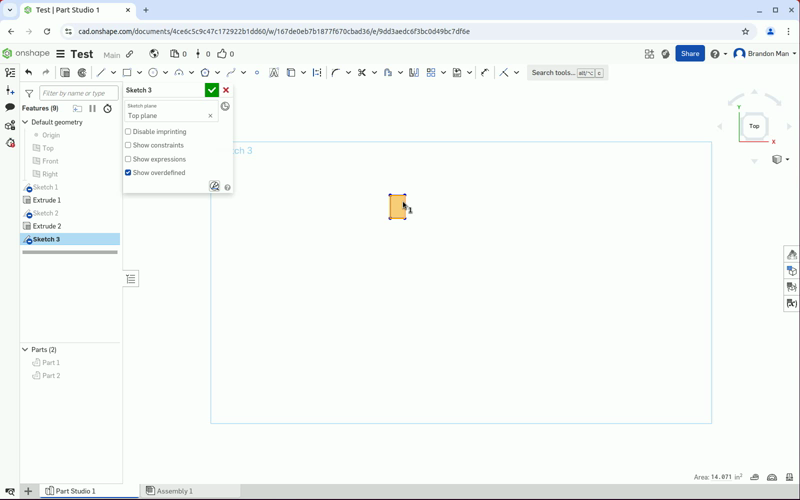
mouse_move(73, 352)
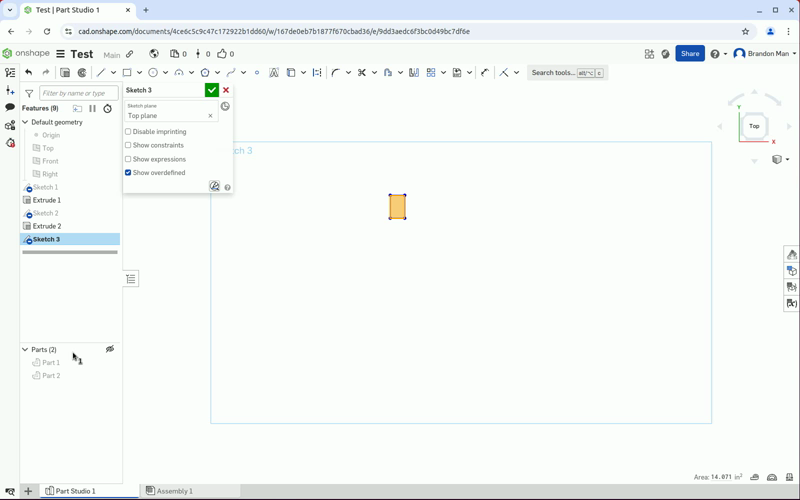
key(shift+y)
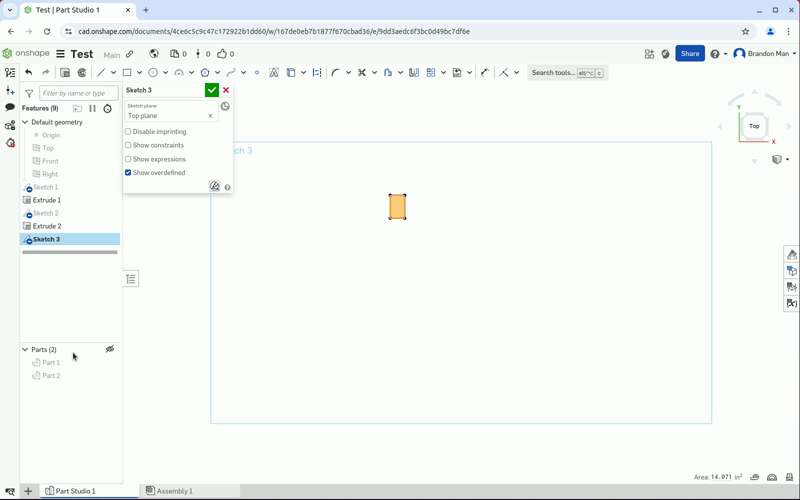
key(shift+e)
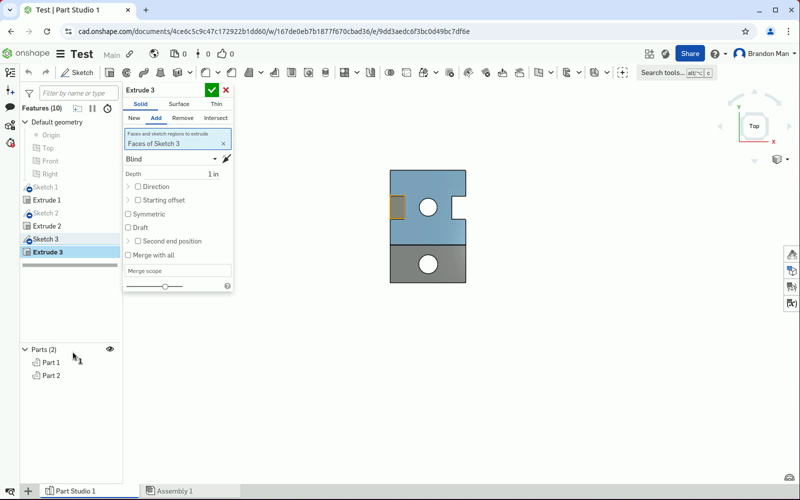
mouse_move(143, 106)
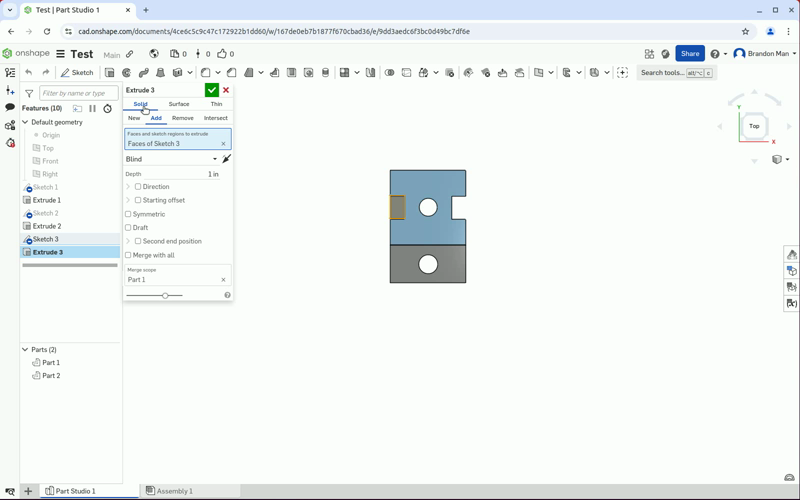
click(143, 106)
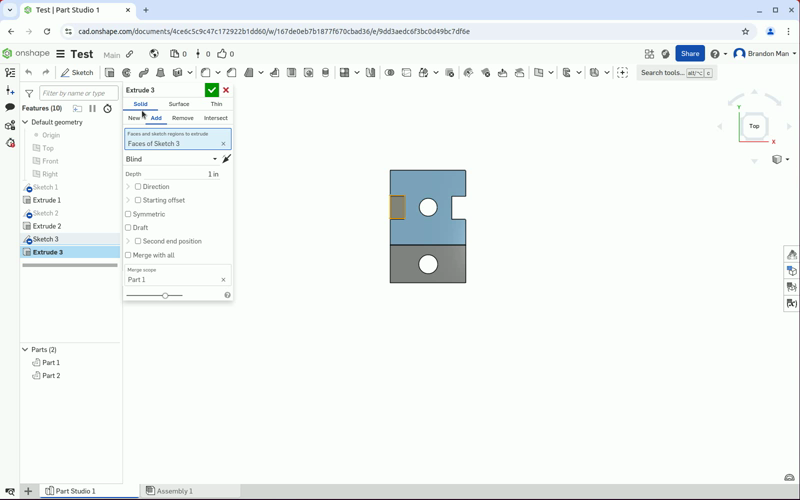
mouse_move(137, 120)
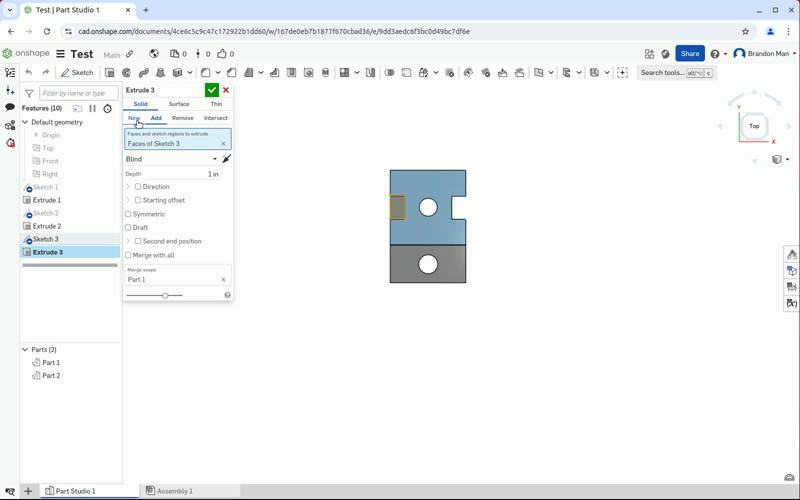
click(137, 120)
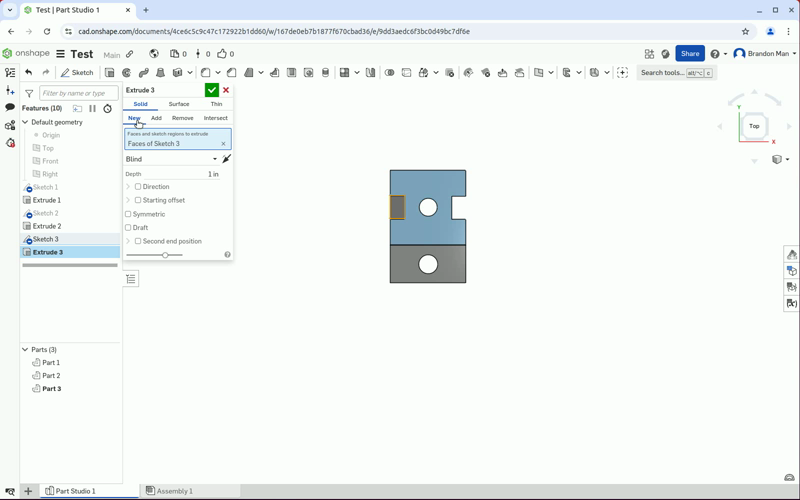
key(tab, 4)
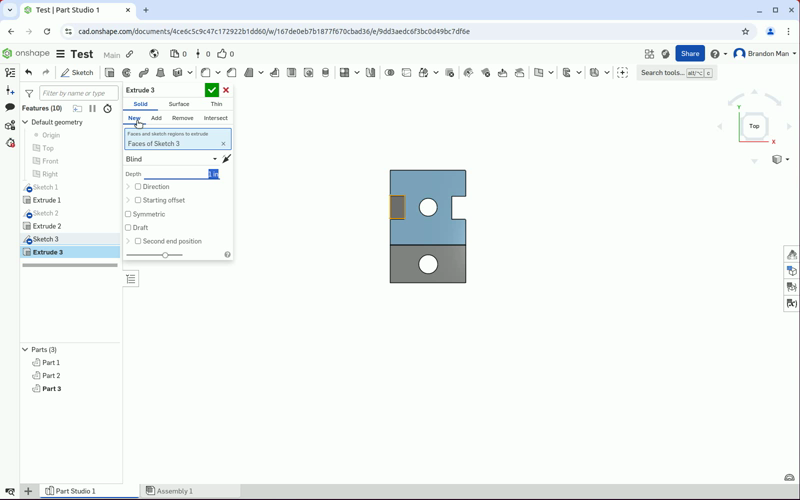
text(7.703)
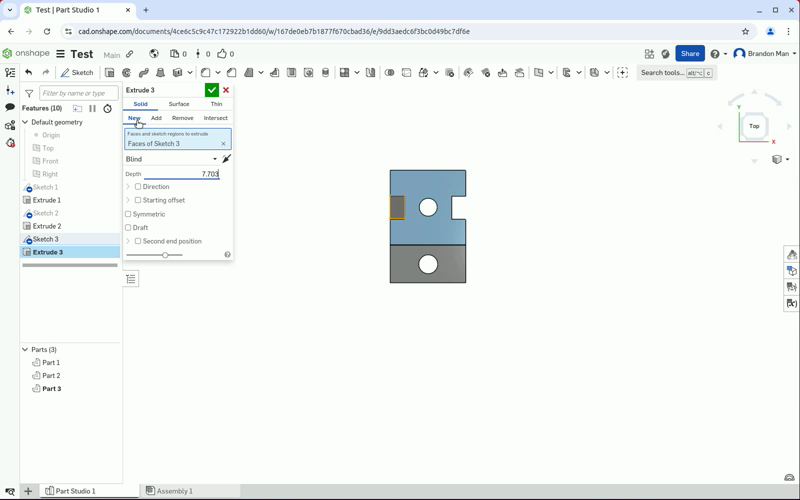
key(enter)
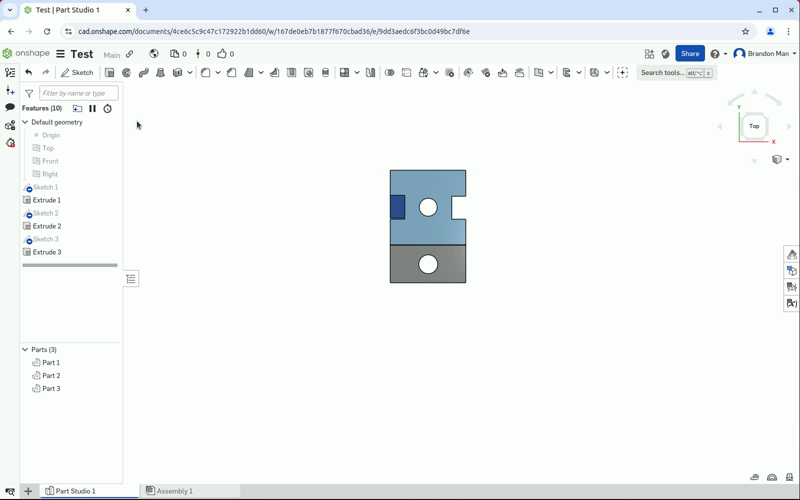
key(shift+h)
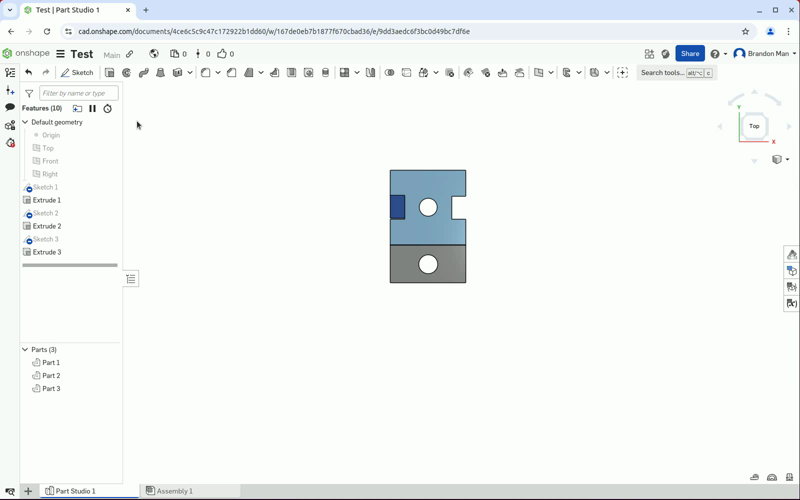
key(shift+h)
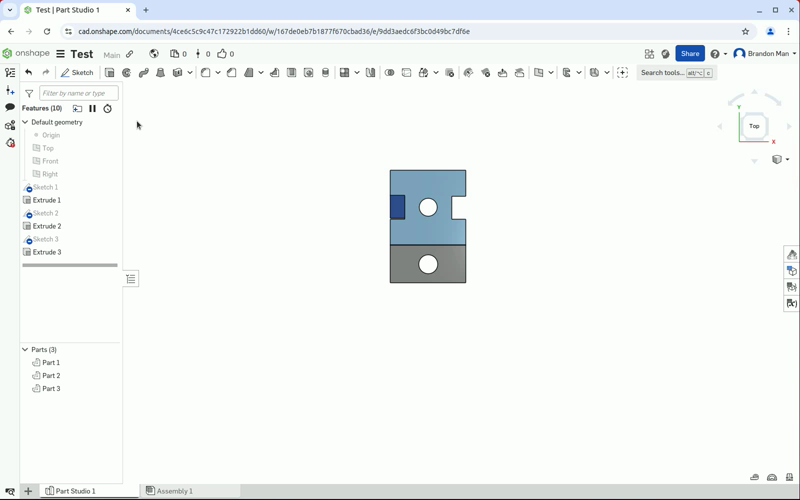
mouse_move(73, 189)
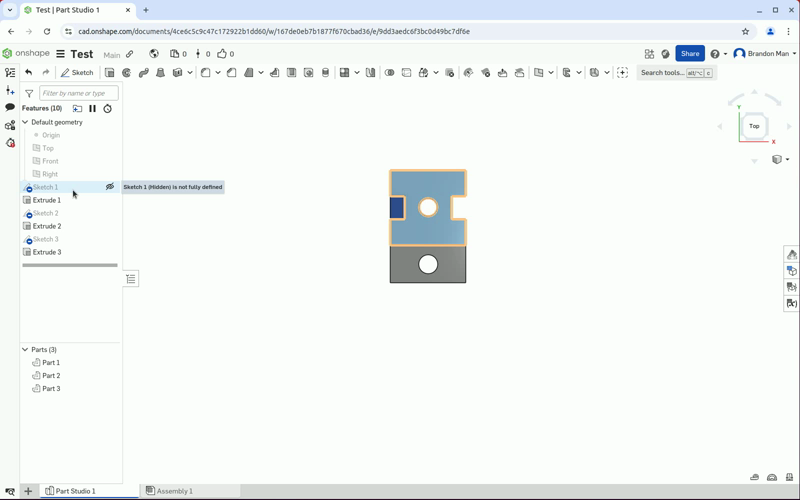
click(73, 189)
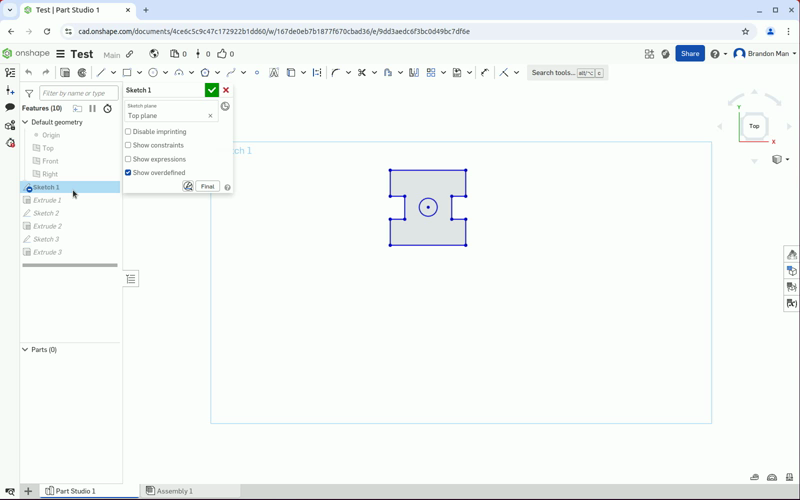
mouse_move(229, 92)
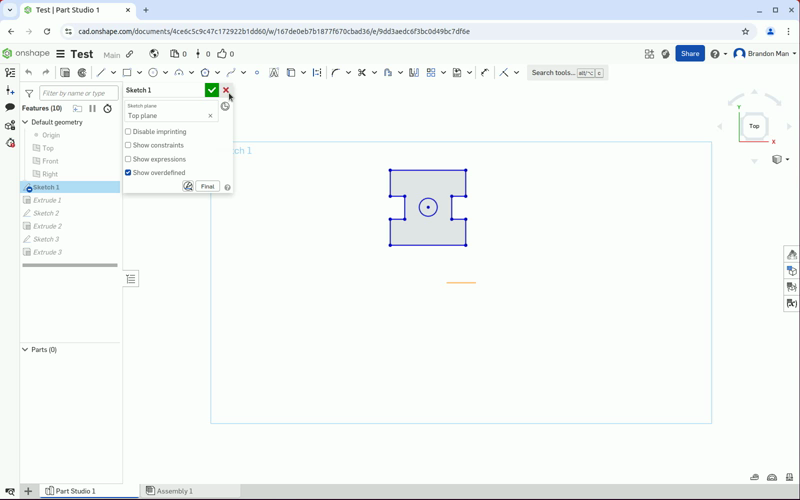
click(229, 92)
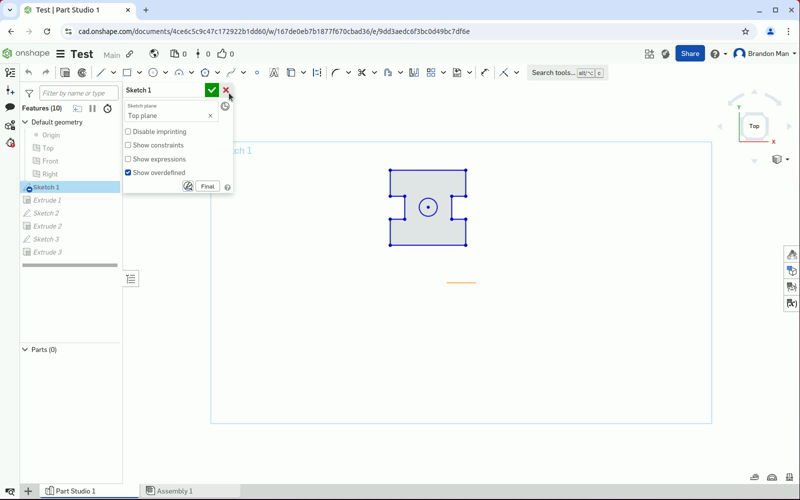
key(shift+s)
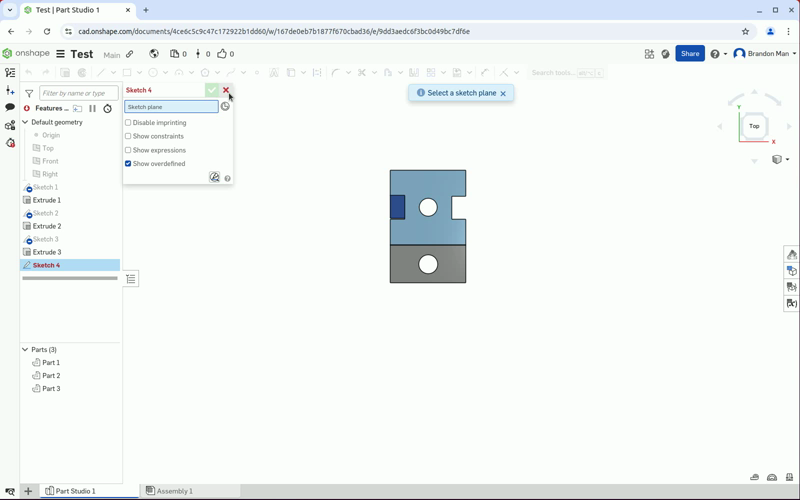
mouse_move(73, 150)
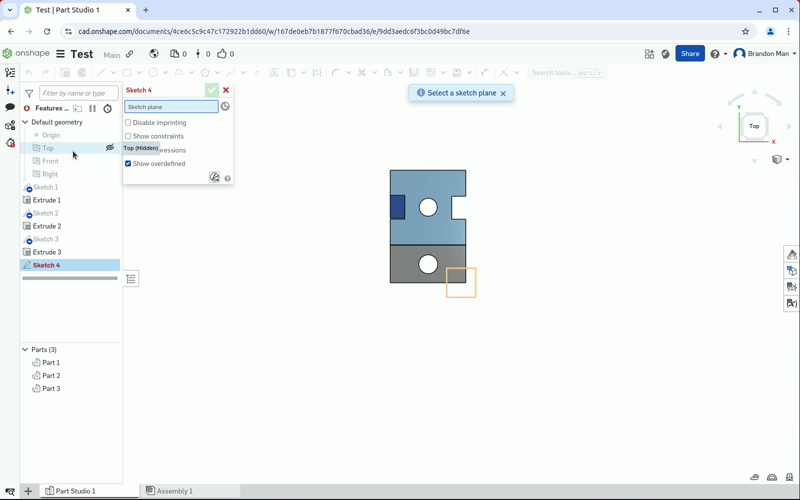
click(73, 150)
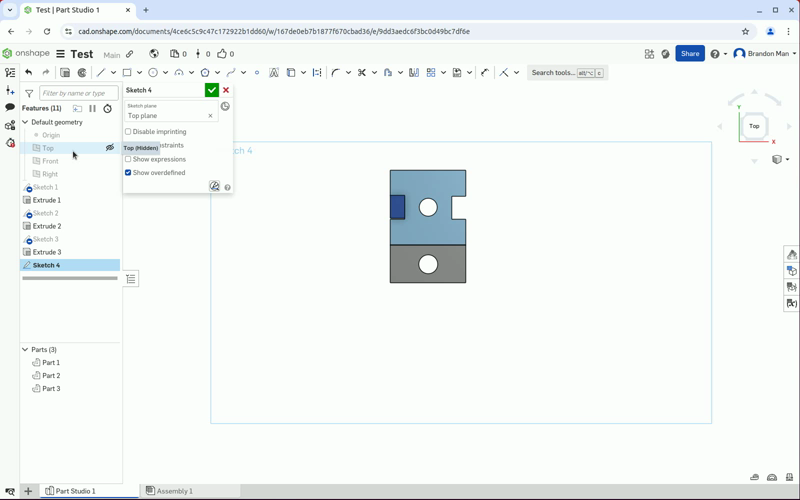
mouse_move(73, 352)
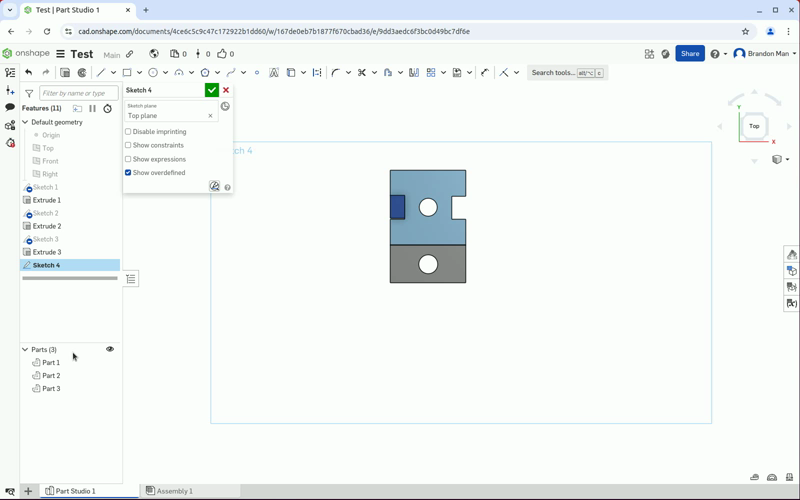
key(y)
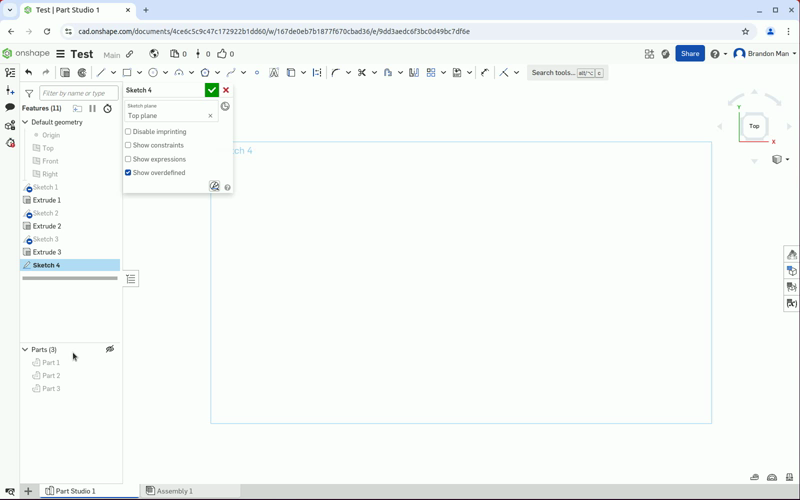
key(l)
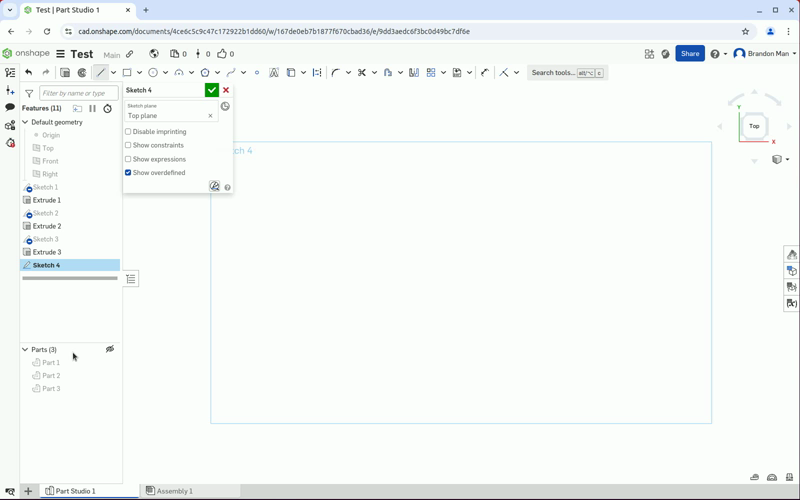
key_down(shift)
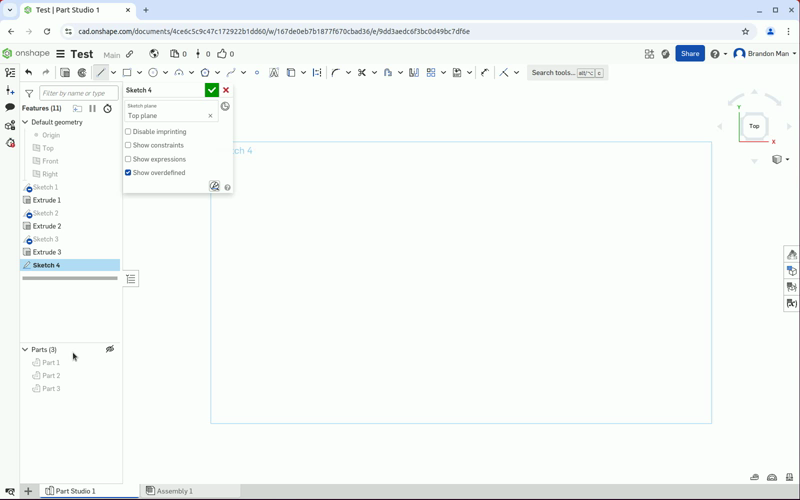
mouse_move(451, 218)
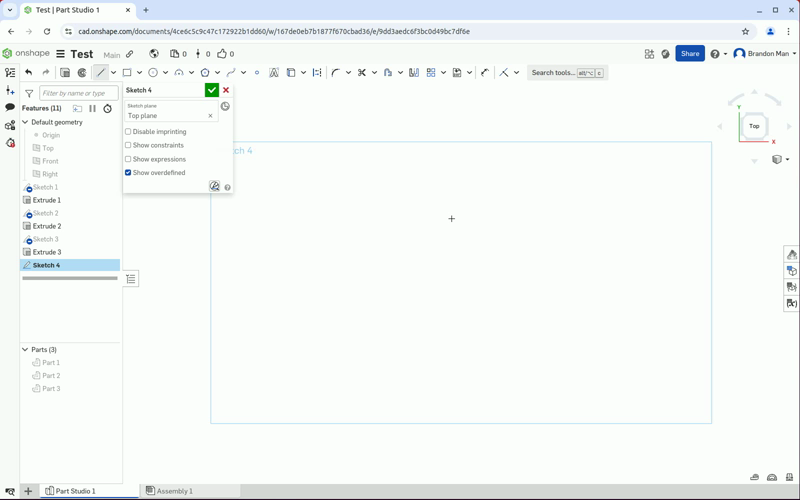
click(451, 218)
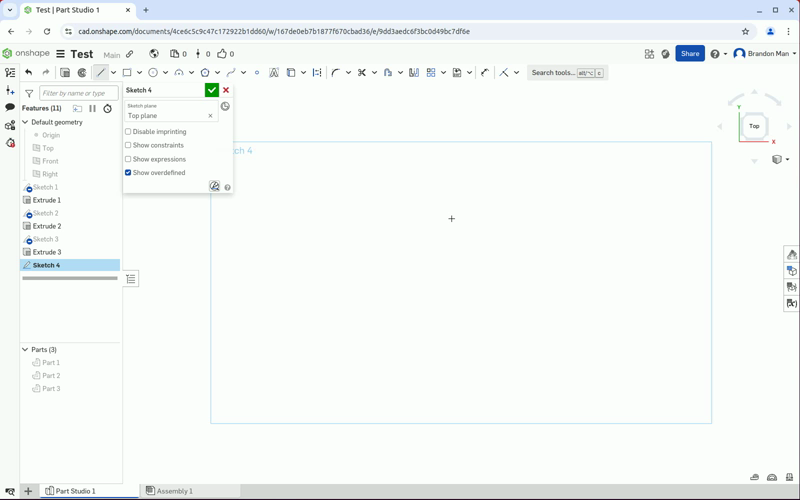
key_up(shift)
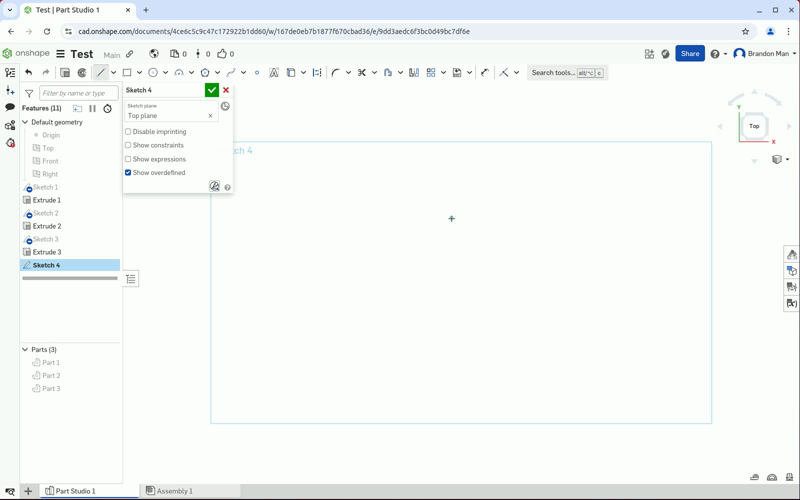
key_down(shift)
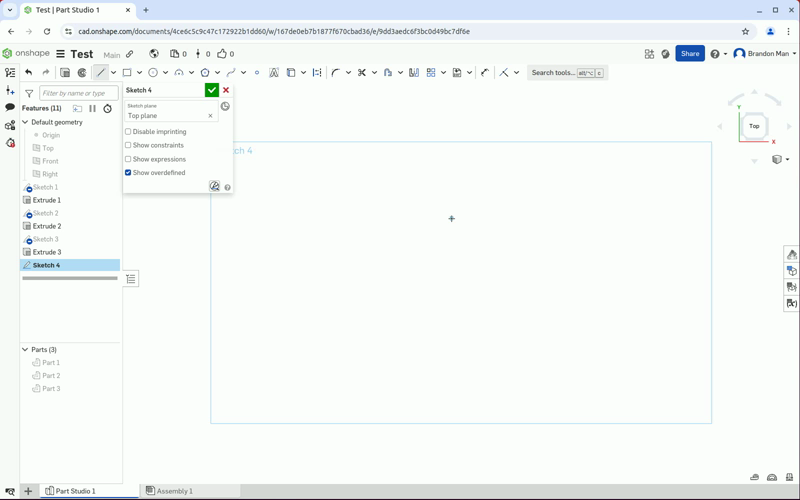
mouse_move(481, 218)
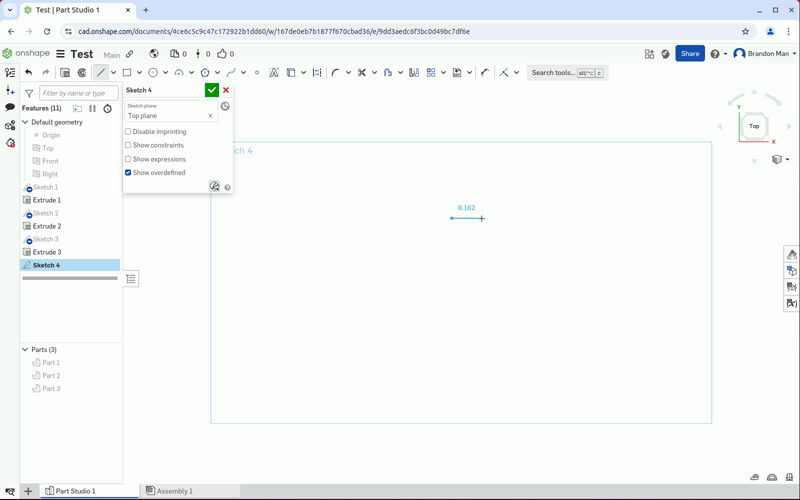
mouse_move(466, 218)
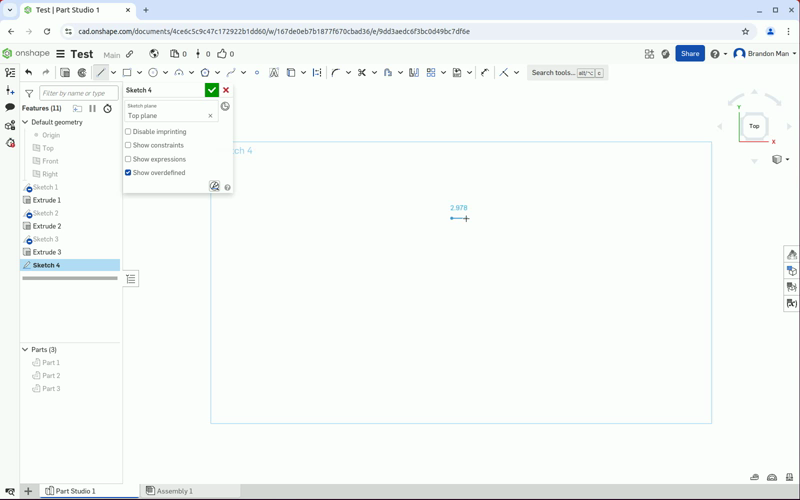
click(466, 218)
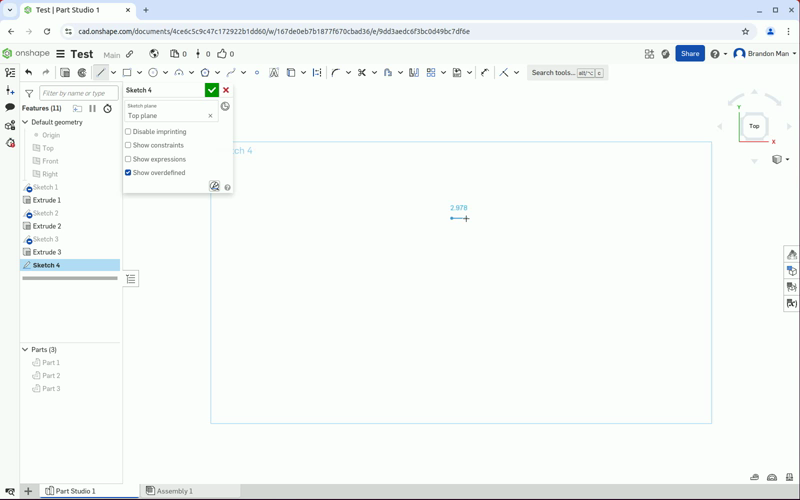
key_up(shift)
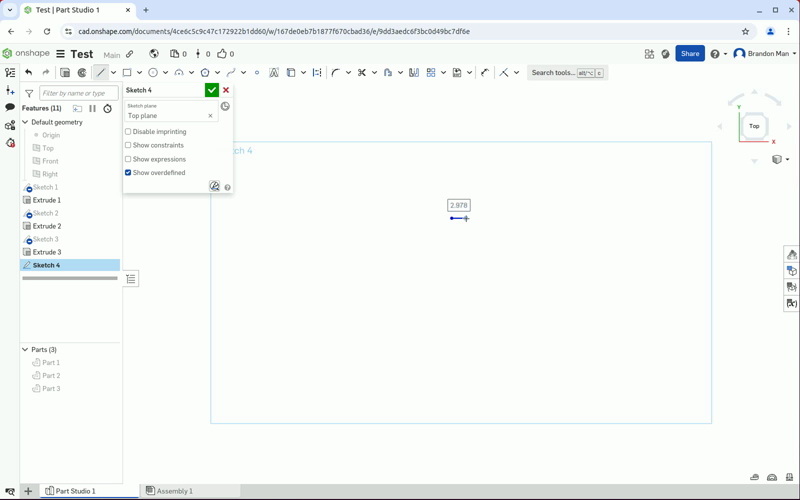
key_down(shift)
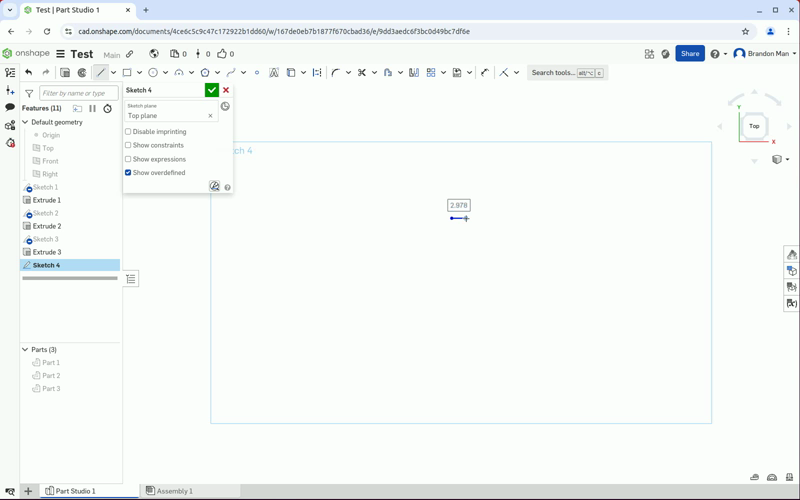
mouse_move(496, 218)
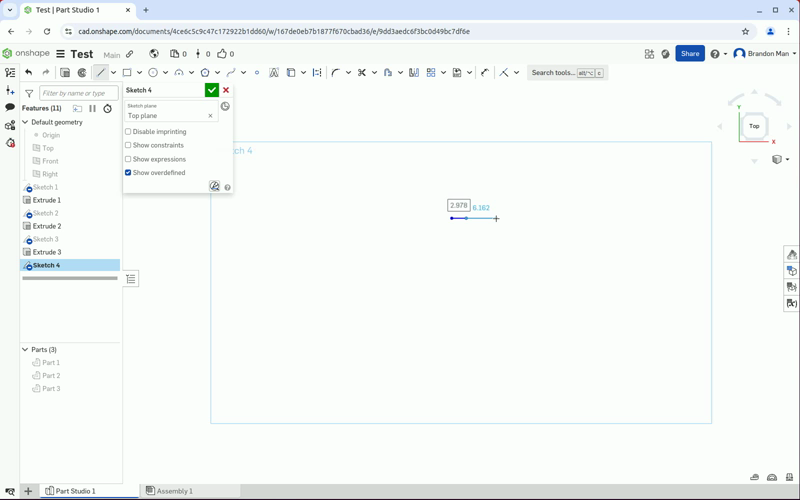
mouse_move(466, 195)
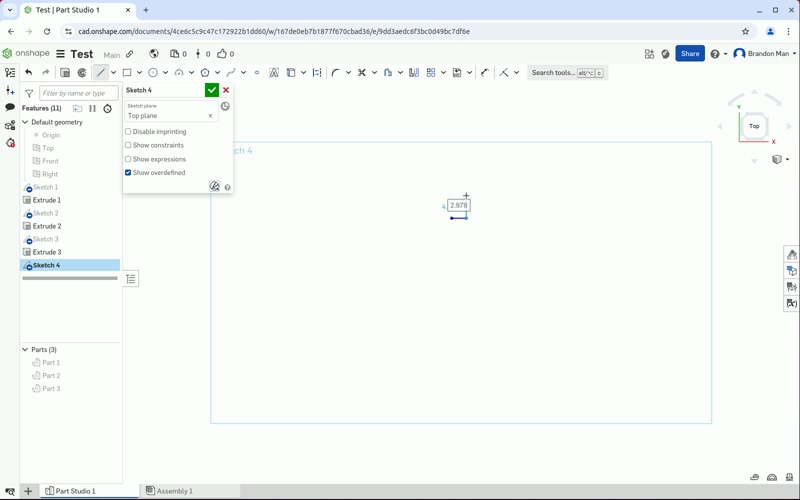
click(466, 195)
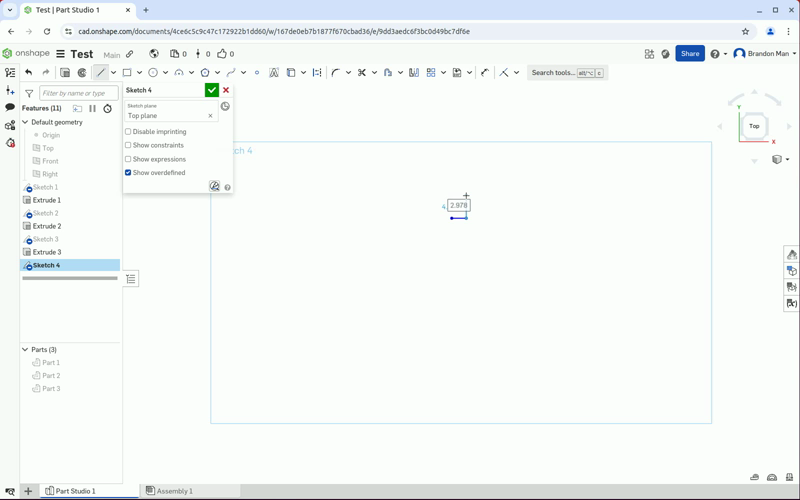
key_up(shift)
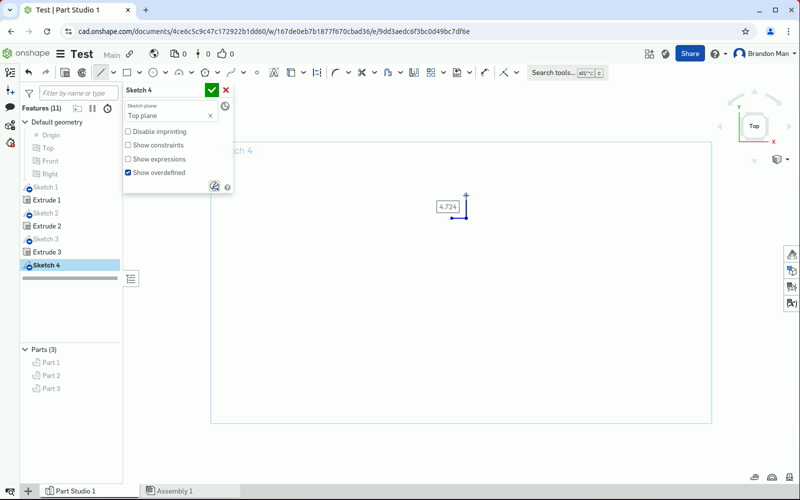
key_down(shift)
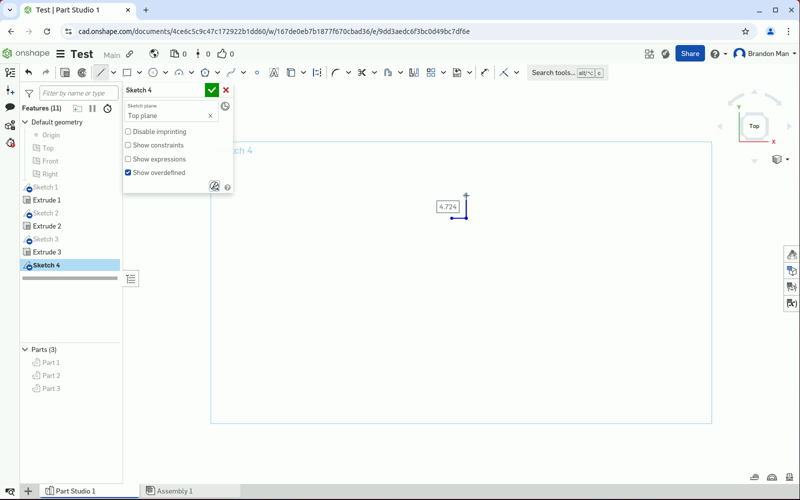
mouse_move(496, 195)
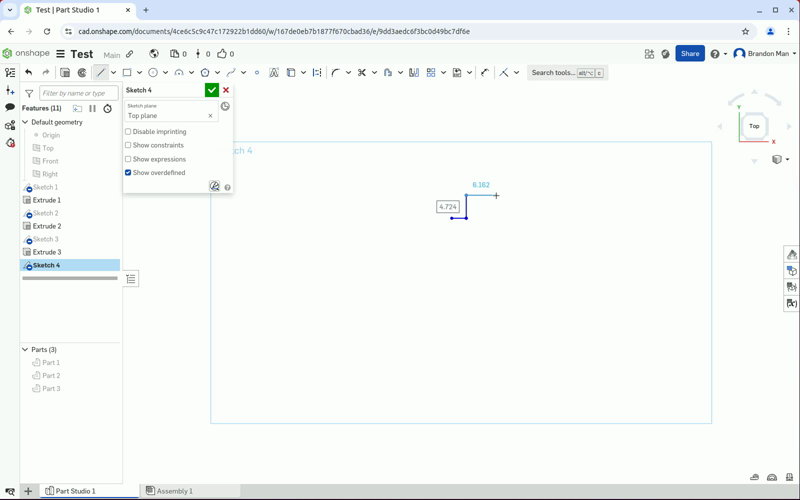
mouse_move(451, 195)
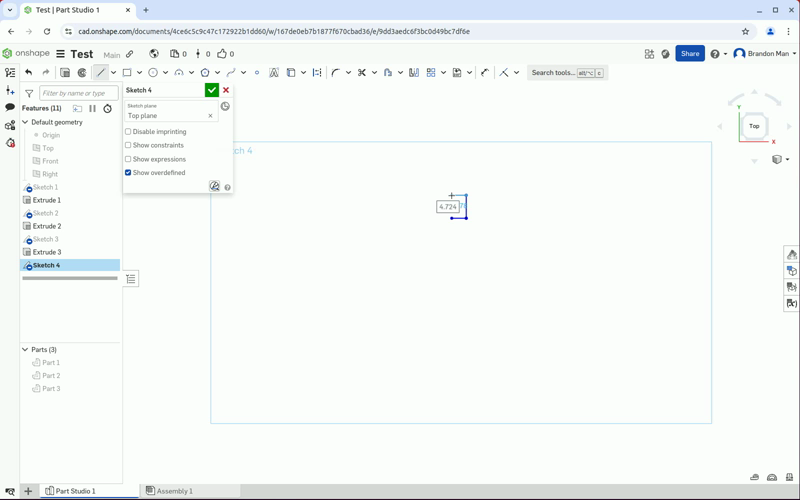
click(451, 195)
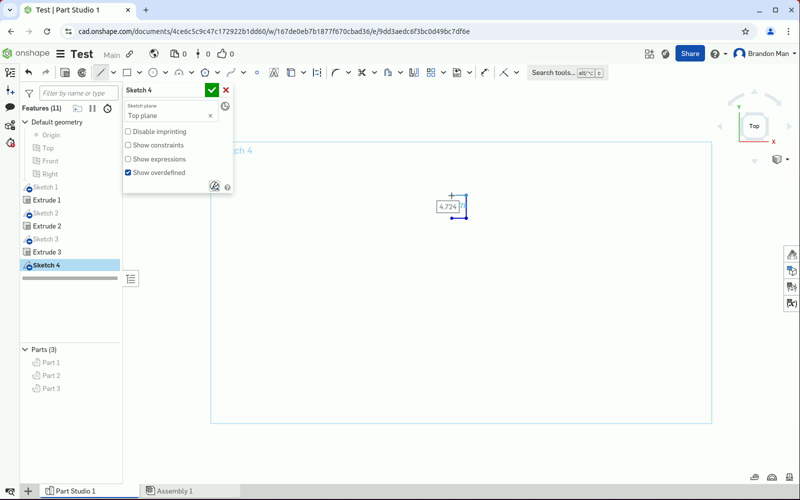
key_up(shift)
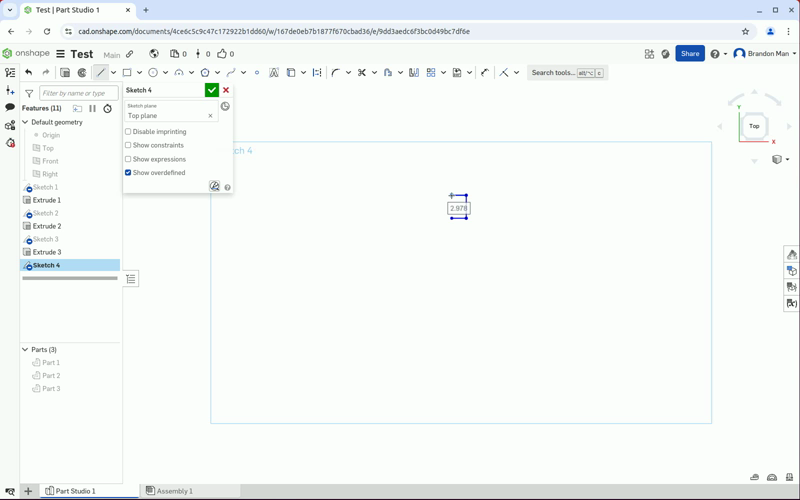
mouse_move(481, 195)
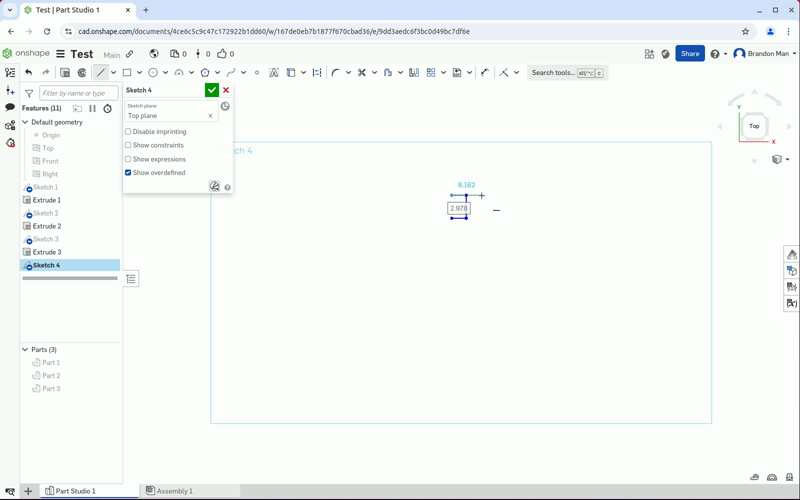
key_down(shift)
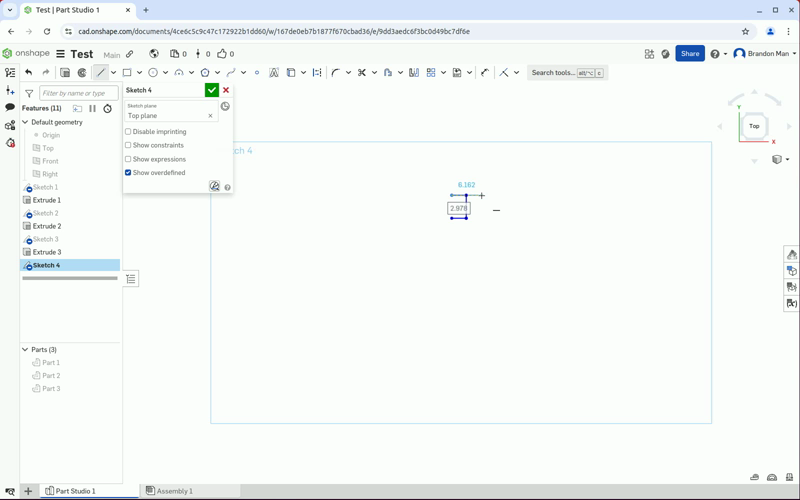
mouse_move(451, 218)
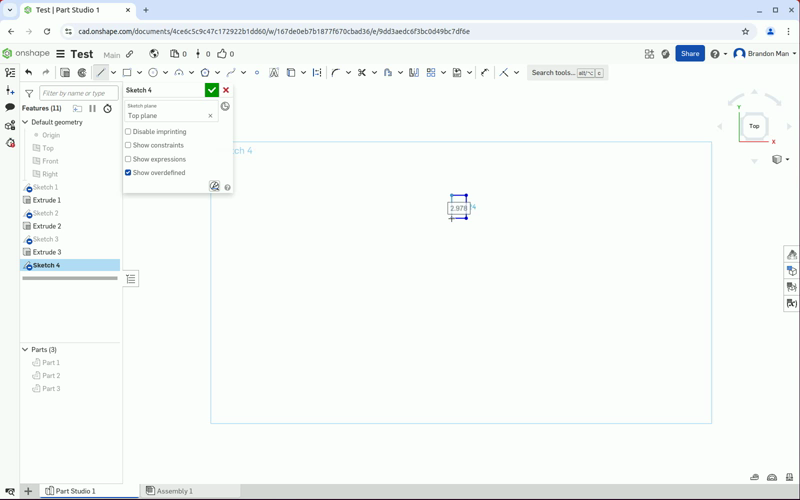
key_up(shift)
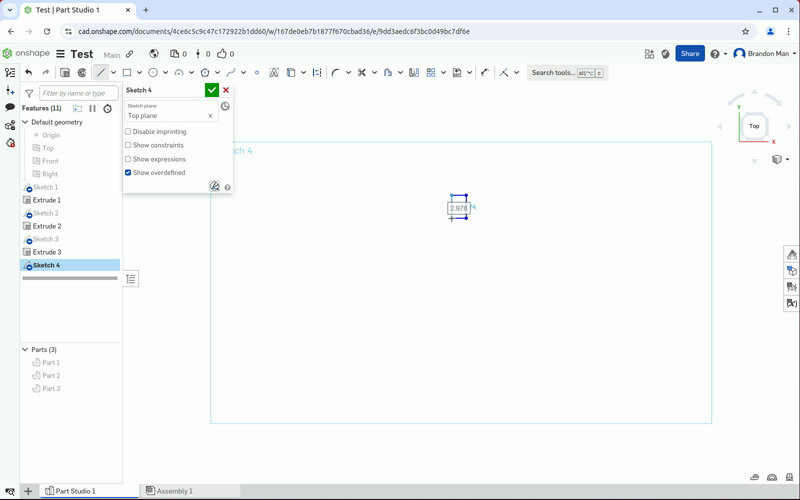
click(451, 218)
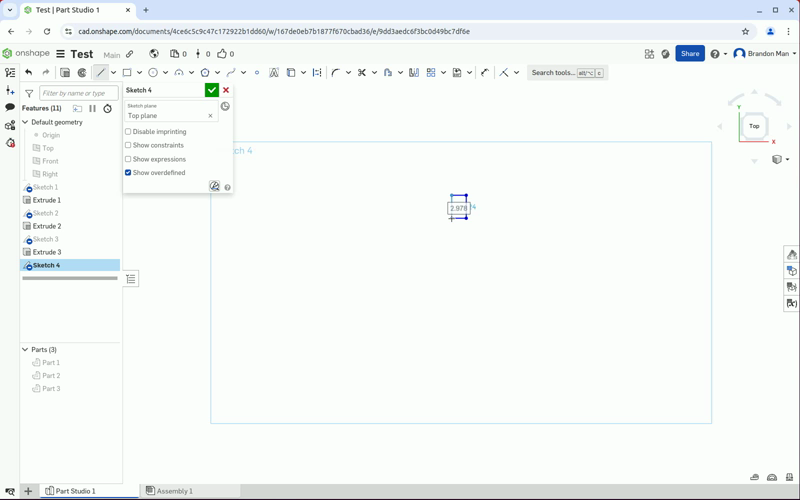
key(esc)
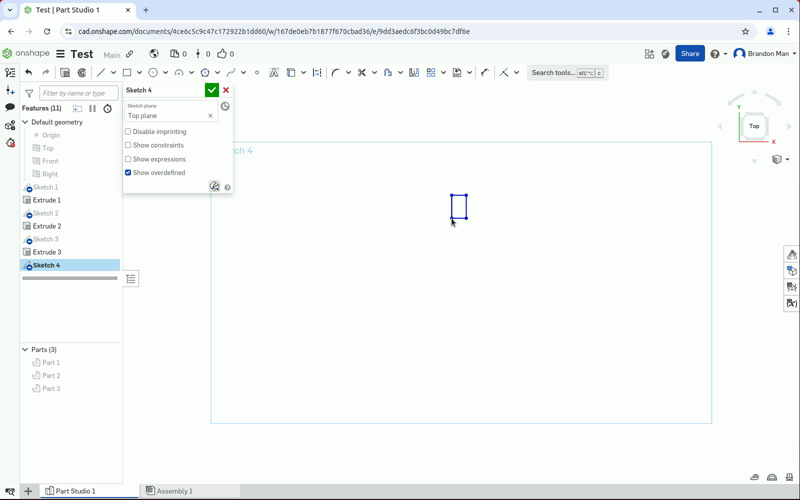
mouse_move(452, 202)
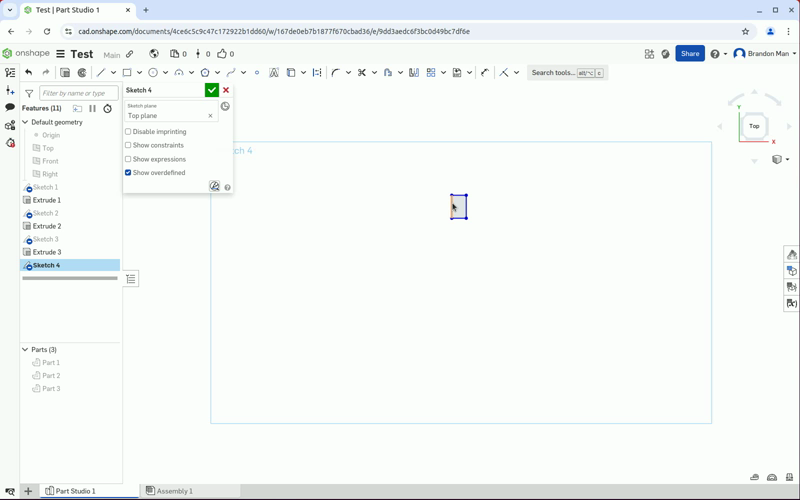
scroll(6)
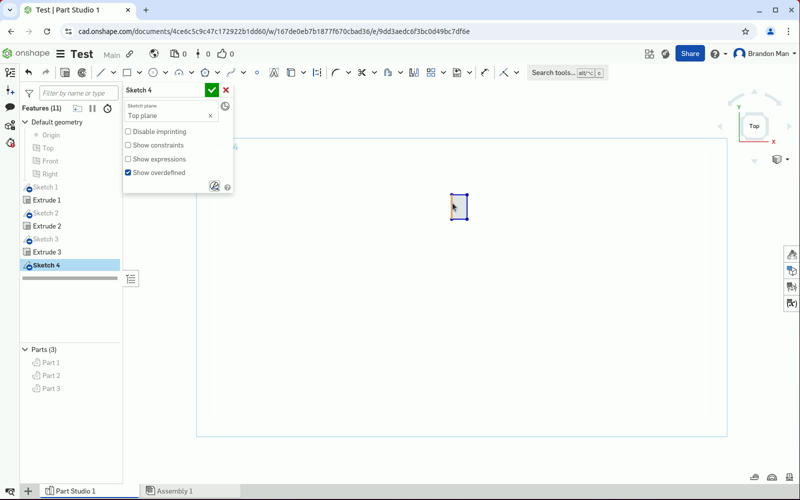
scroll(6)
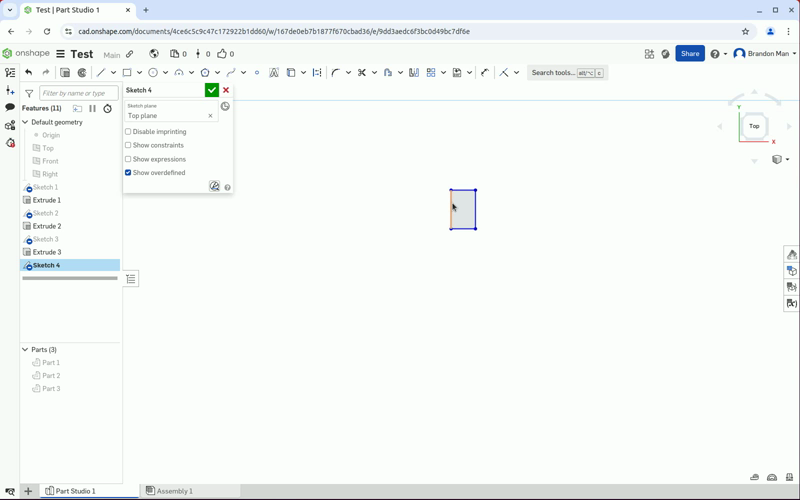
scroll(6)
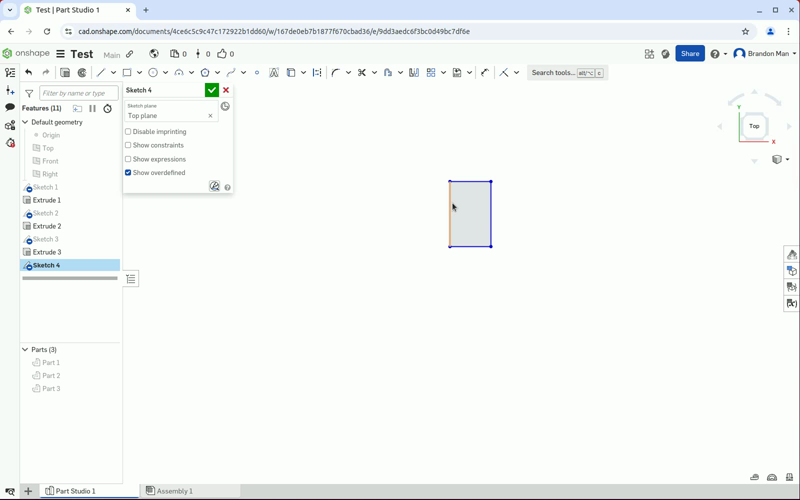
scroll(6)
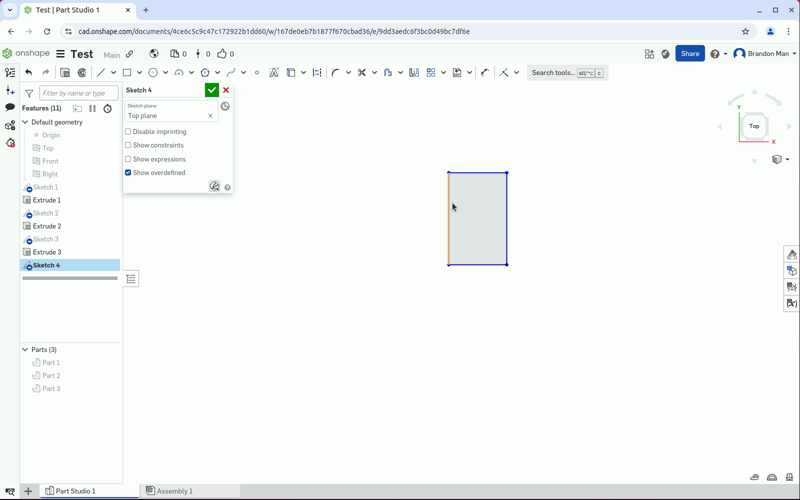
scroll(6)
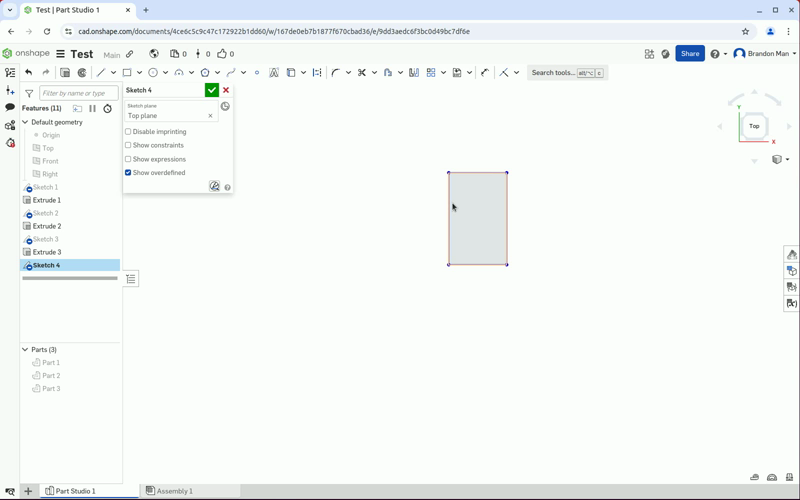
scroll(6)
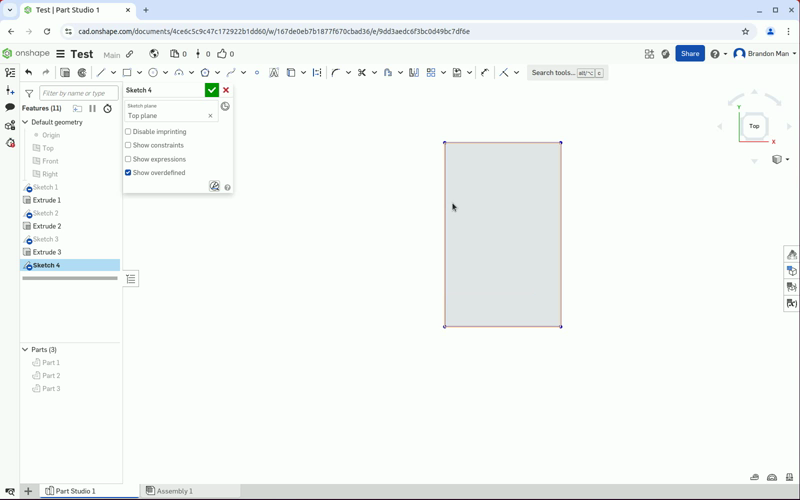
scroll(6)
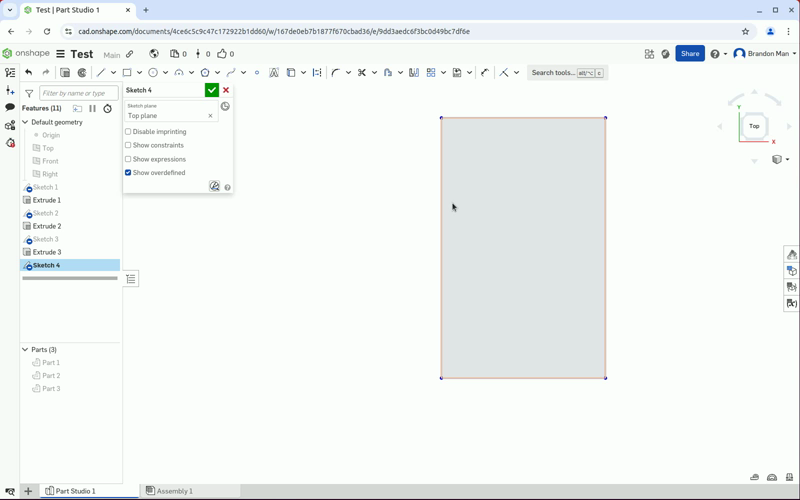
click(452, 202)
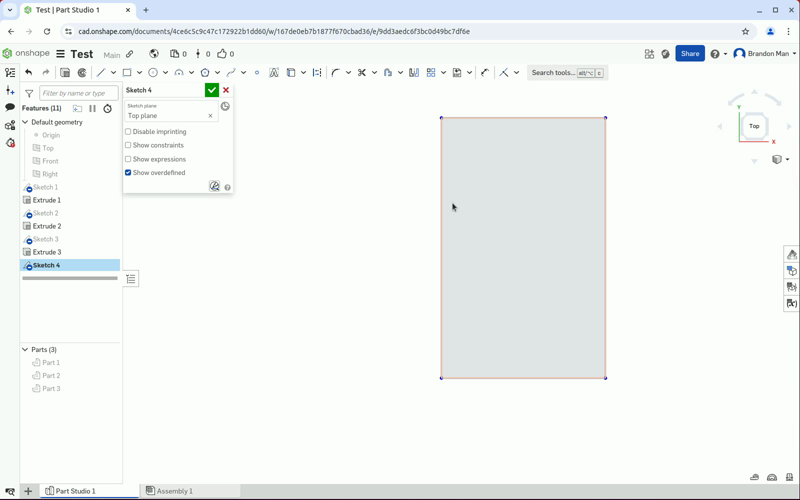
scroll(-6)
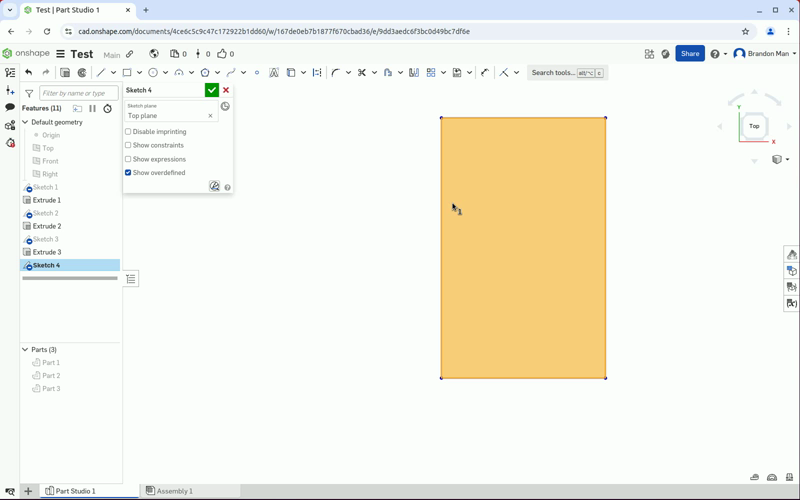
scroll(-6)
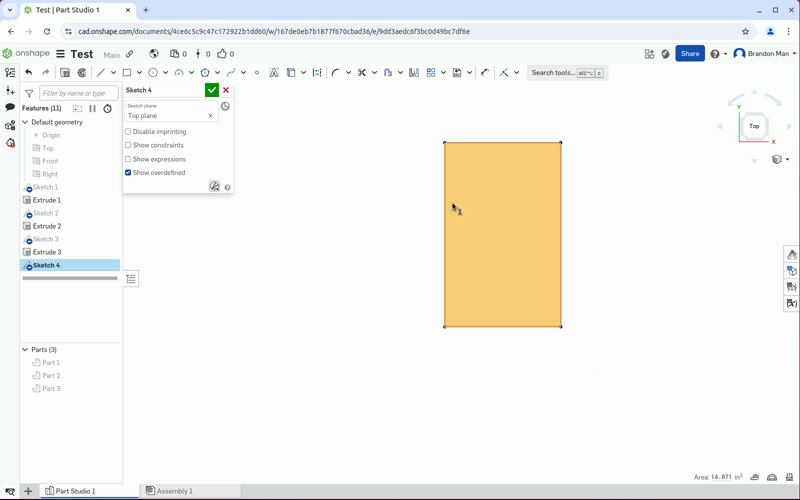
scroll(-6)
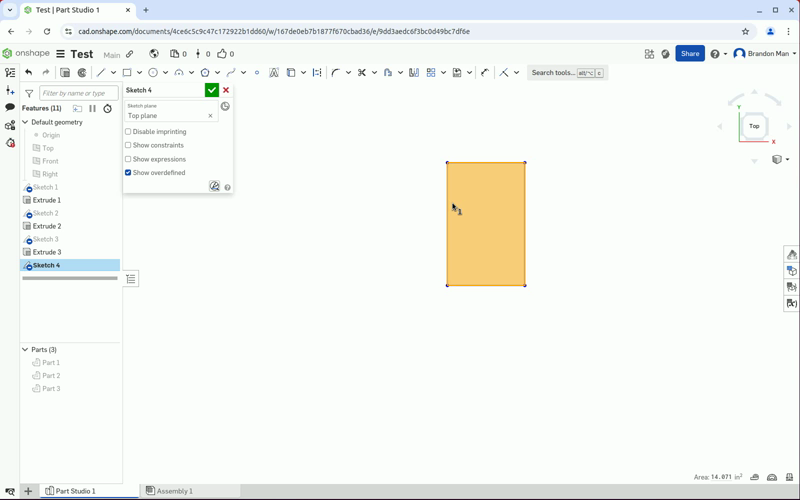
scroll(-6)
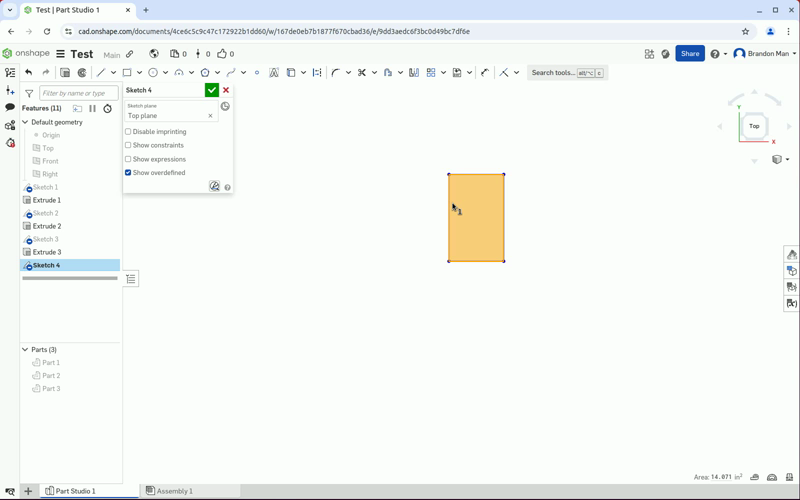
scroll(-6)
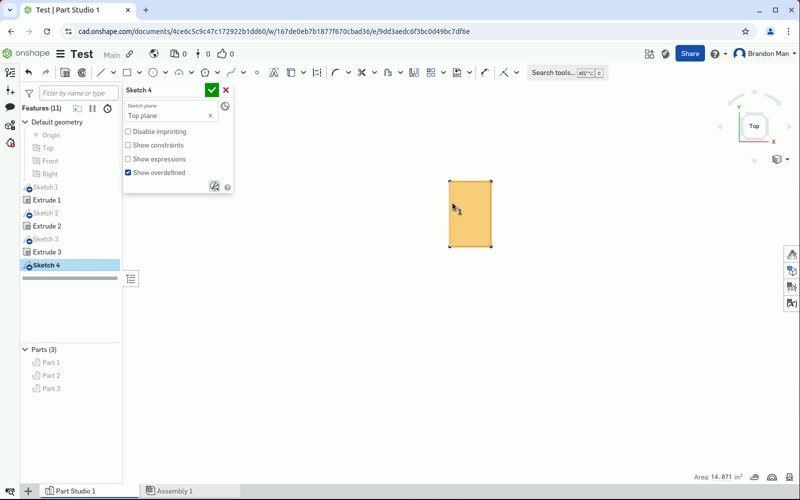
scroll(-6)
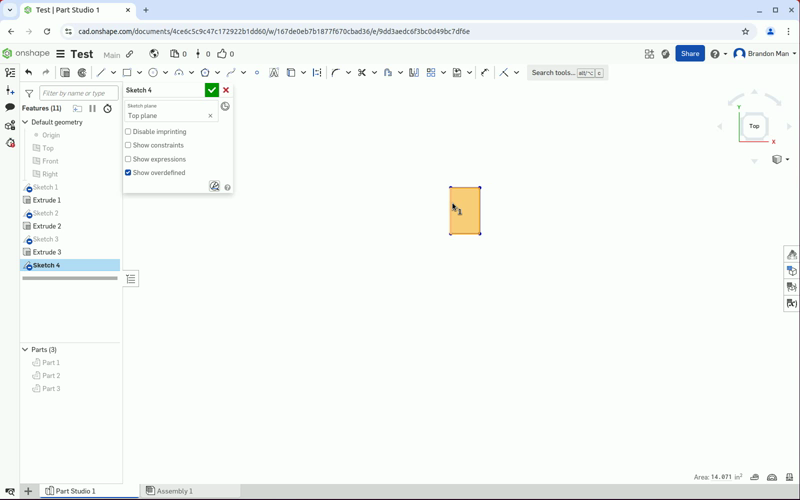
scroll(-6)
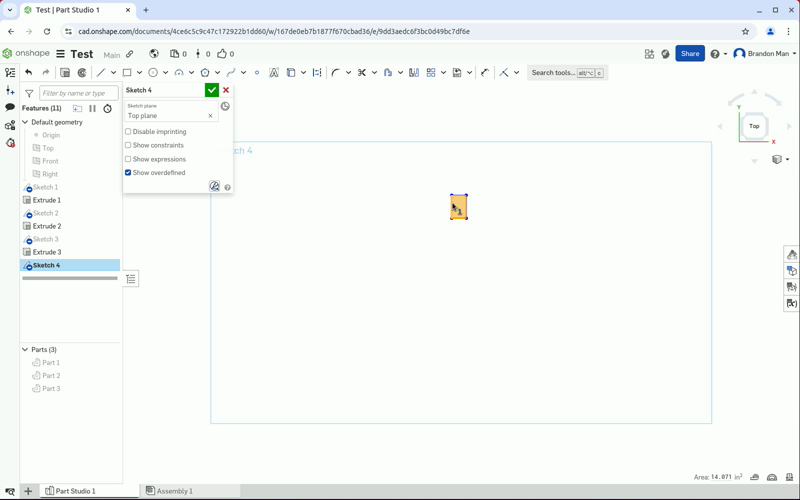
mouse_move(73, 352)
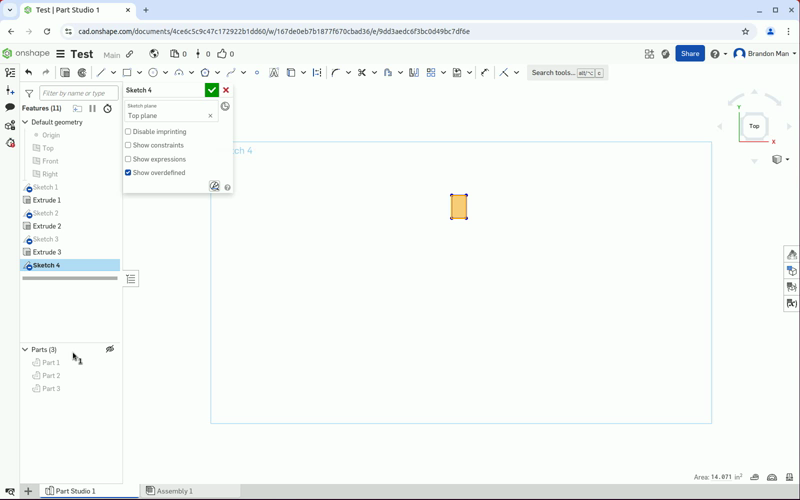
key(shift+y)
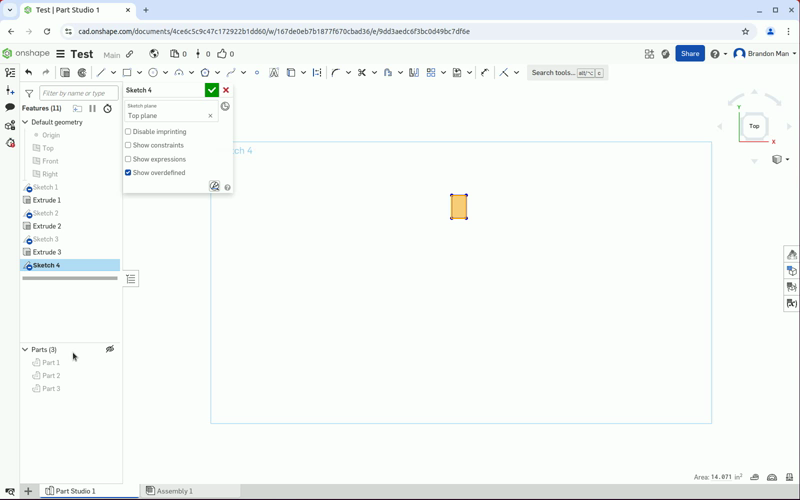
key(shift+e)
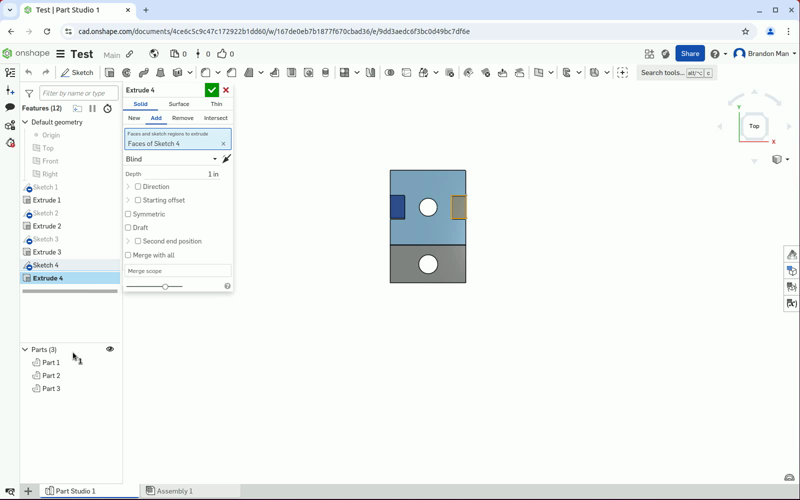
mouse_move(143, 106)
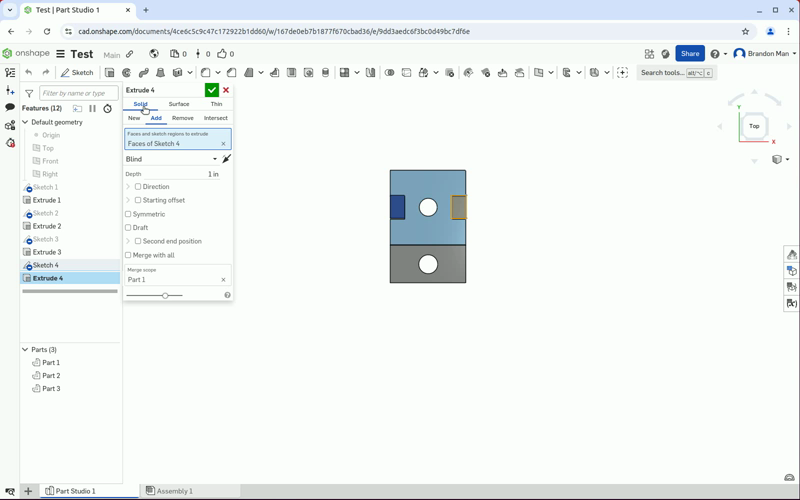
click(143, 106)
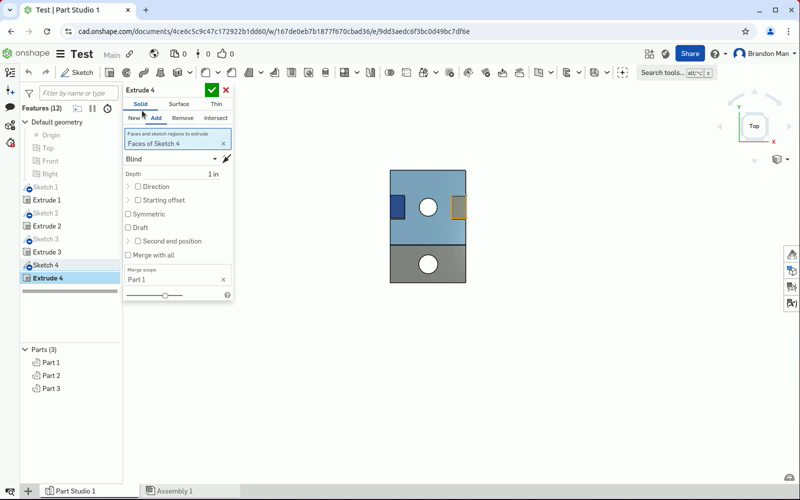
mouse_move(137, 120)
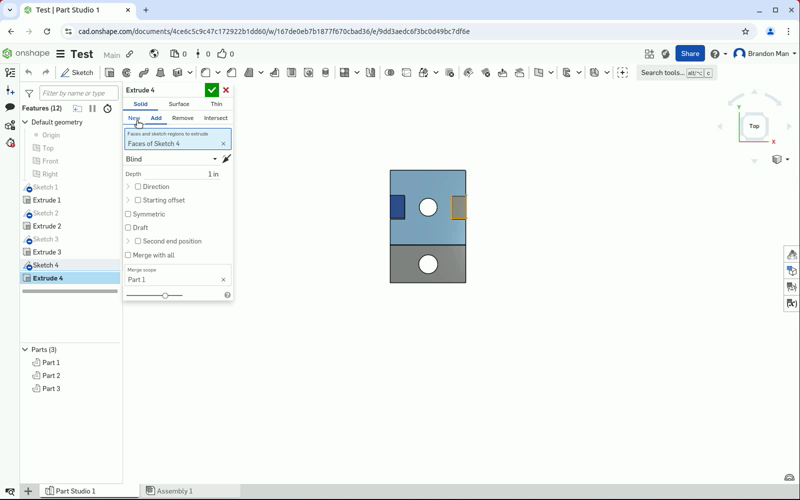
click(137, 120)
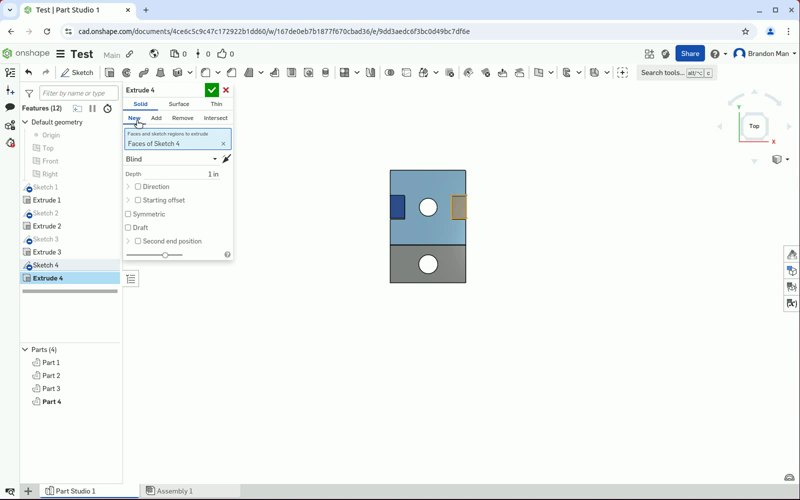
key(tab, 4)
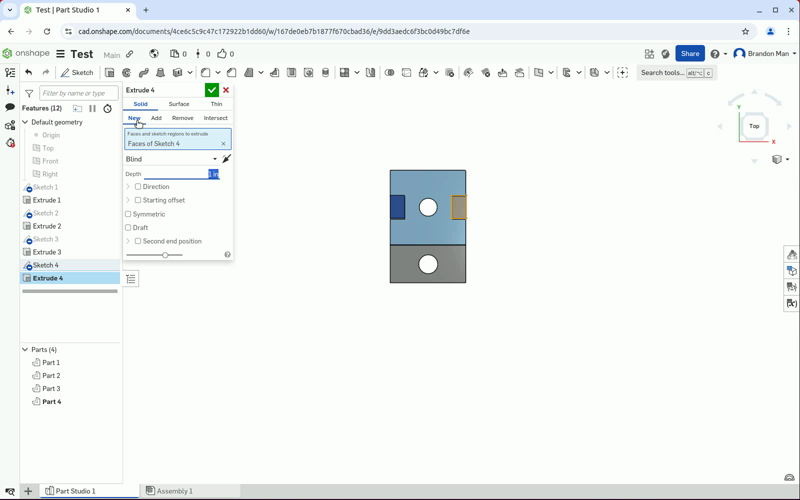
text(7.703)
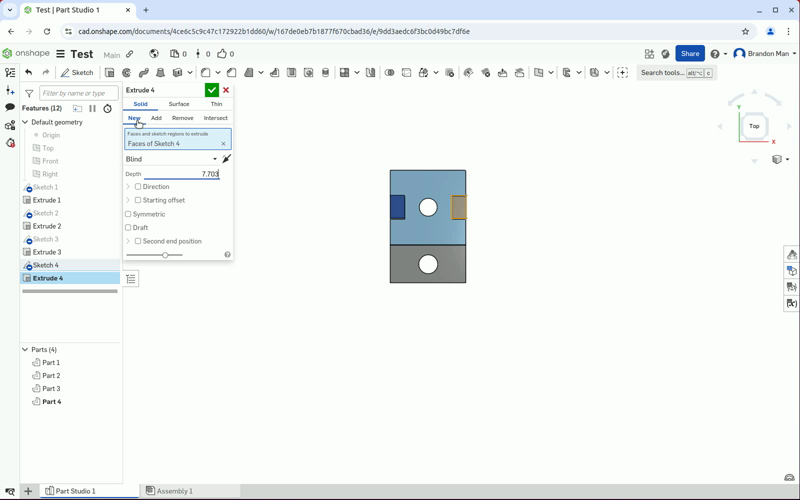
key(enter)
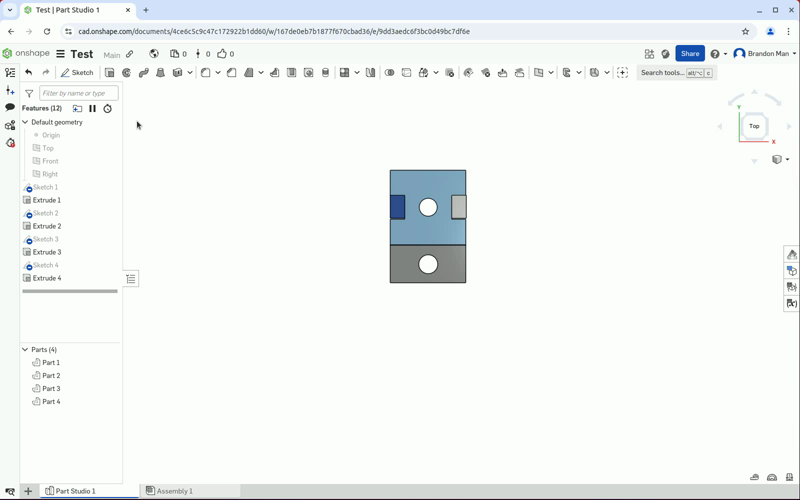
key(shift+h)
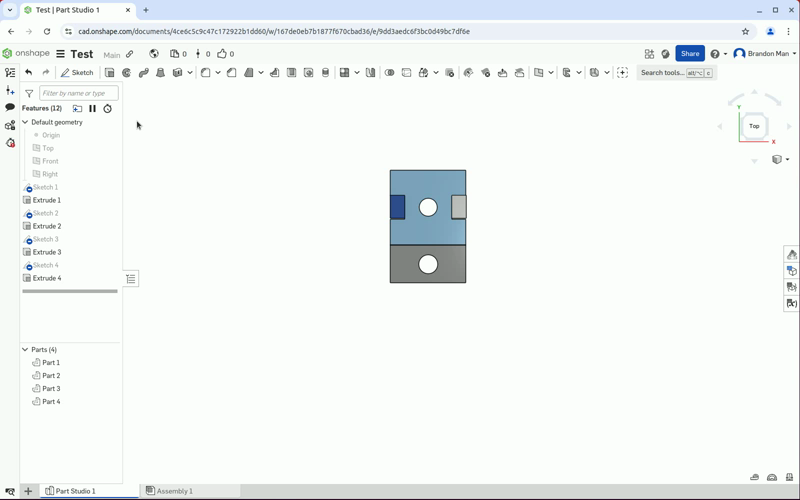
key(shift+h)
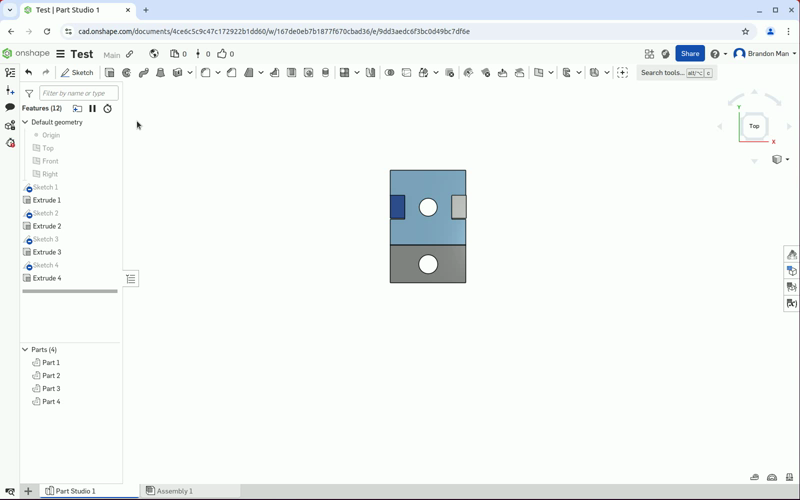
key(shift+7)
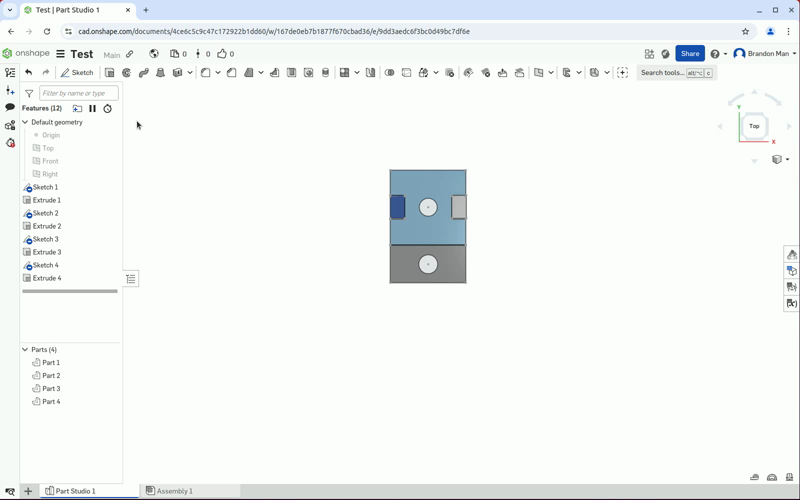
key(up, 3)
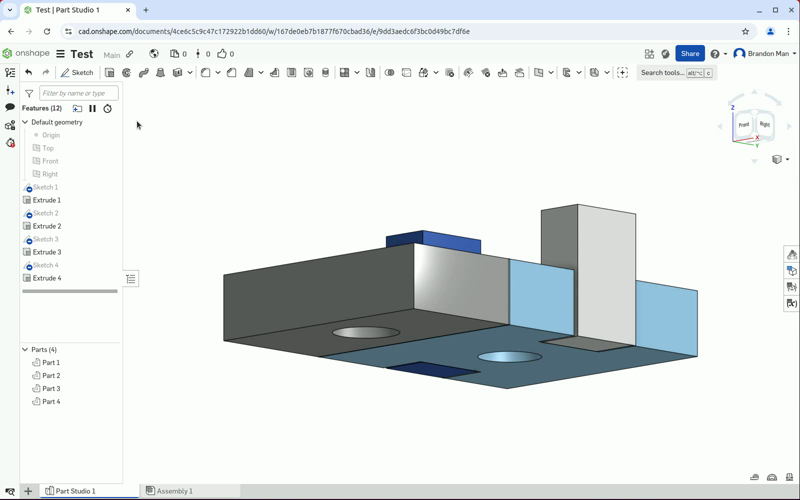
key(left, 3)
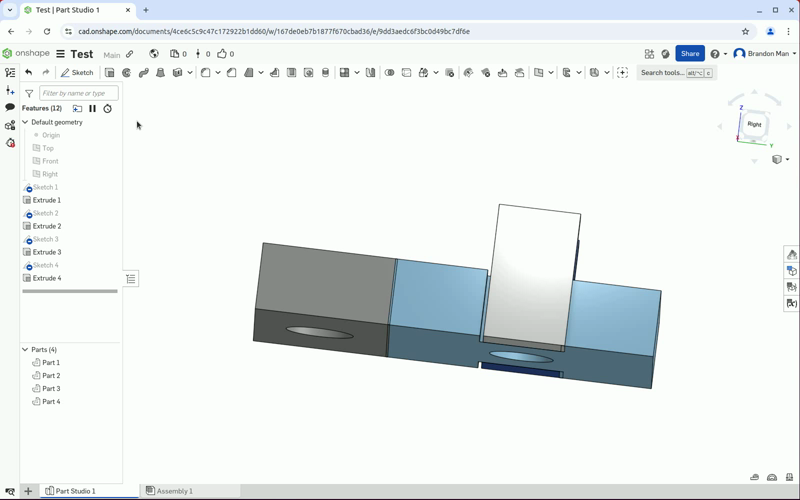
key(right, 3)
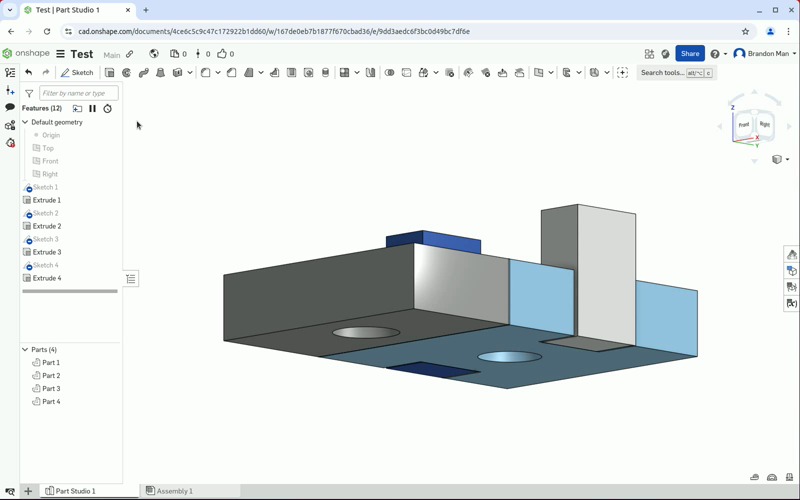
key(down, 3)
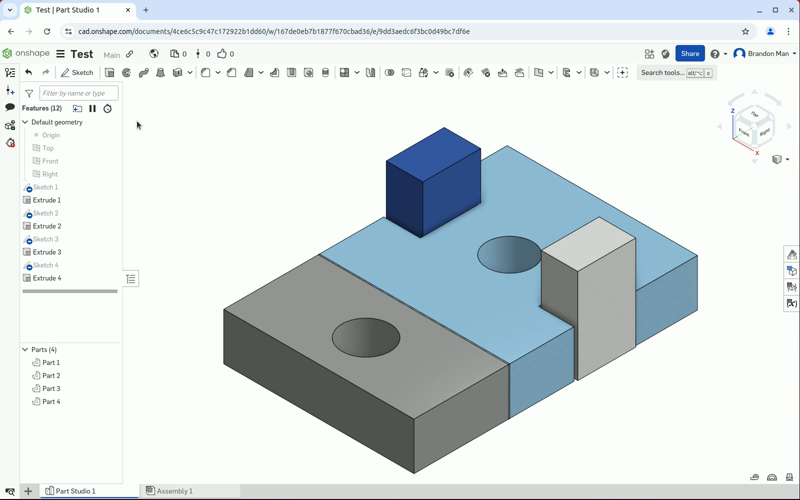
mouse_move(73, 189)
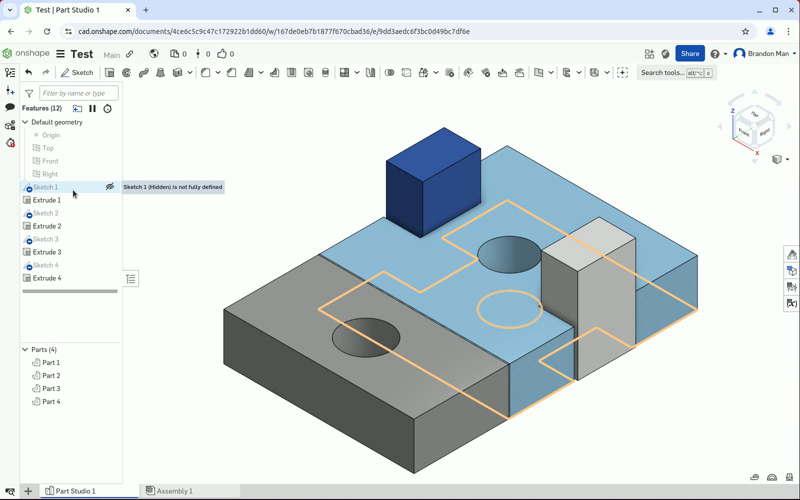
click(73, 189)